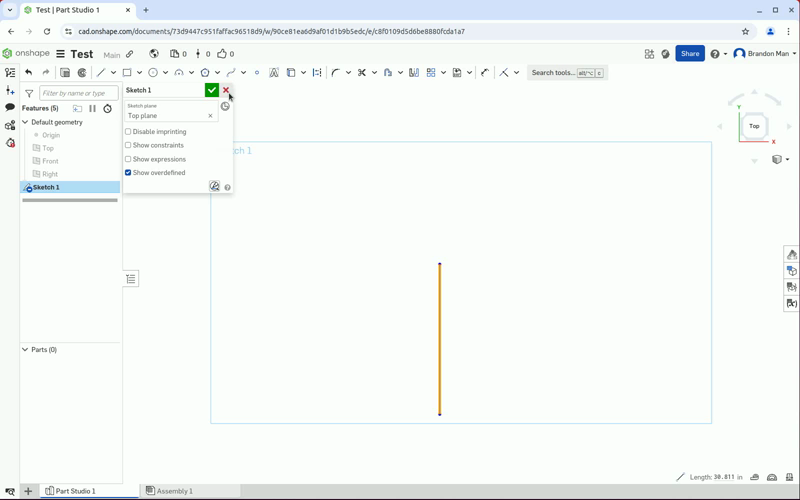
key(shift+h)
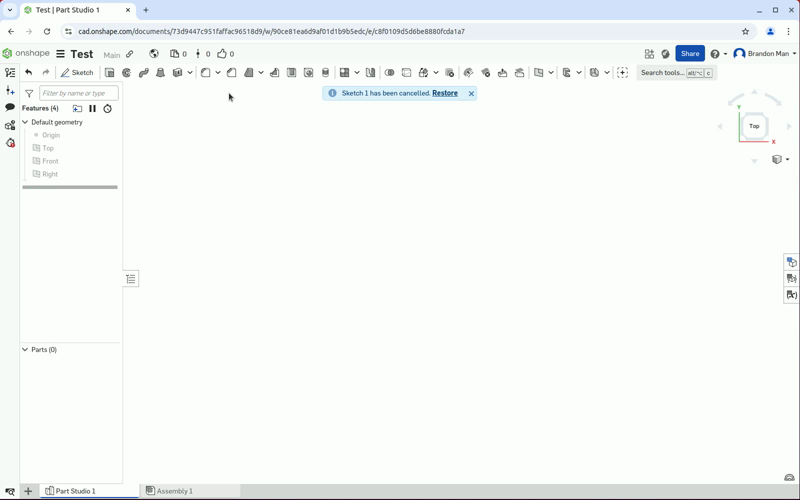
mouse_move(73, 352)
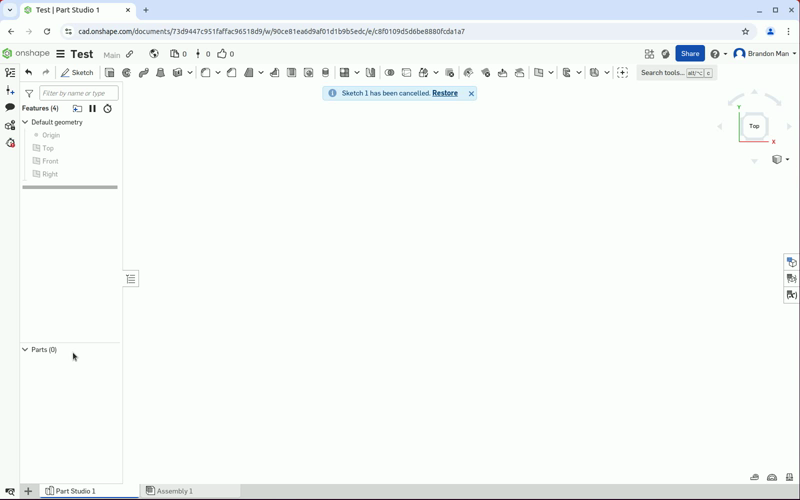
key(y)
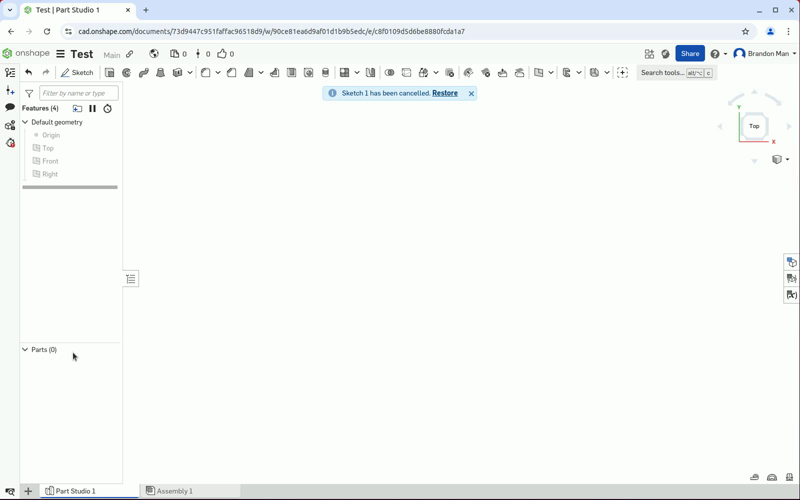
key(shift+p)
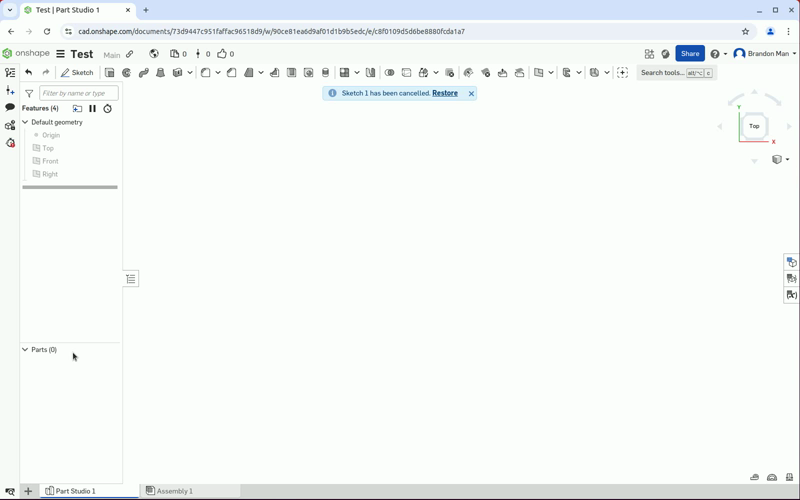
key(space)
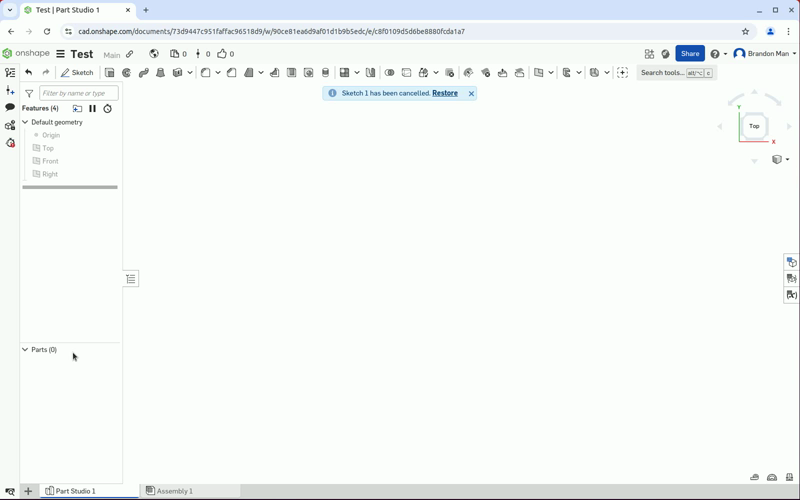
key_down(shift)
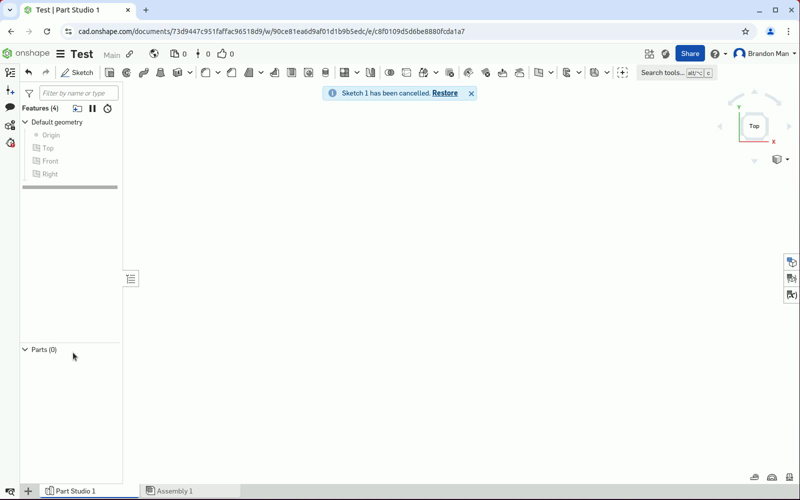
key(up)
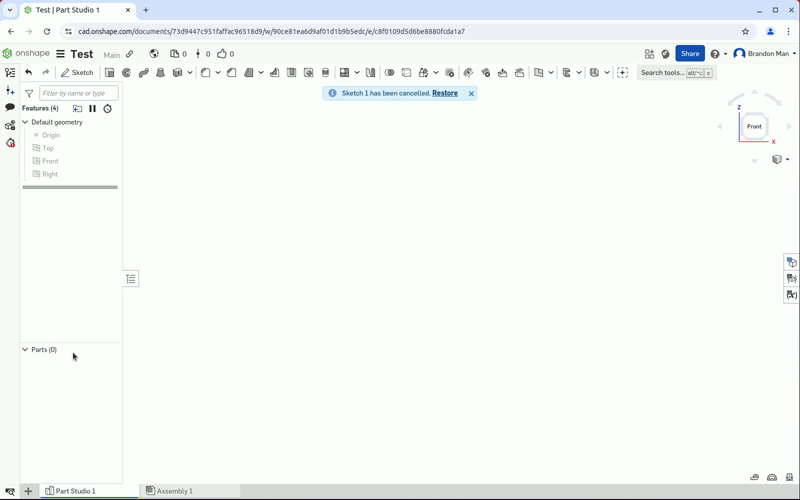
key_up(shift)
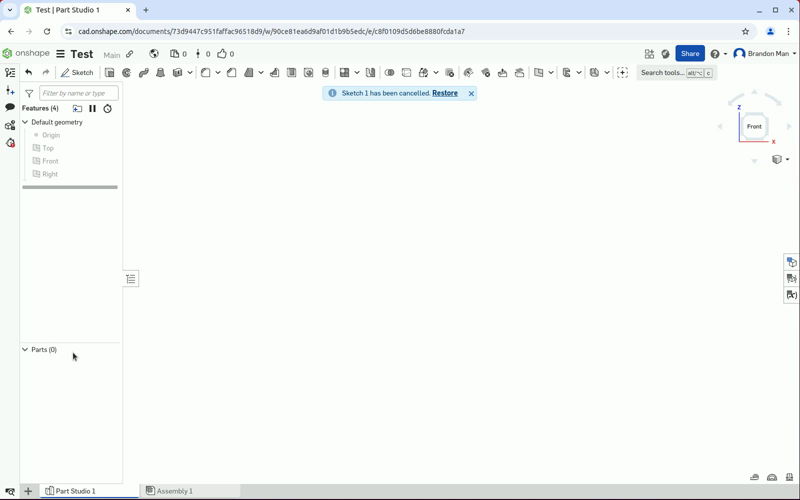
mouse_move(73, 352)
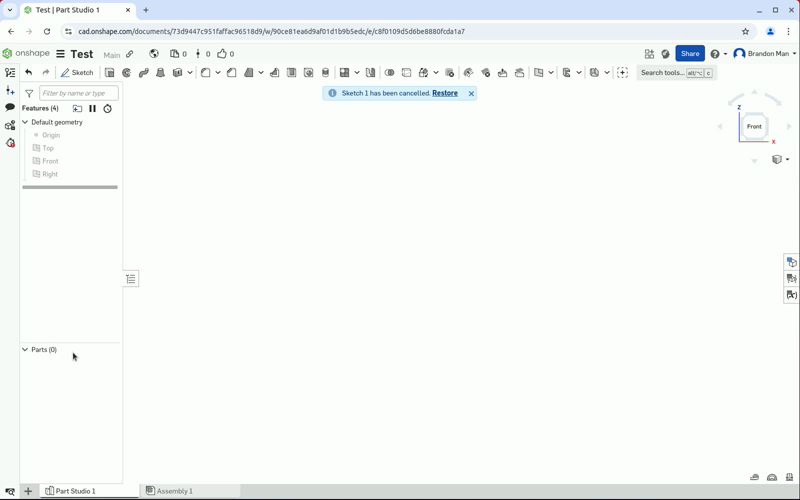
key(shift+y)
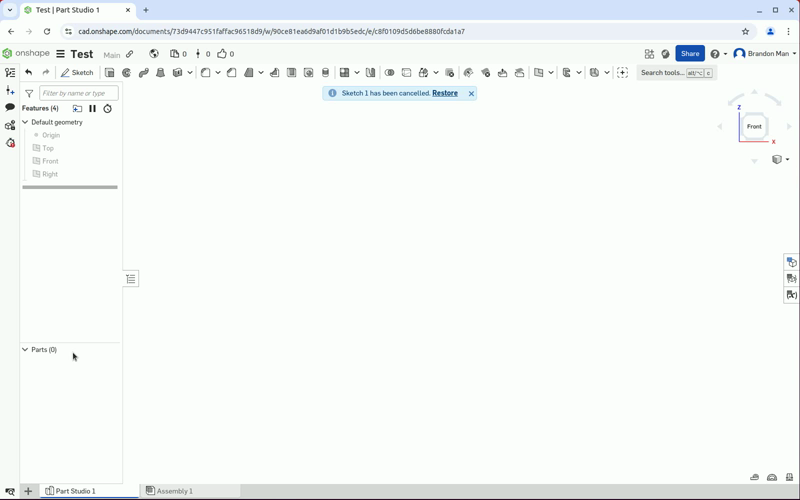
key(shift+s)
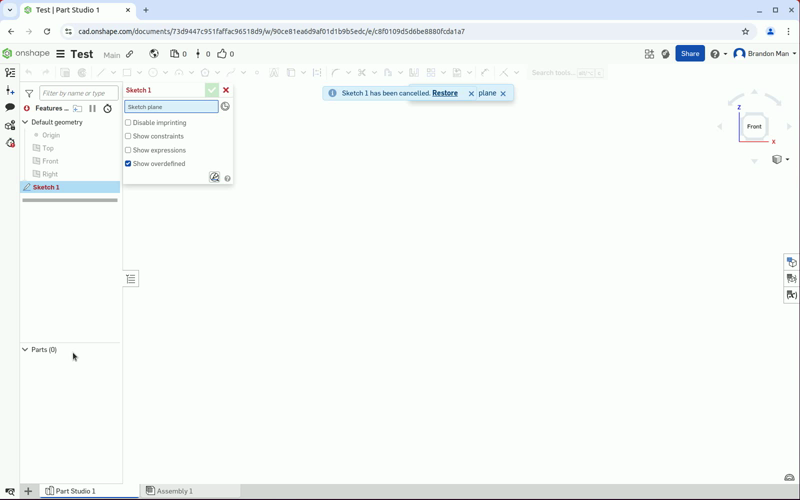
mouse_move(73, 163)
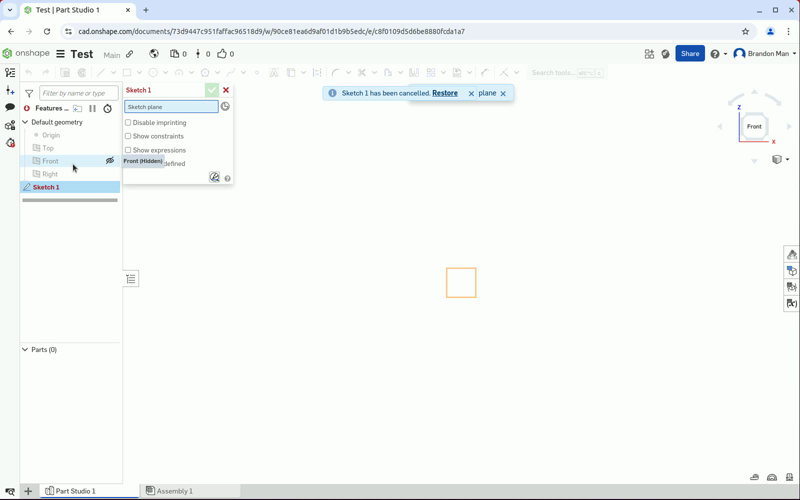
click(73, 163)
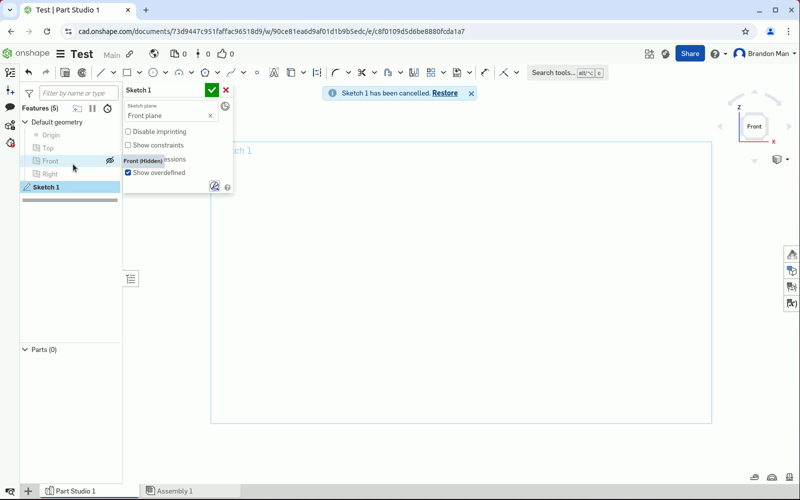
mouse_move(73, 352)
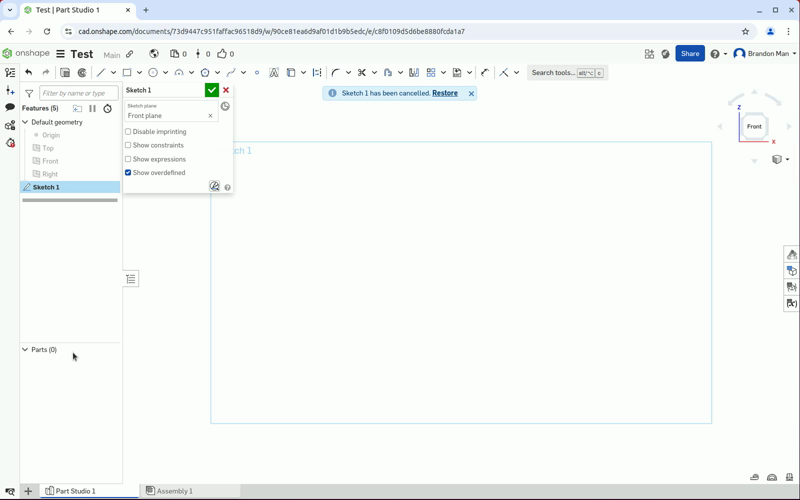
key(y)
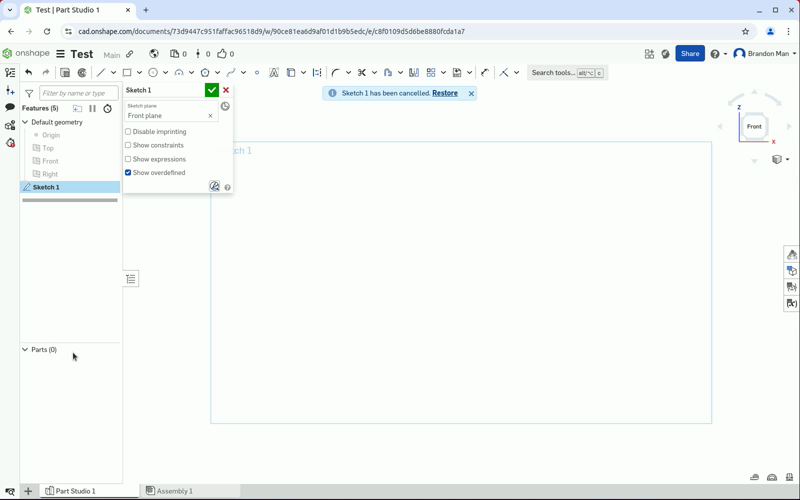
key(l)
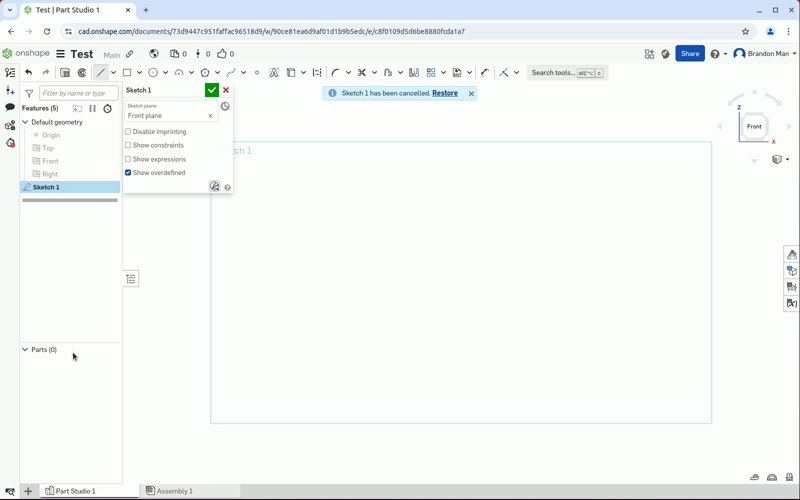
key_down(shift)
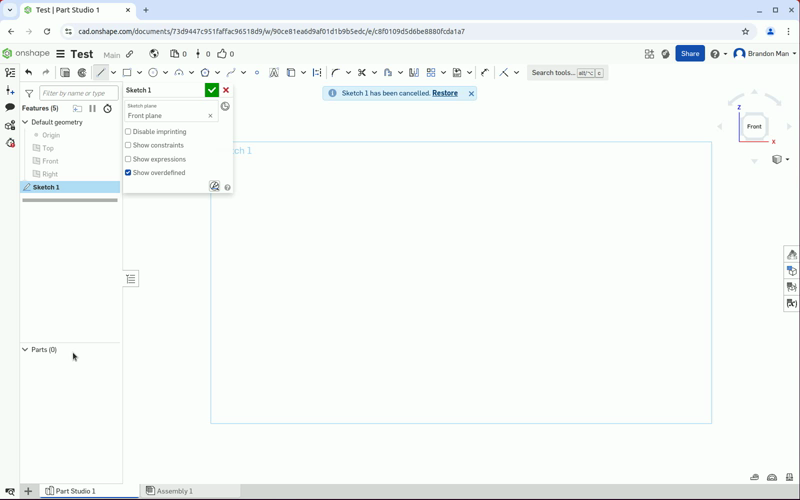
mouse_move(350, 372)
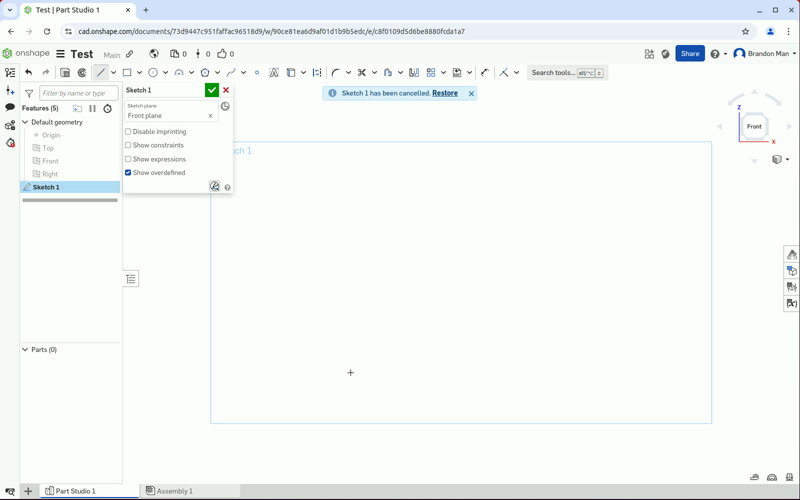
click(350, 372)
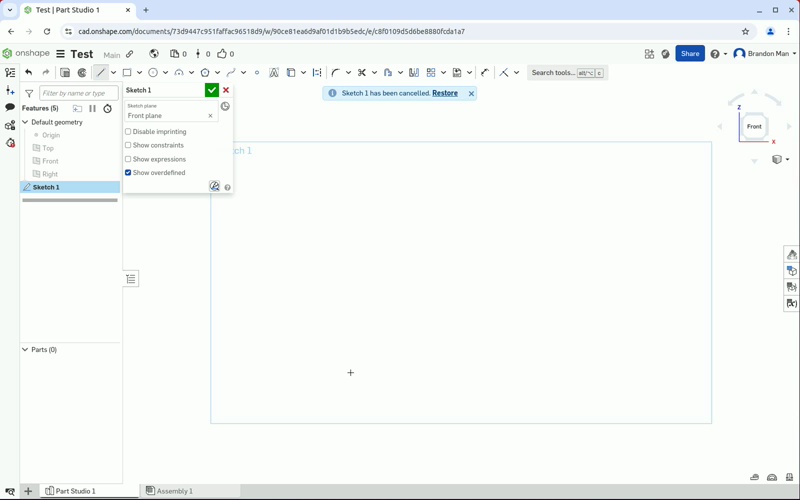
key_up(shift)
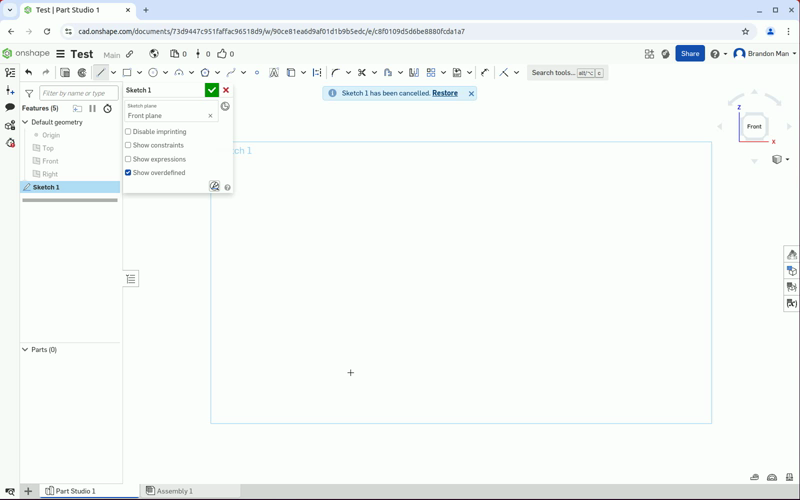
key_down(shift)
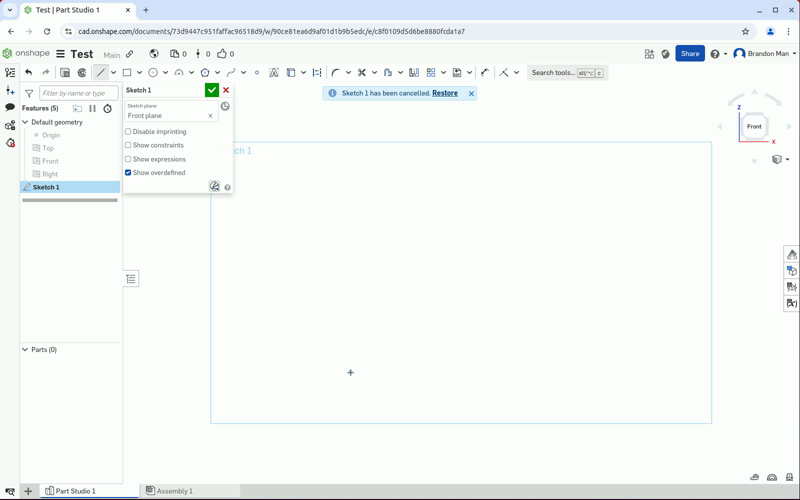
mouse_move(568, 372)
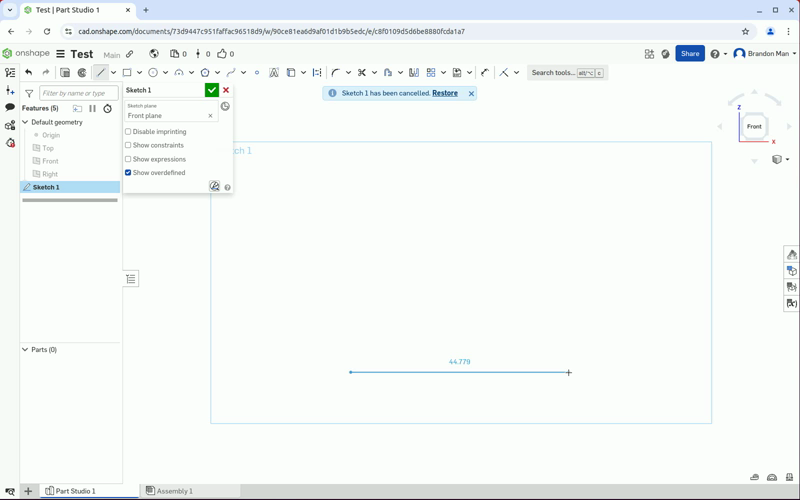
click(568, 372)
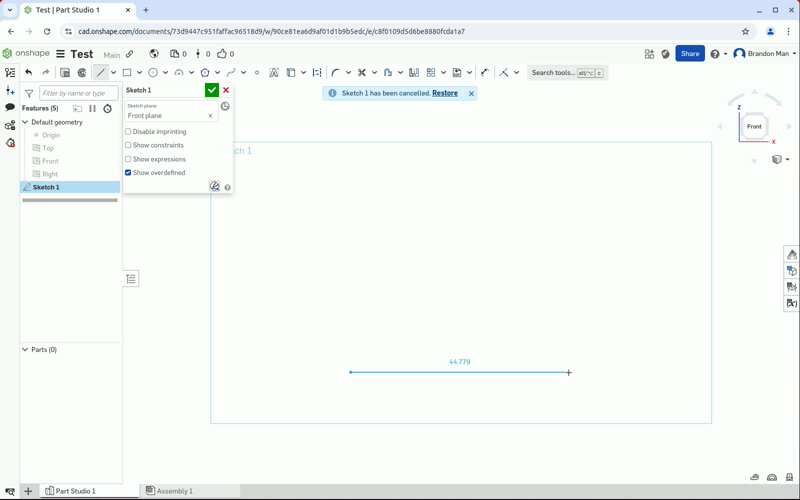
key_up(shift)
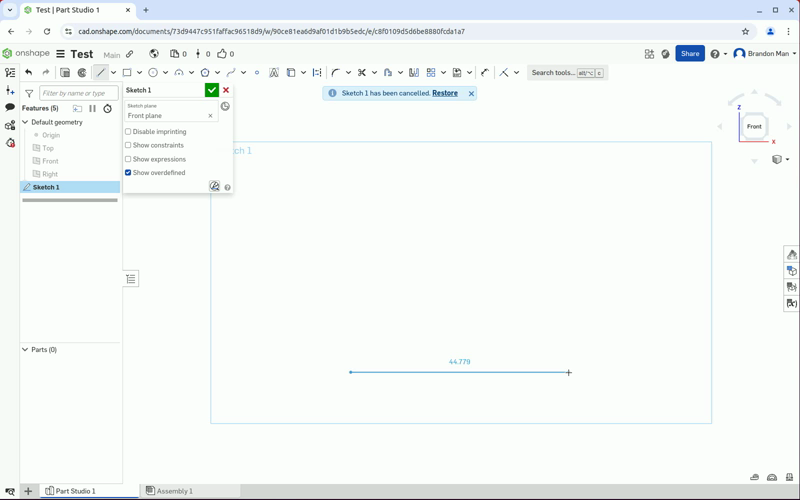
key_down(shift)
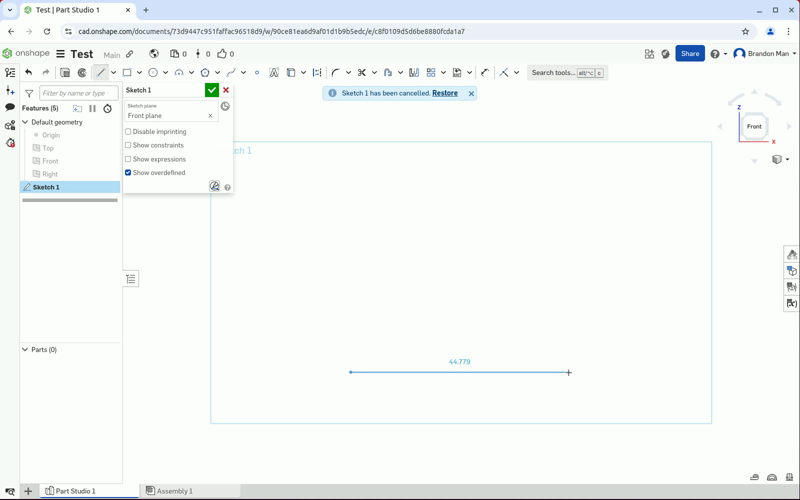
mouse_move(568, 195)
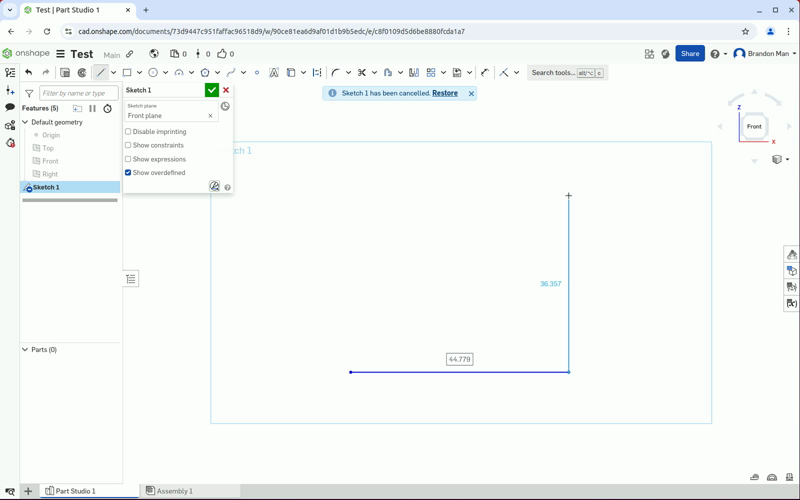
click(568, 195)
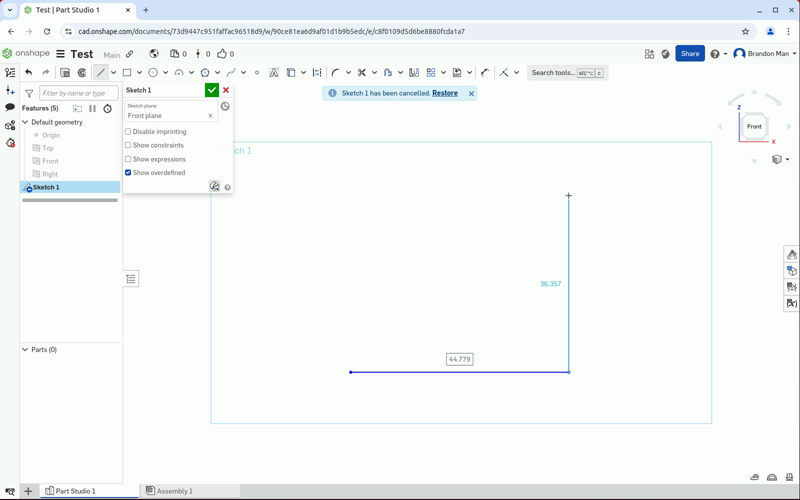
key_up(shift)
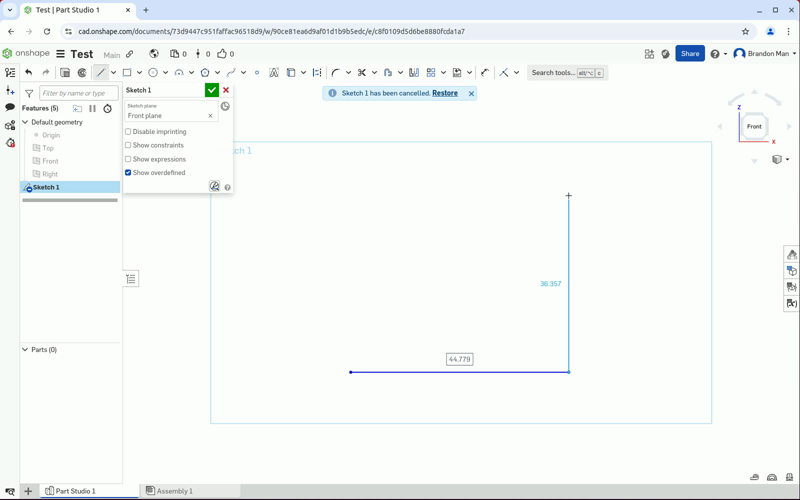
key_down(shift)
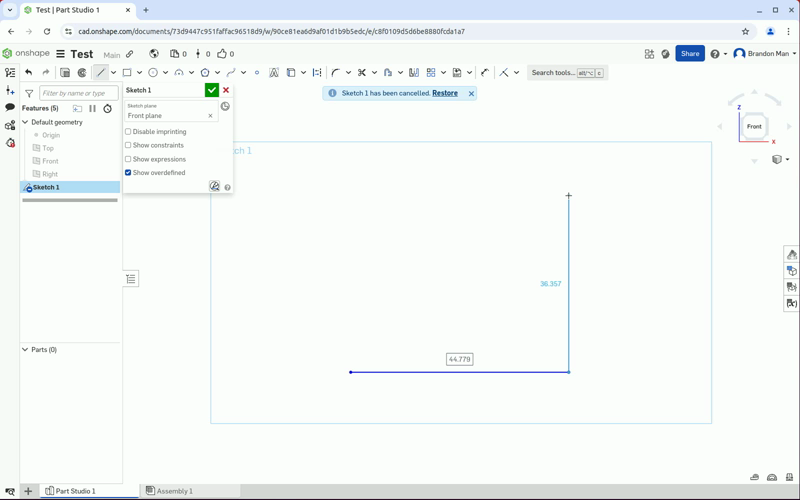
mouse_move(350, 195)
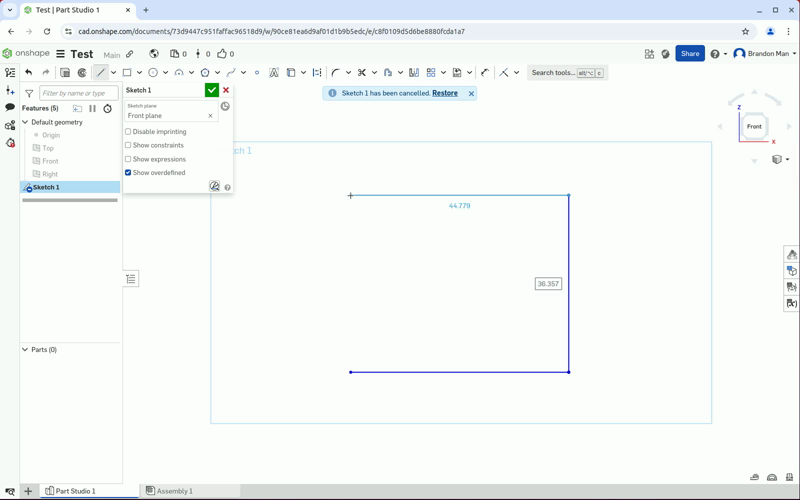
click(350, 195)
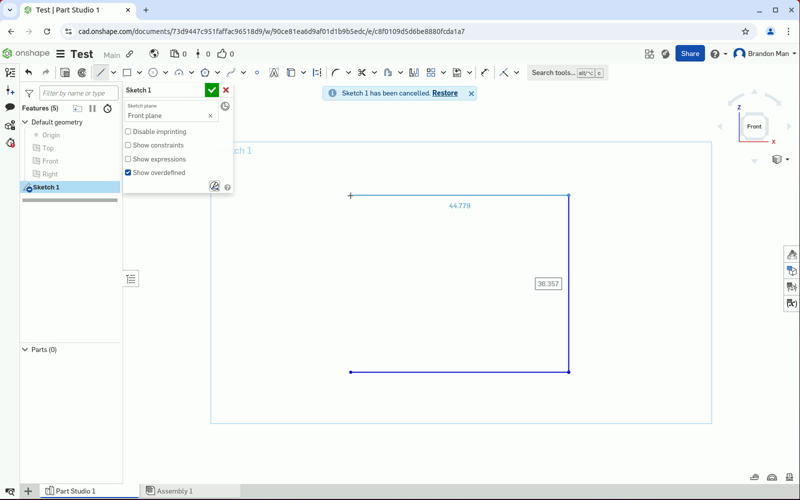
key_up(shift)
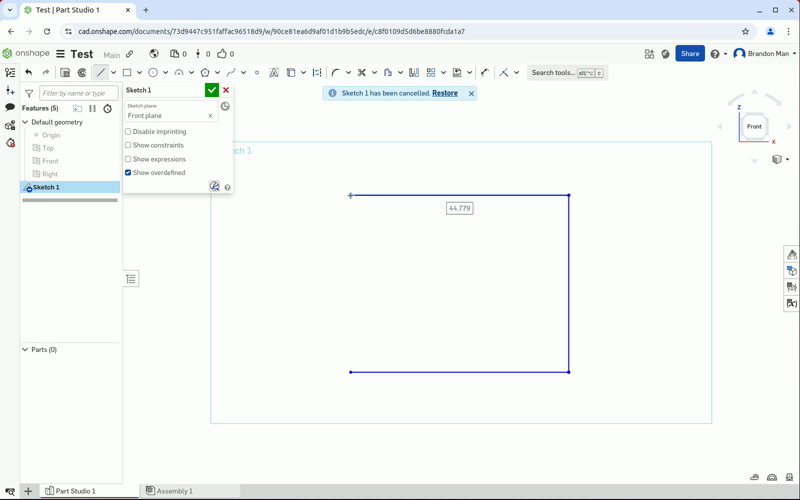
key_down(shift)
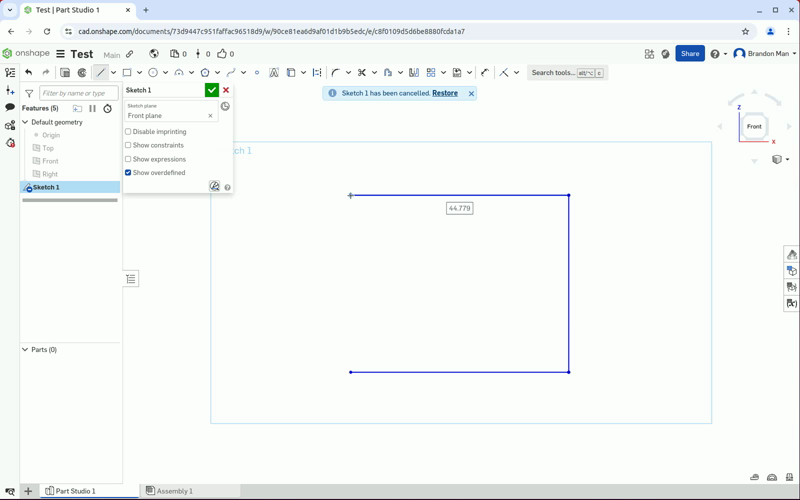
mouse_move(350, 372)
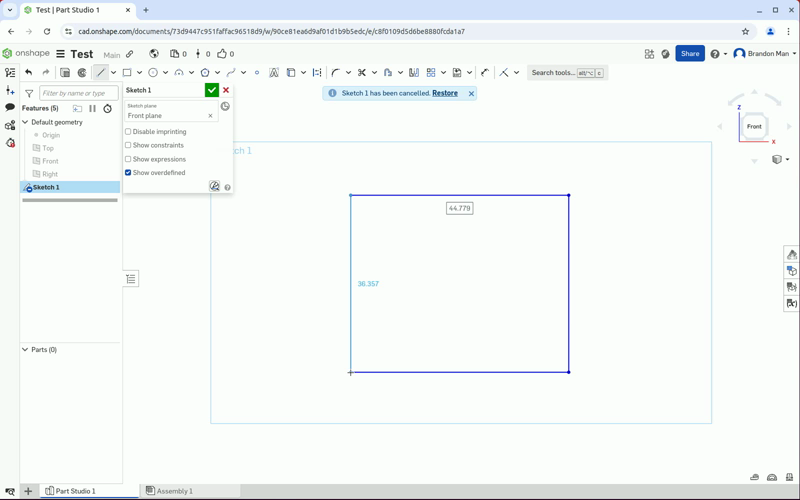
key_up(shift)
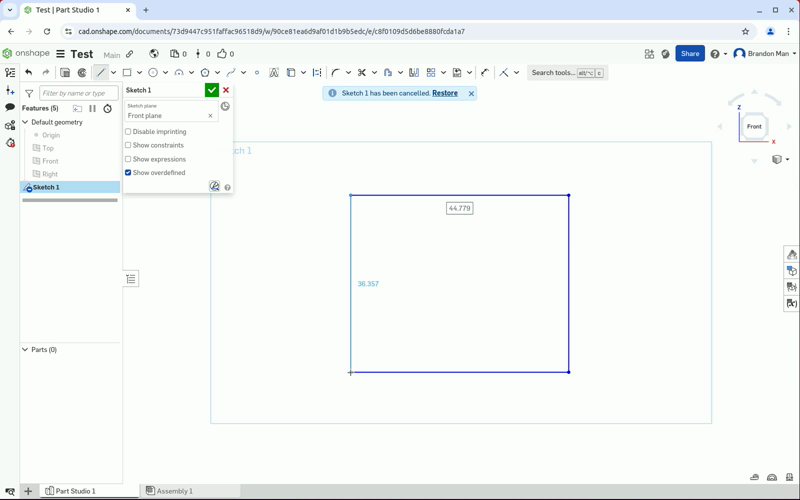
click(350, 372)
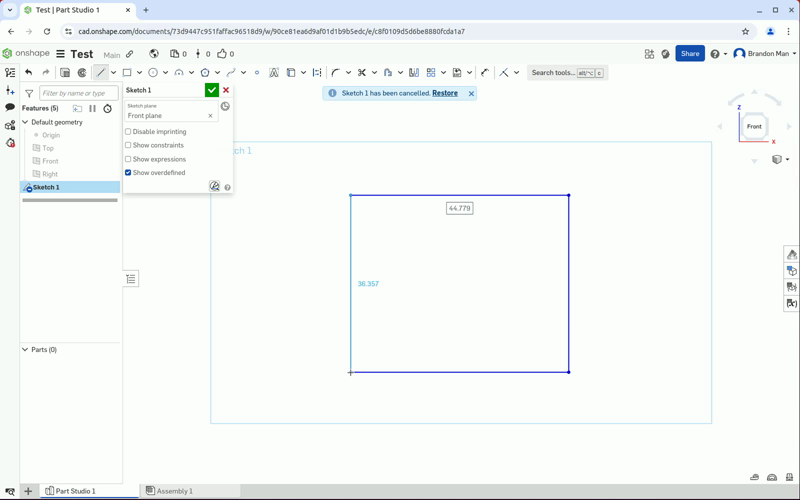
key(esc)
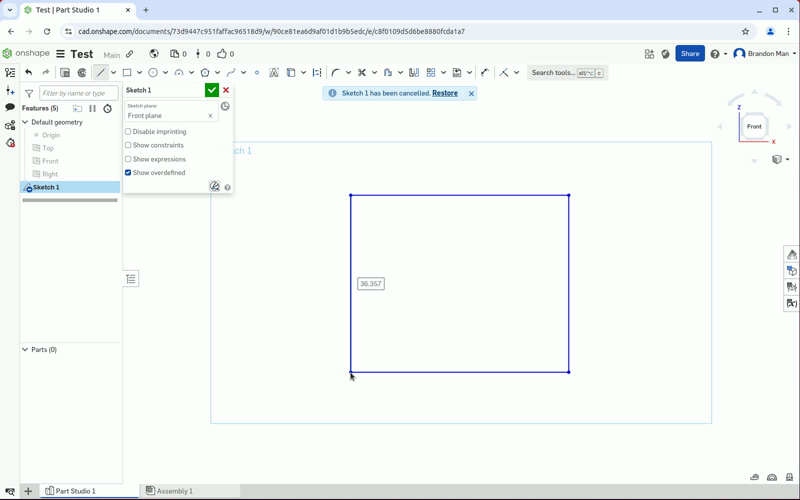
mouse_move(492, 316)
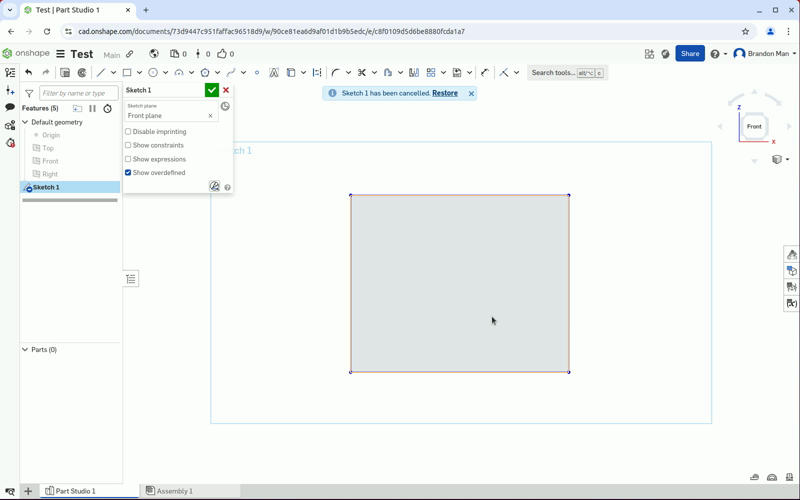
click(492, 316)
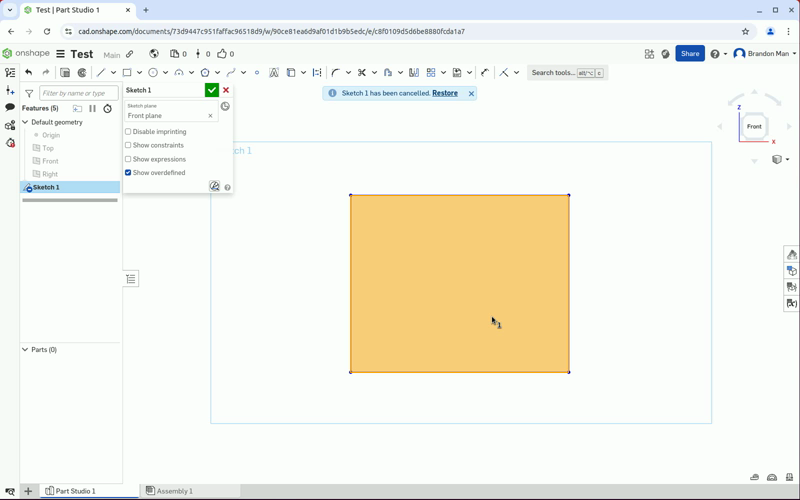
mouse_move(73, 352)
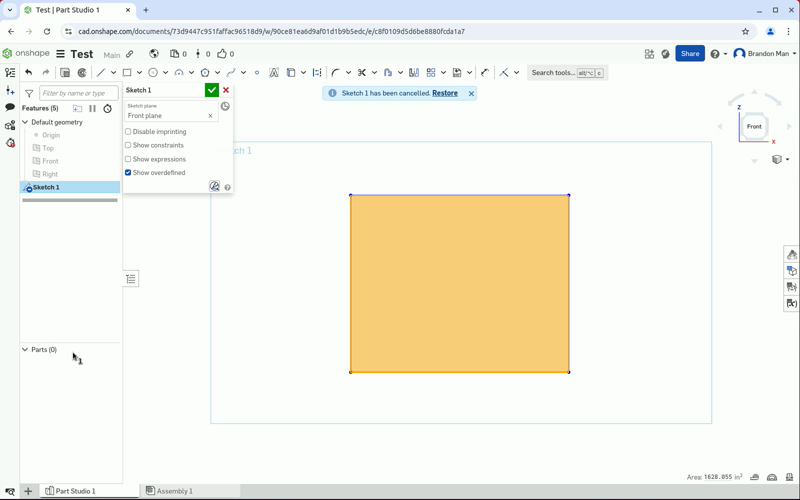
key(shift+y)
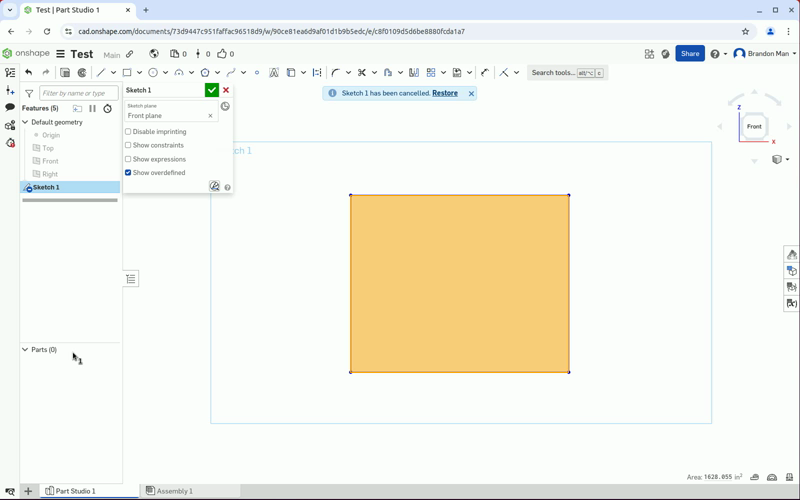
key(shift+e)
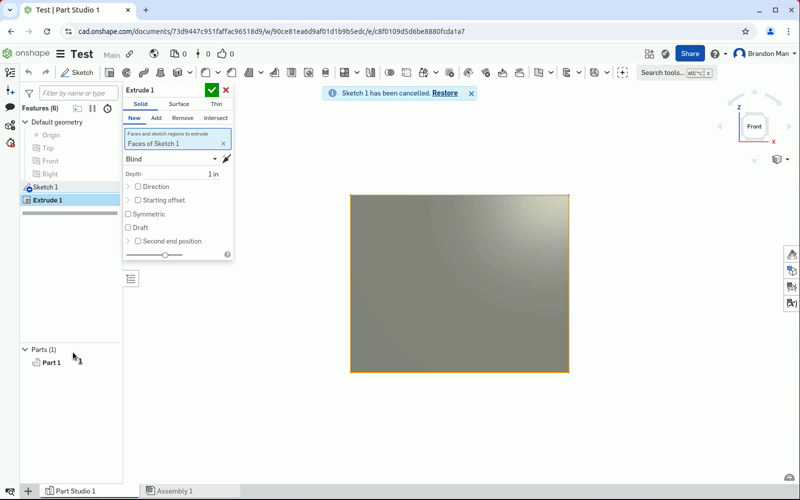
mouse_move(143, 106)
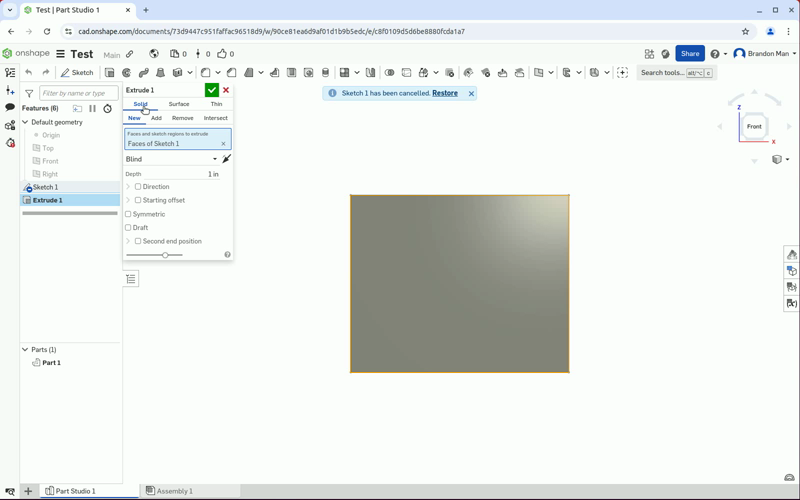
click(143, 106)
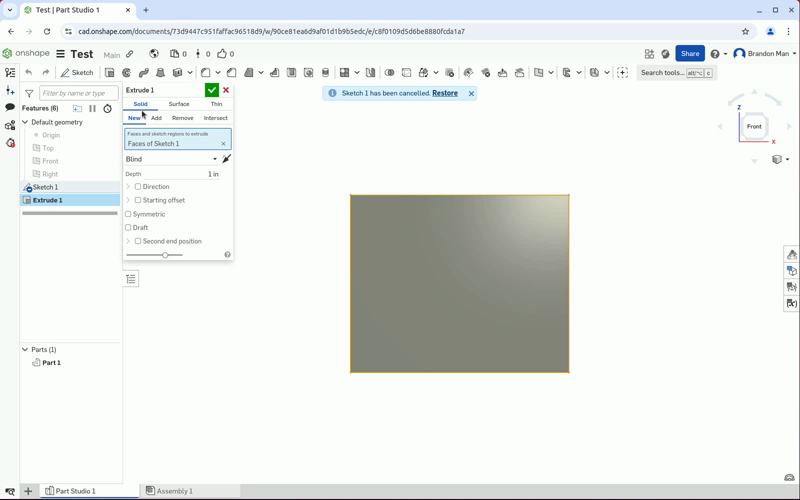
mouse_move(137, 120)
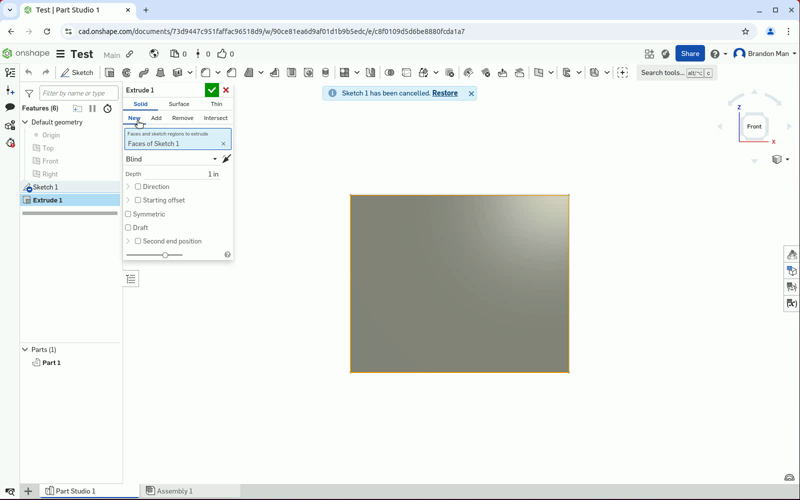
click(137, 120)
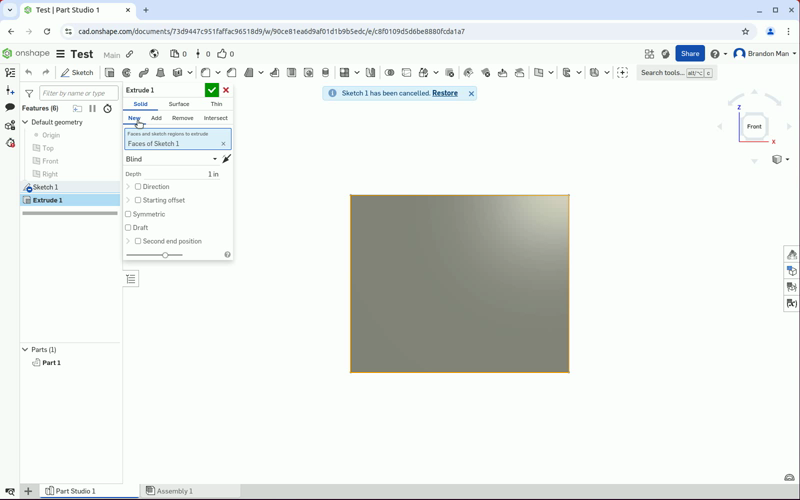
key(tab, 4)
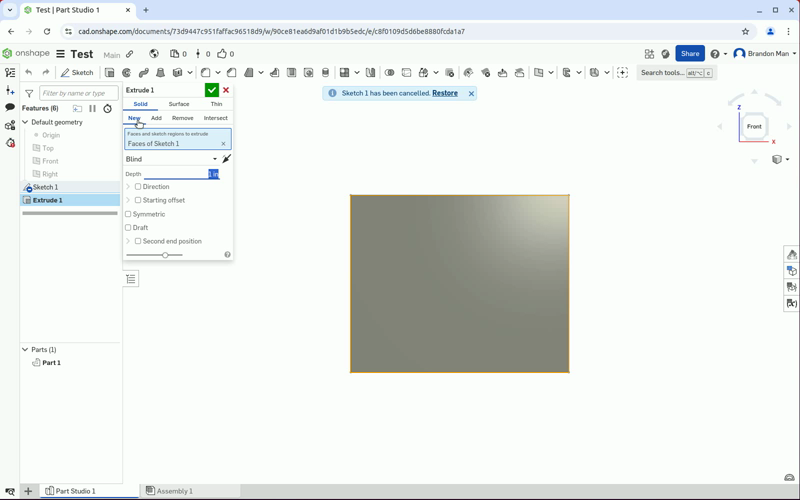
text(4.092)
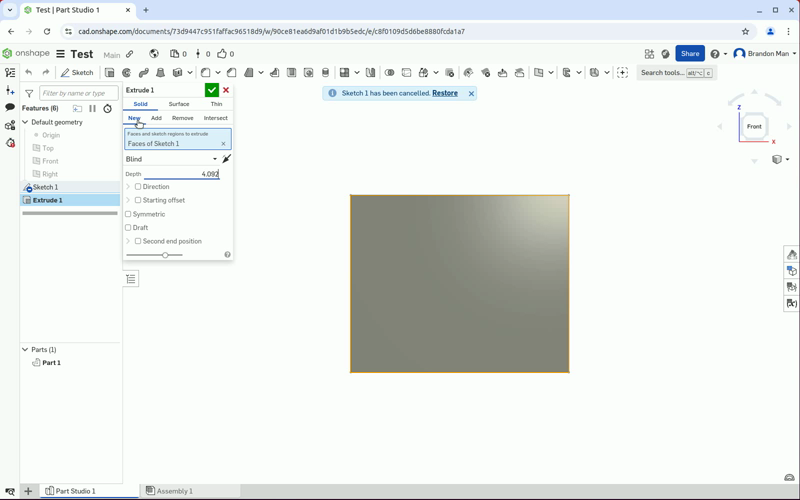
key(enter)
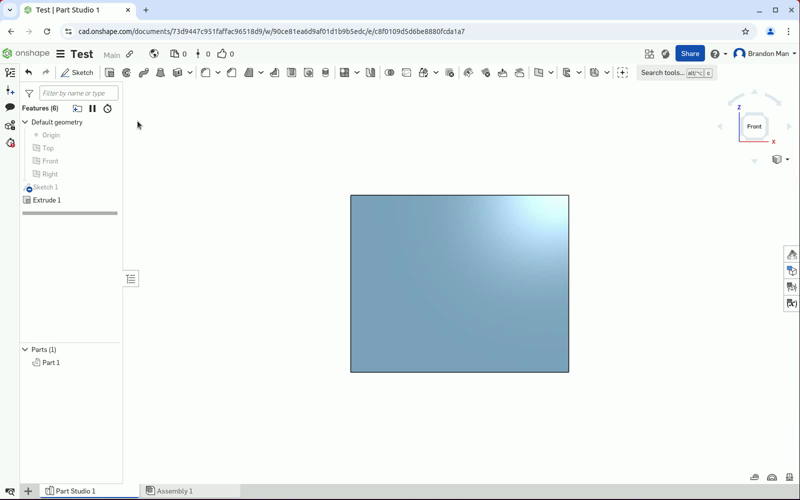
key(shift+h)
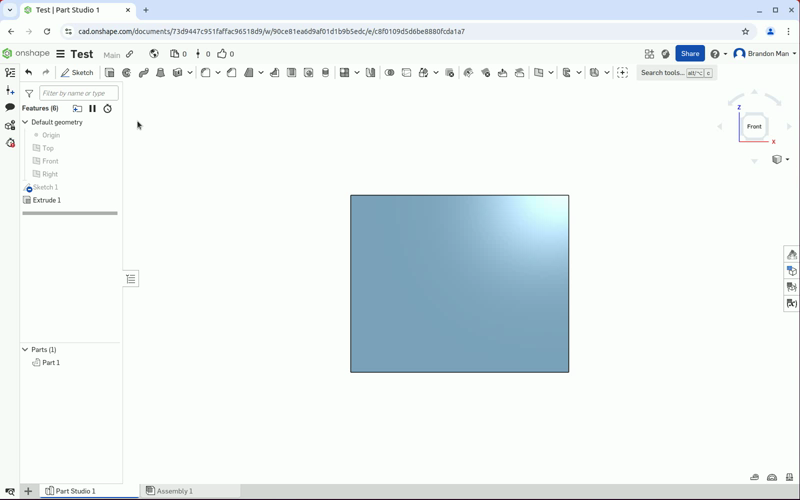
key(shift+h)
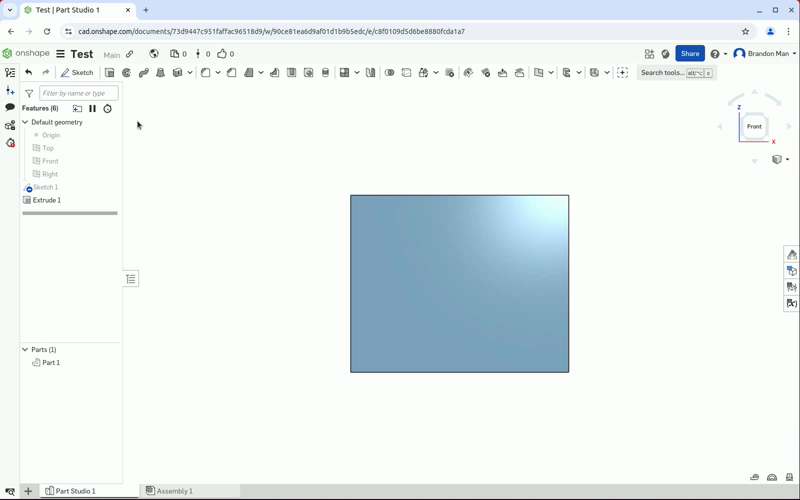
mouse_move(73, 189)
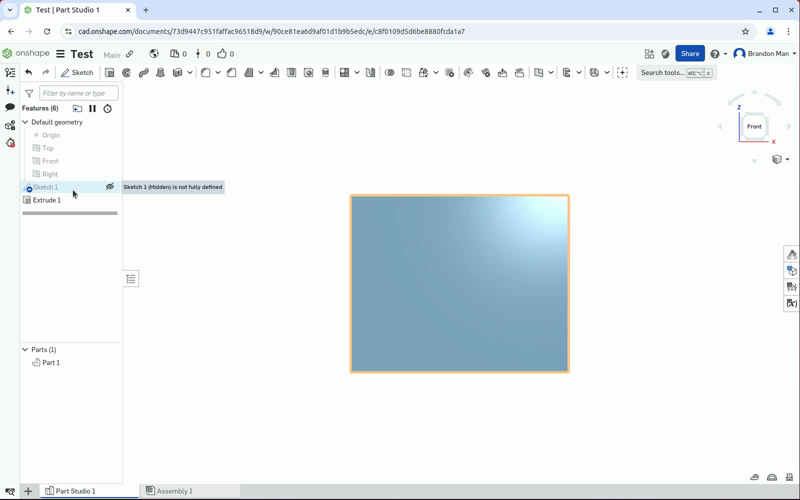
click(73, 189)
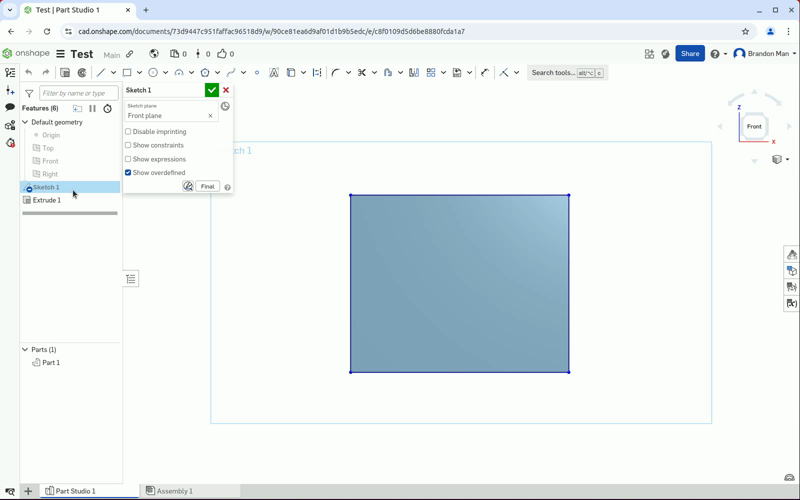
mouse_move(229, 92)
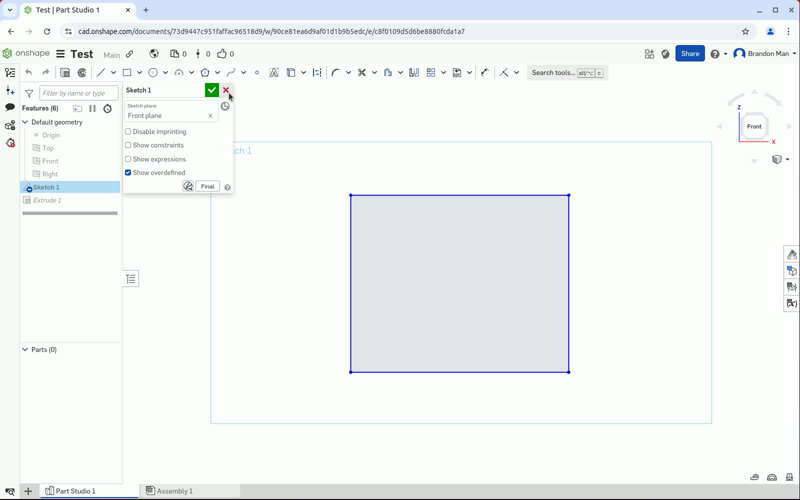
click(229, 92)
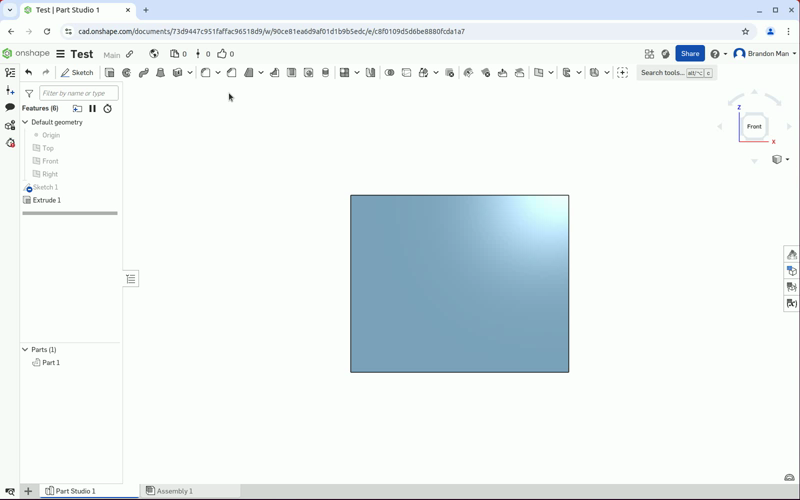
mouse_move(73, 352)
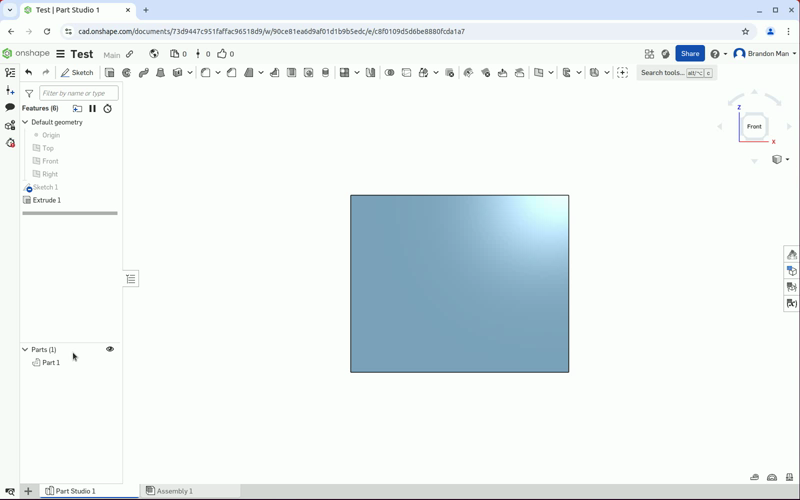
key(y)
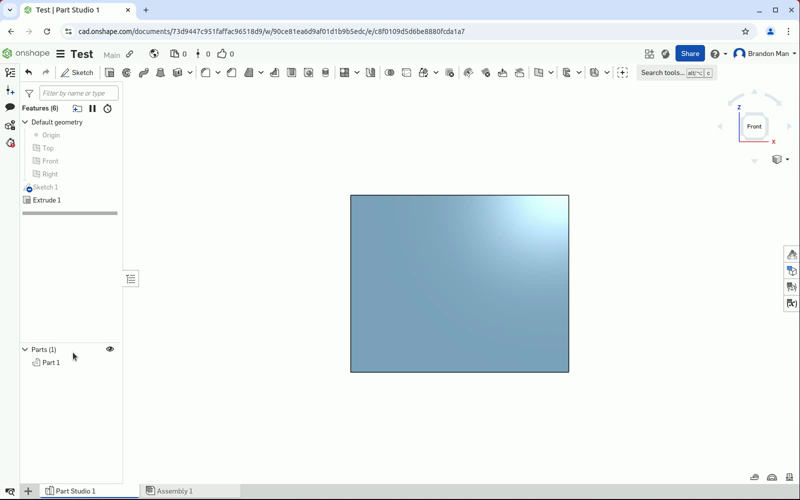
key(shift+p)
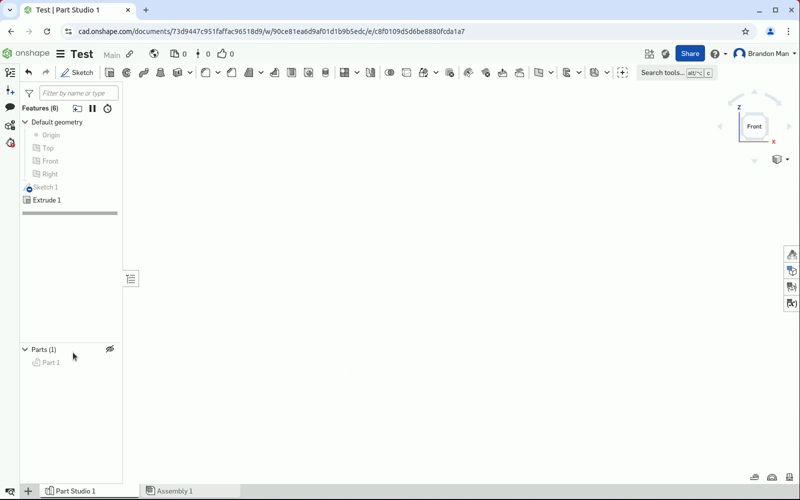
key(space)
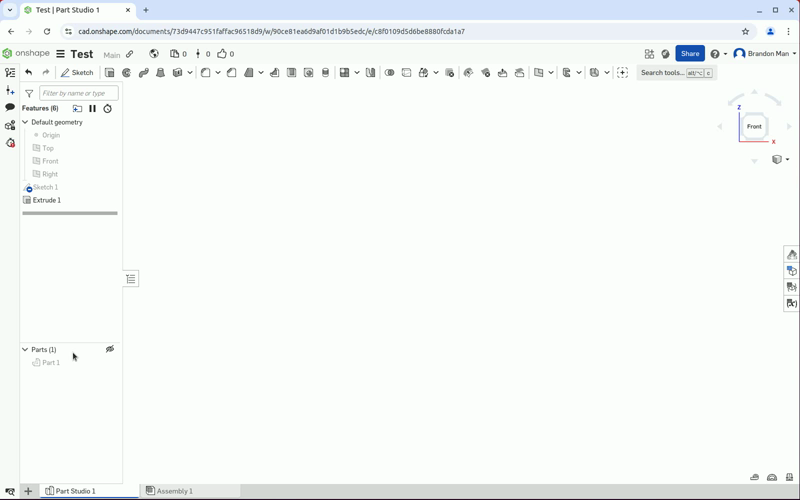
key_down(shift)
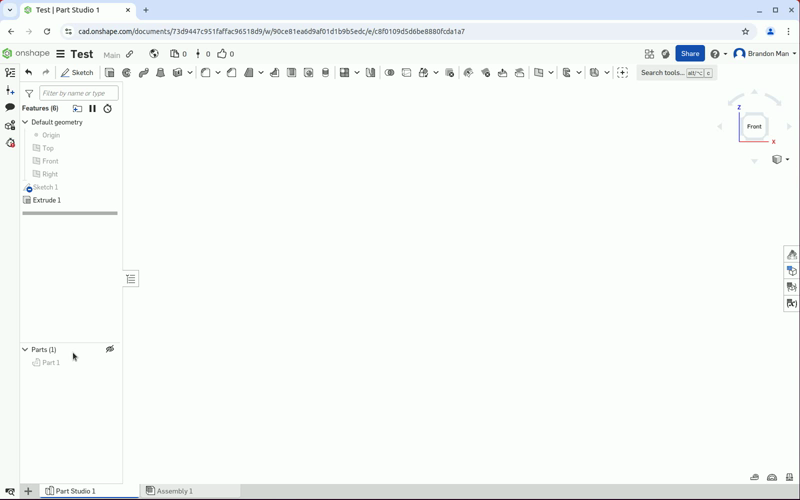
key(left)
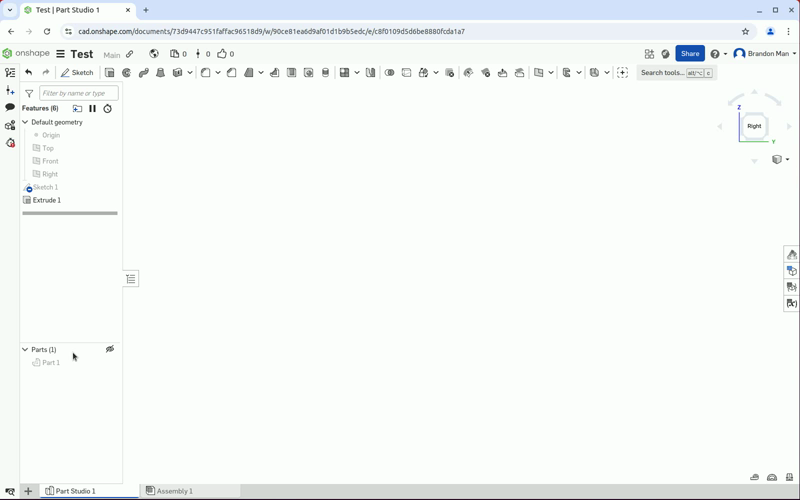
key_up(shift)
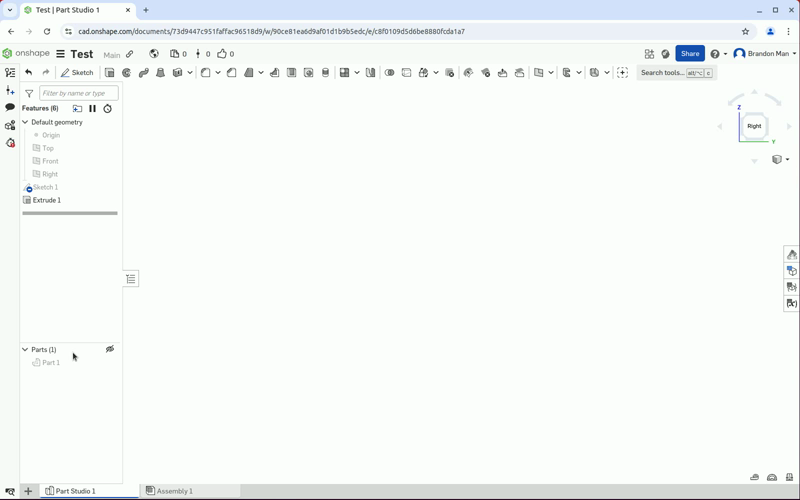
mouse_move(73, 352)
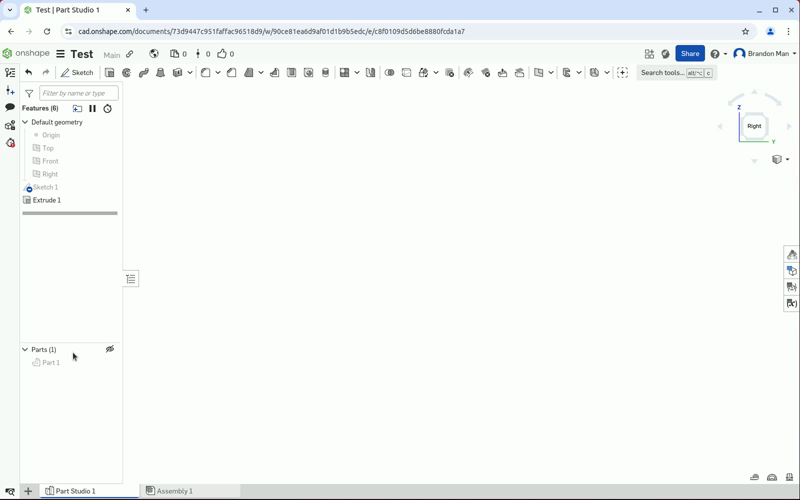
key(shift+y)
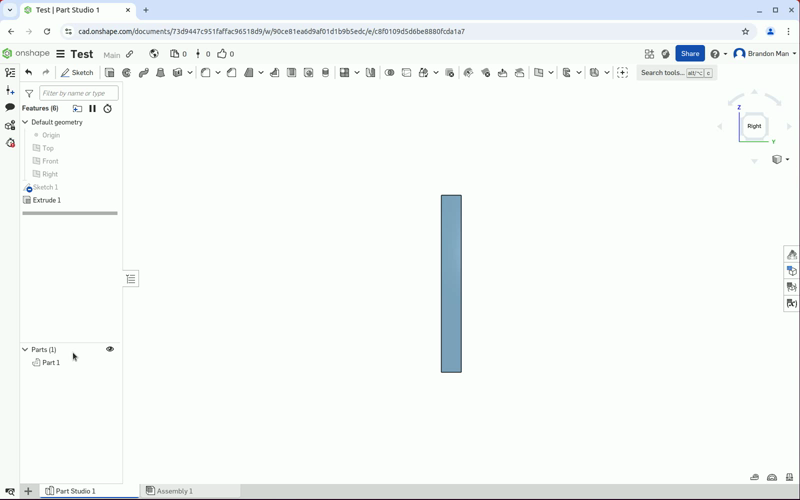
mouse_move(541, 75)
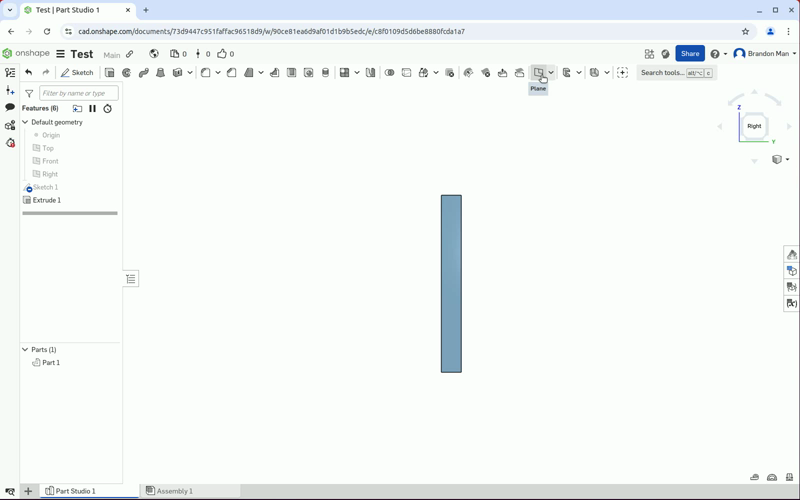
click(541, 75)
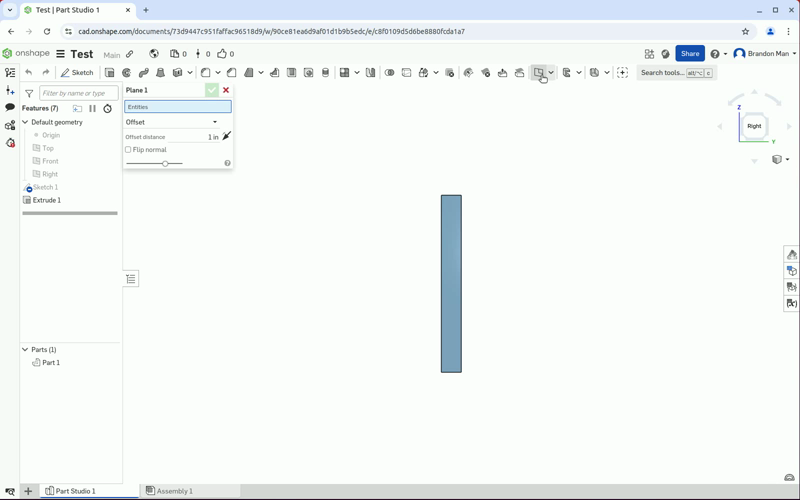
mouse_move(73, 176)
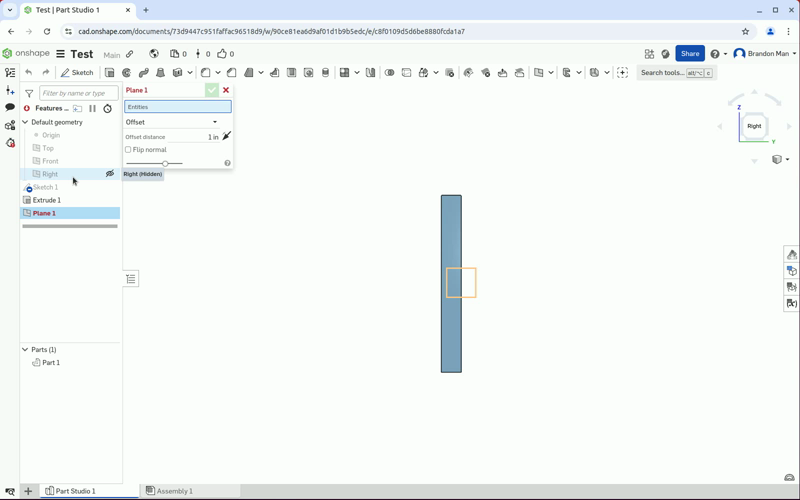
click(73, 176)
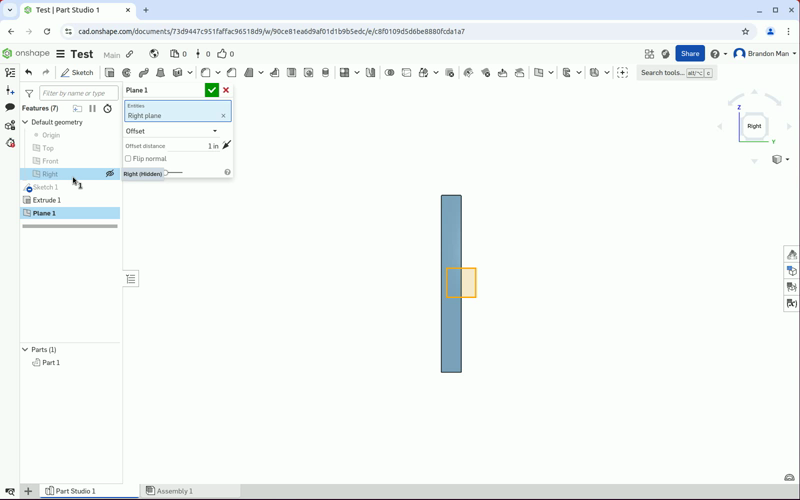
key(tab, 2)
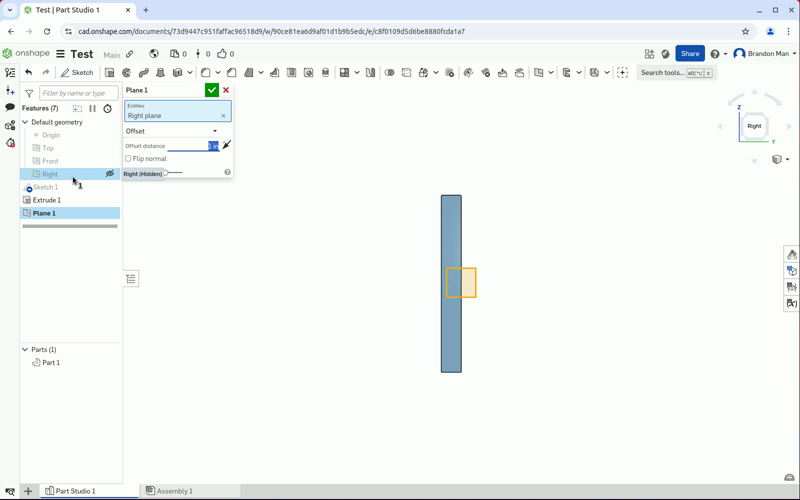
text(22.615)
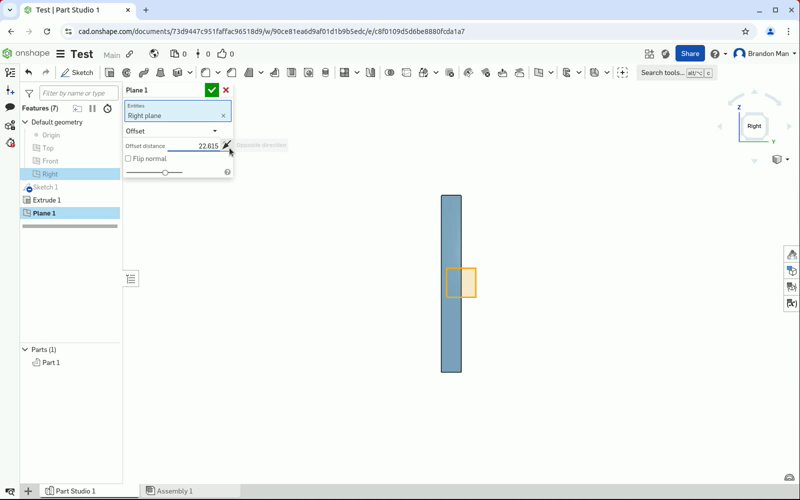
mouse_move(229, 147)
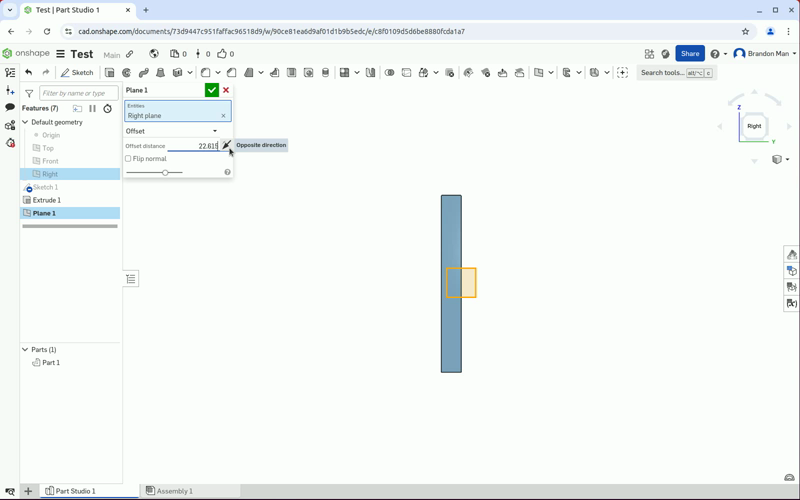
click(229, 147)
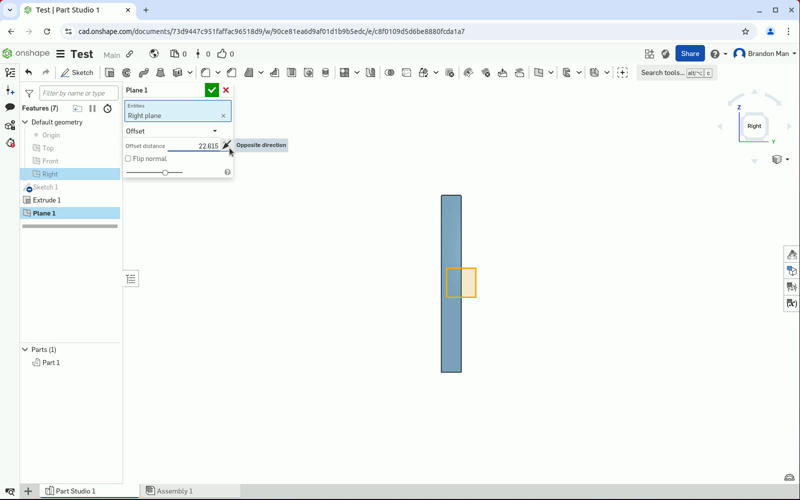
key(enter, 2)
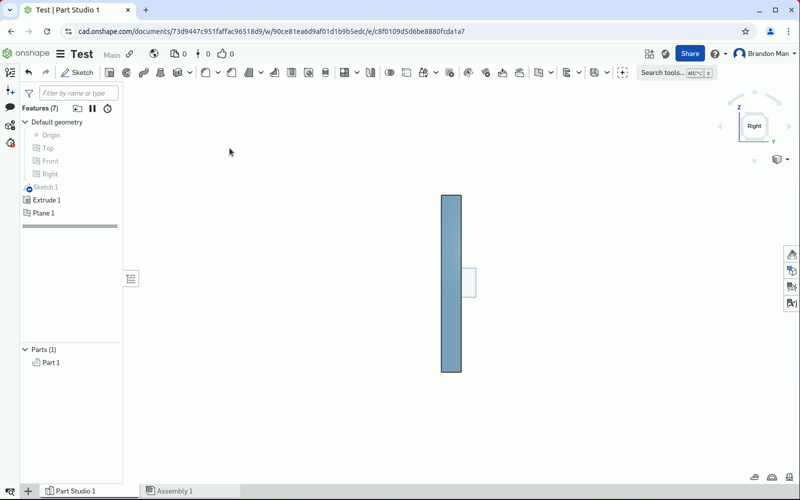
key(shift+s)
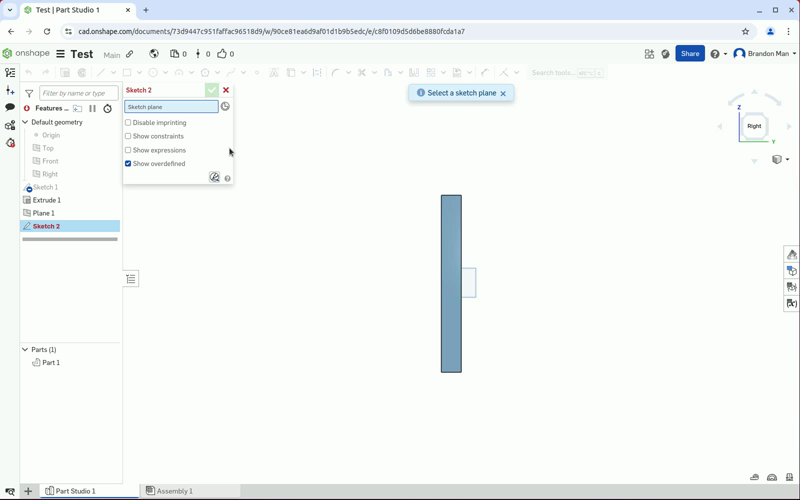
mouse_move(73, 215)
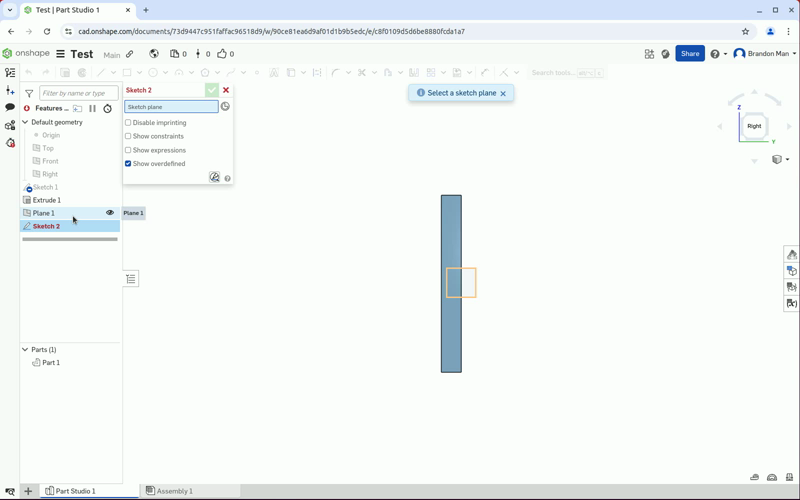
click(73, 215)
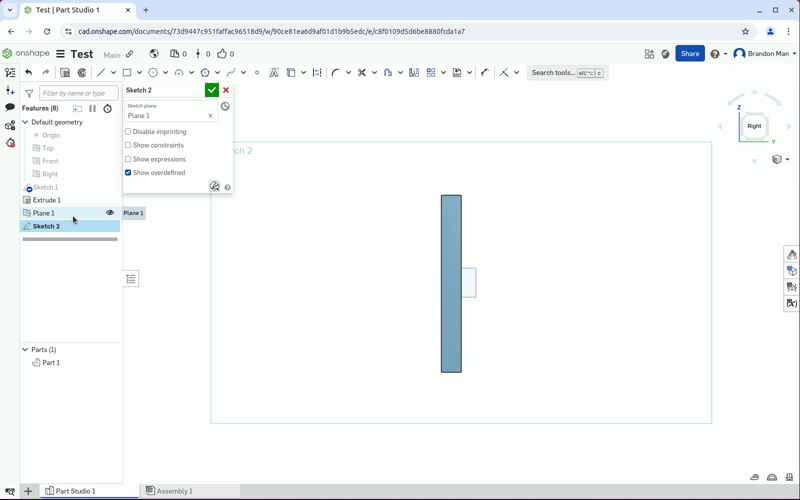
mouse_move(73, 352)
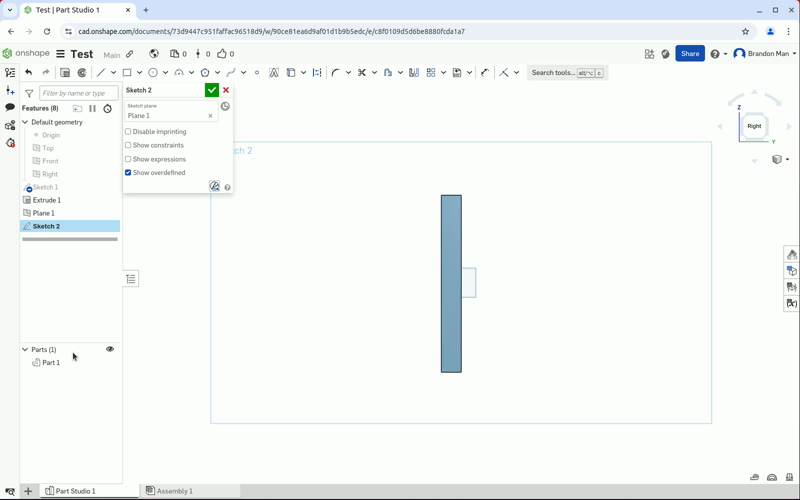
key(y)
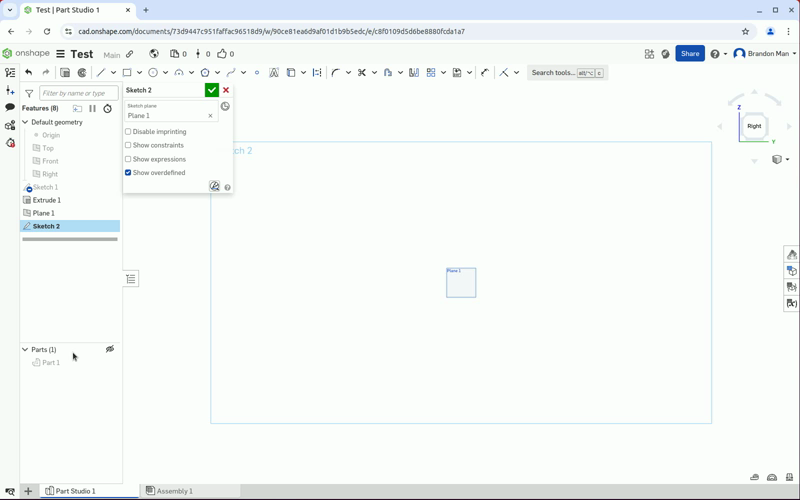
key(l)
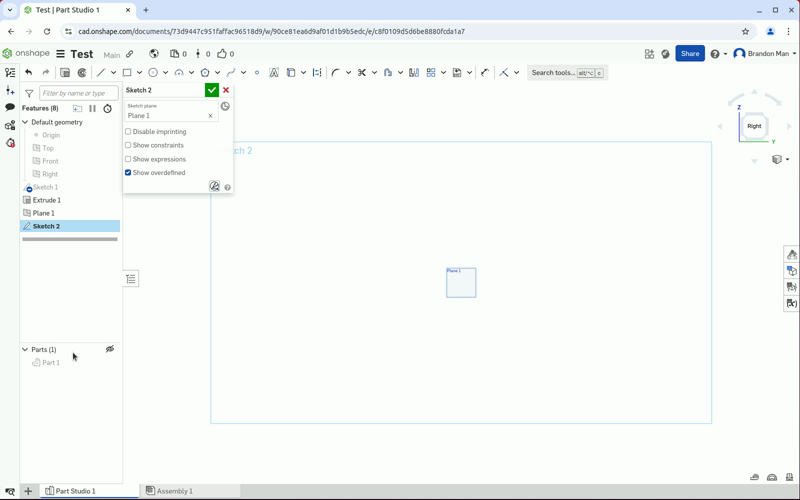
key_down(shift)
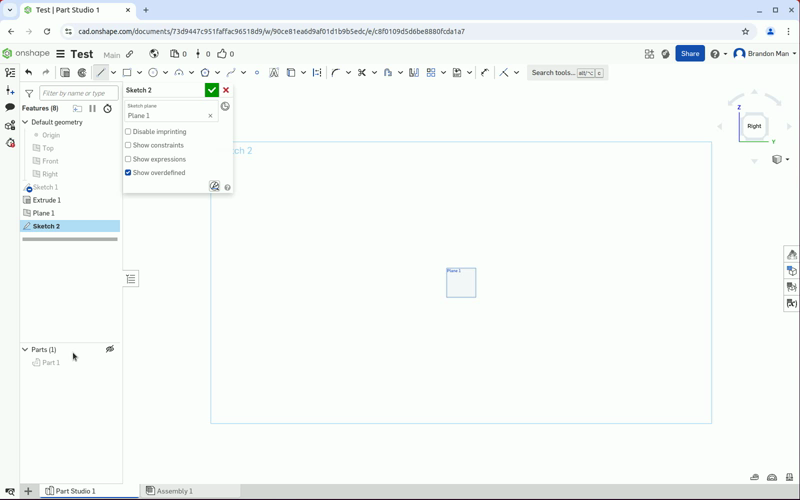
mouse_move(440, 250)
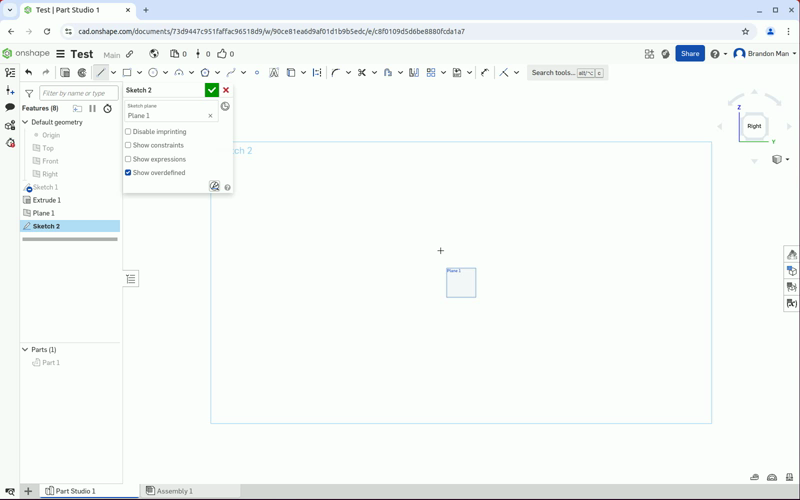
click(440, 250)
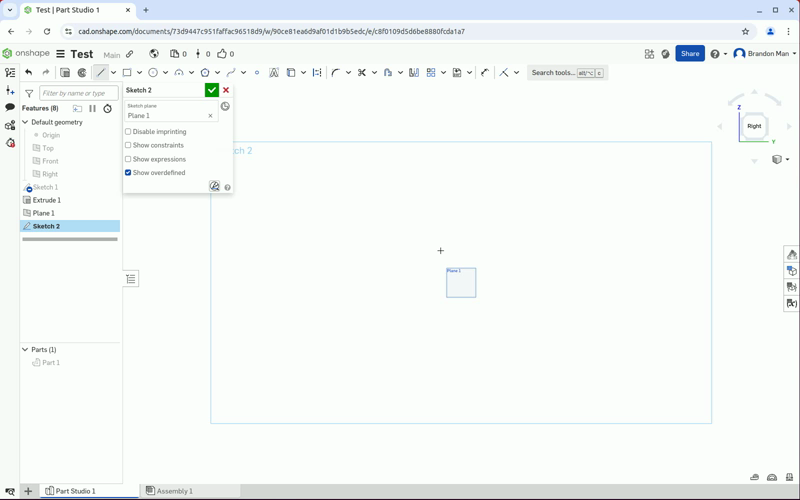
key_up(shift)
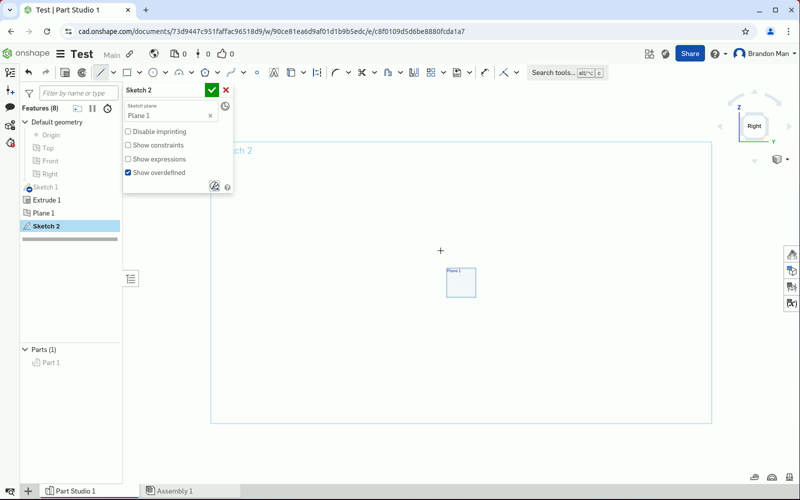
key_down(shift)
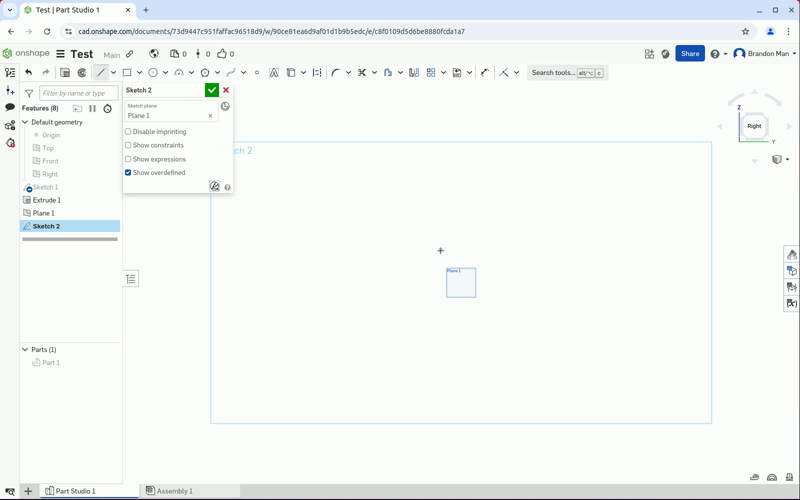
mouse_move(470, 250)
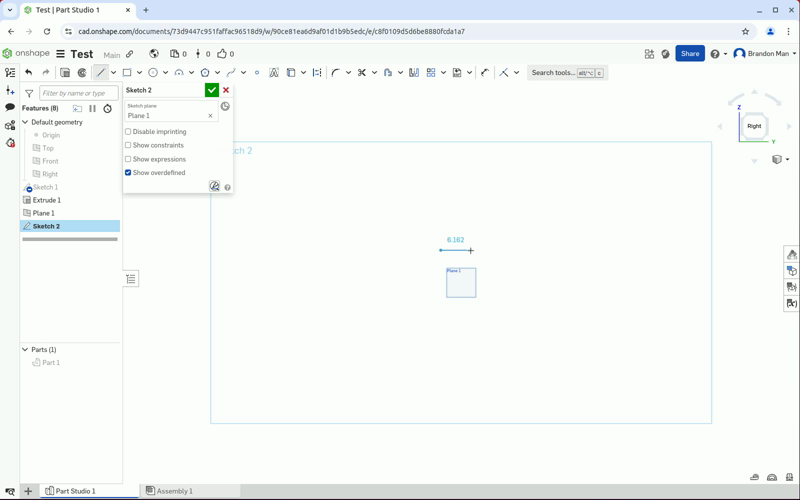
mouse_move(446, 250)
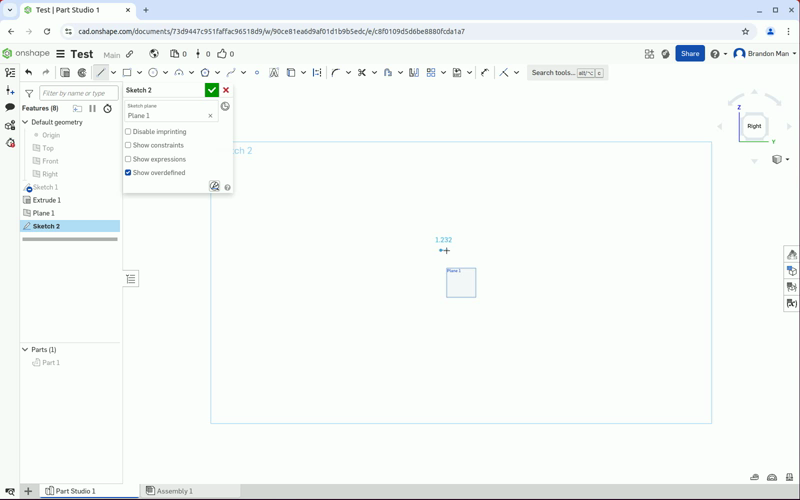
scroll(6)
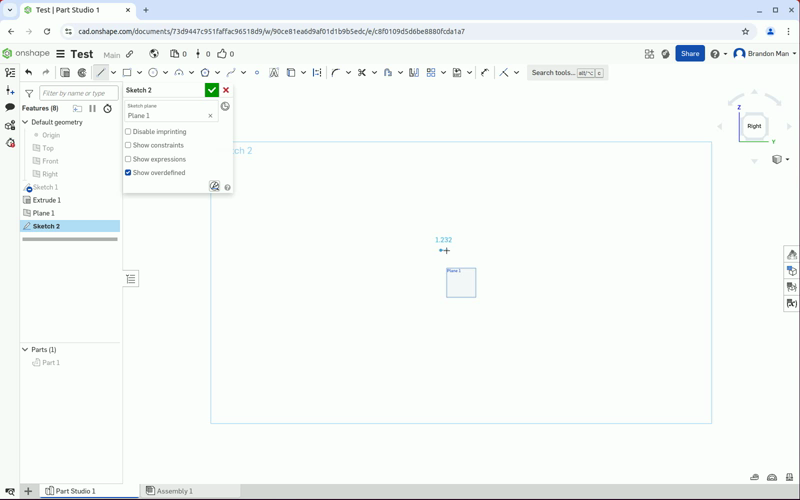
scroll(6)
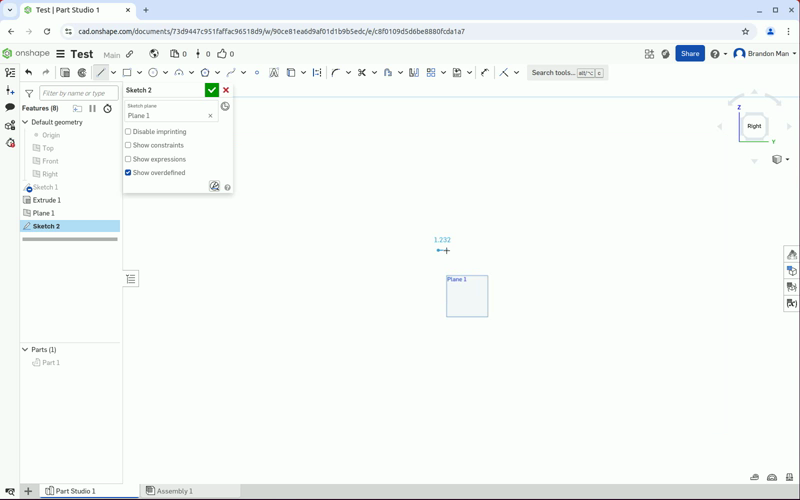
scroll(6)
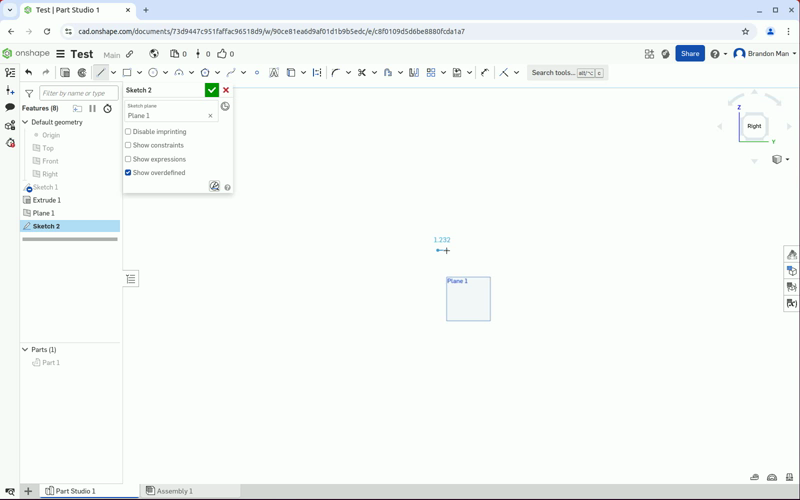
scroll(6)
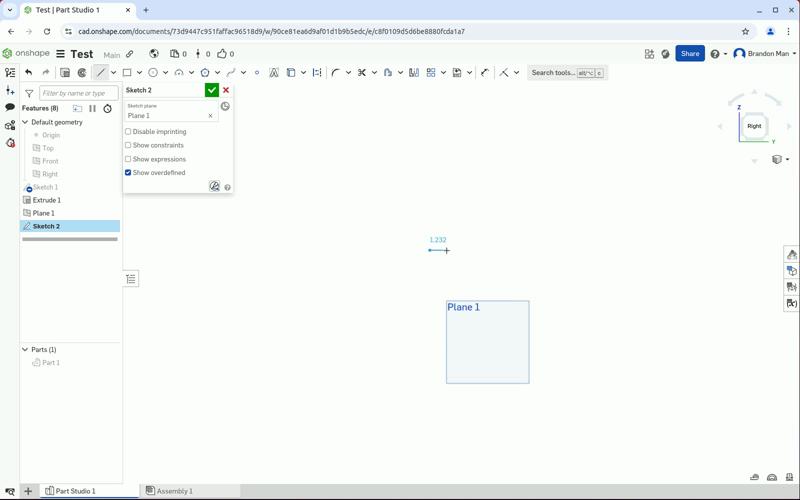
scroll(6)
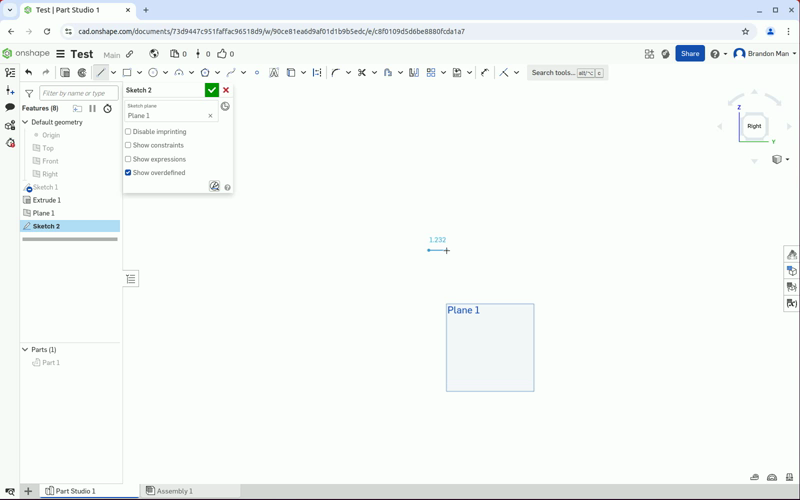
scroll(6)
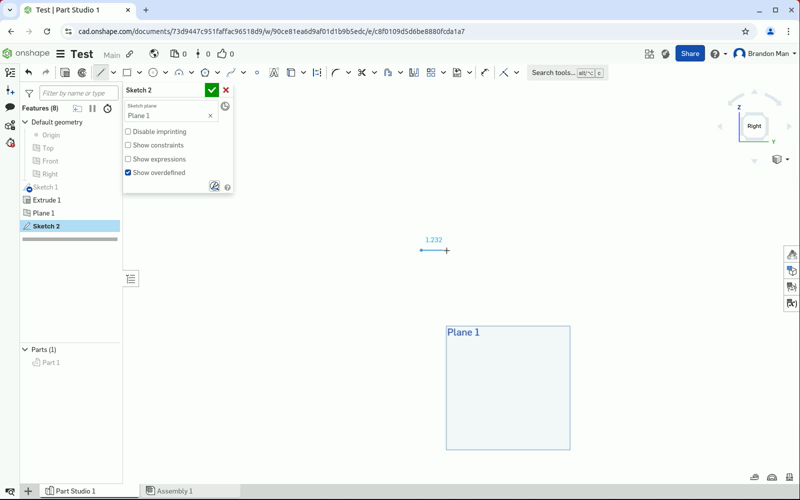
scroll(6)
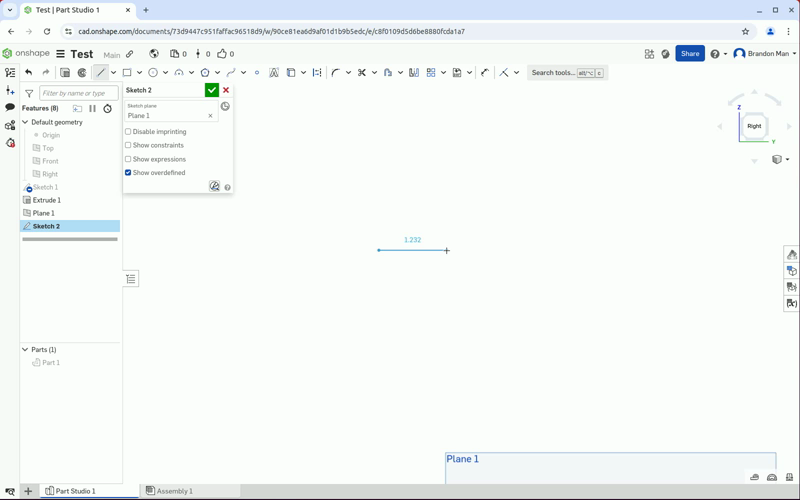
click(446, 250)
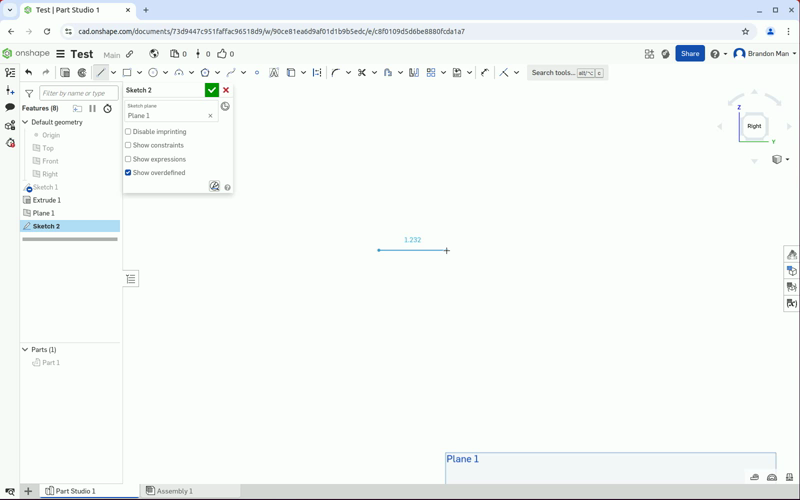
scroll(-6)
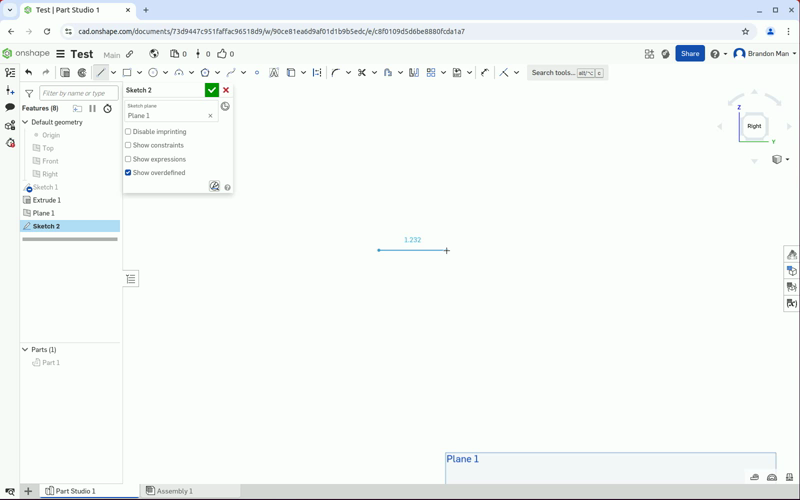
scroll(-6)
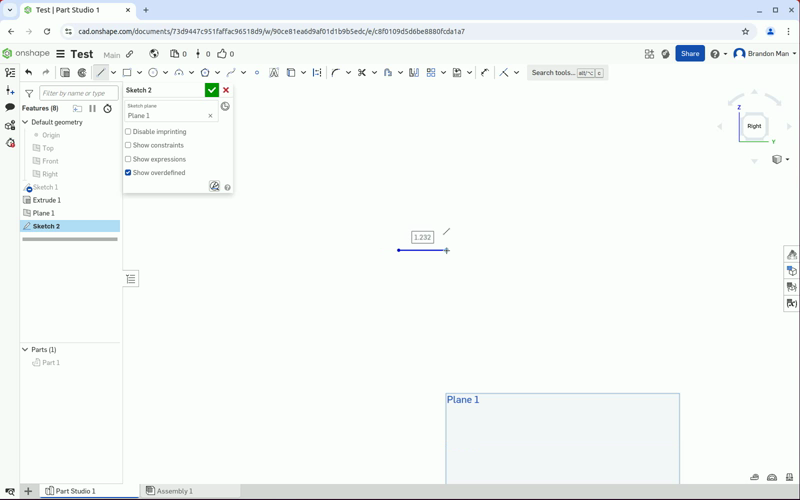
scroll(-6)
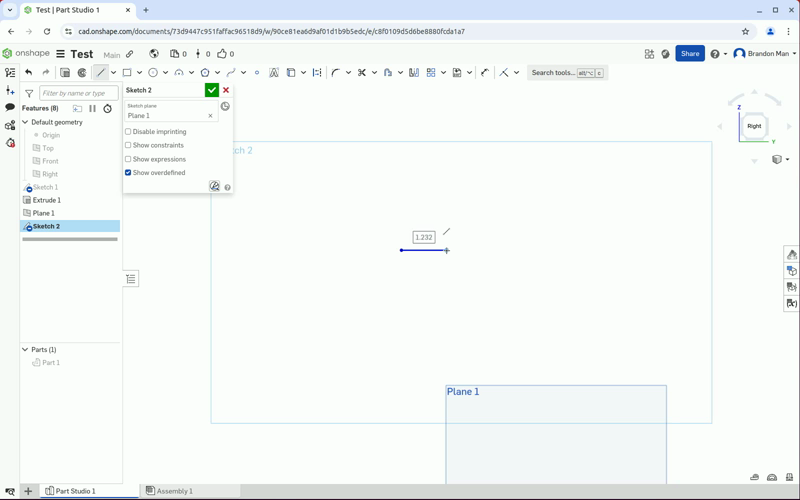
scroll(-6)
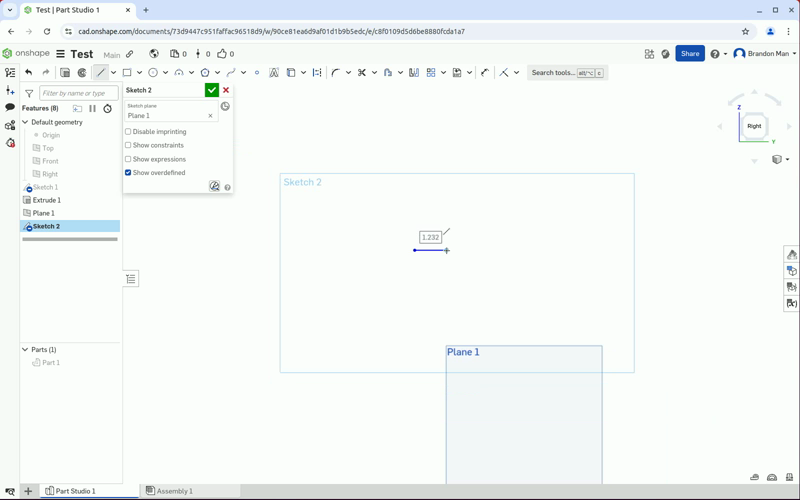
scroll(-6)
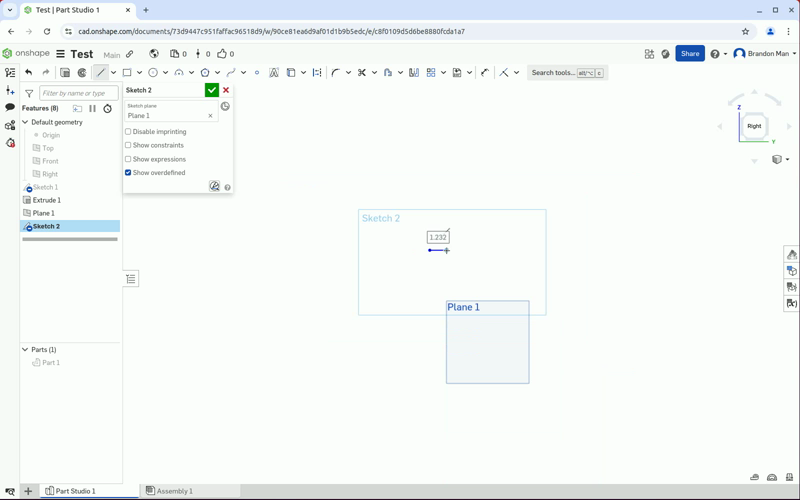
scroll(-6)
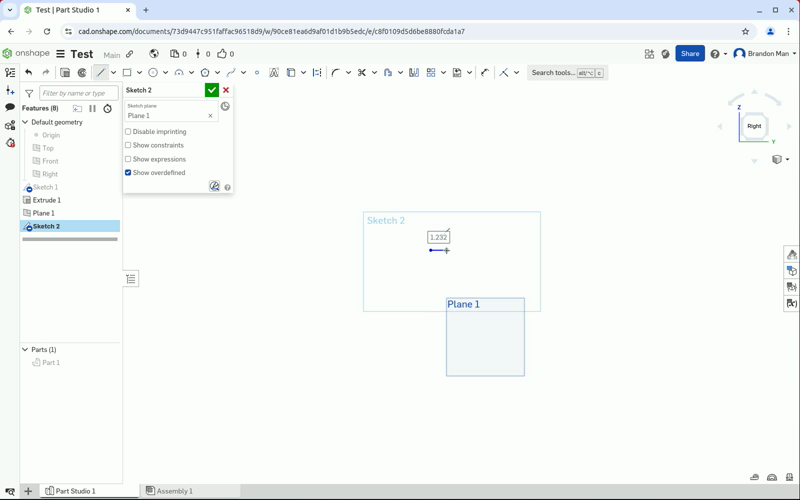
scroll(-6)
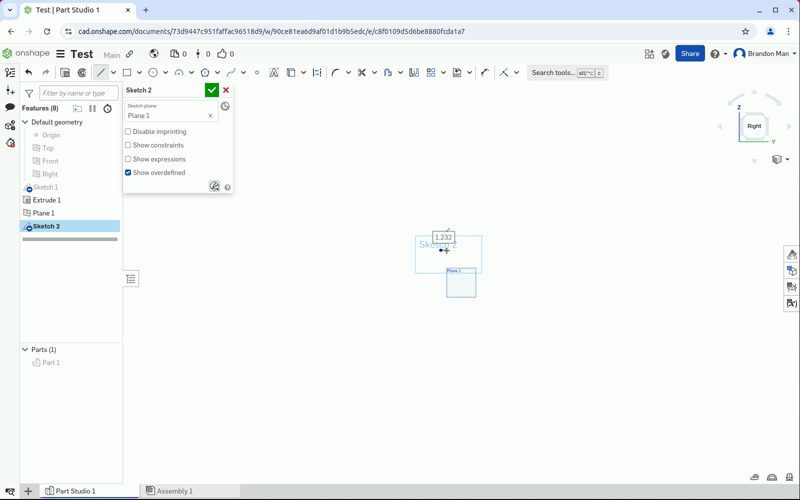
key_up(shift)
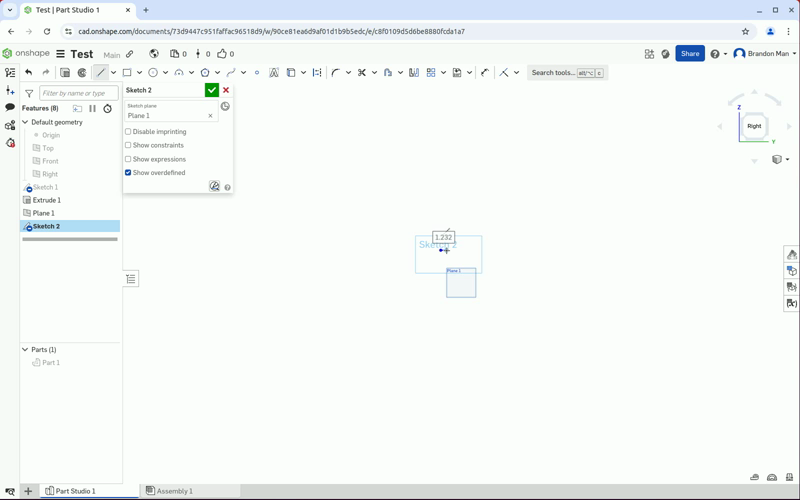
key_down(shift)
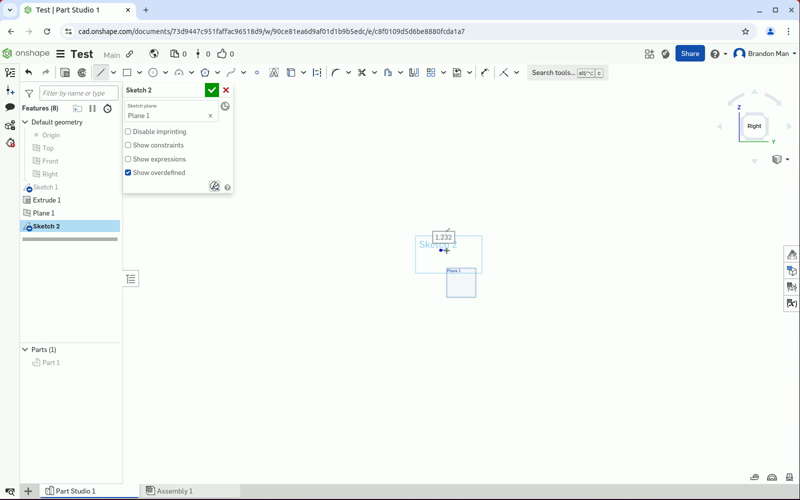
mouse_move(476, 250)
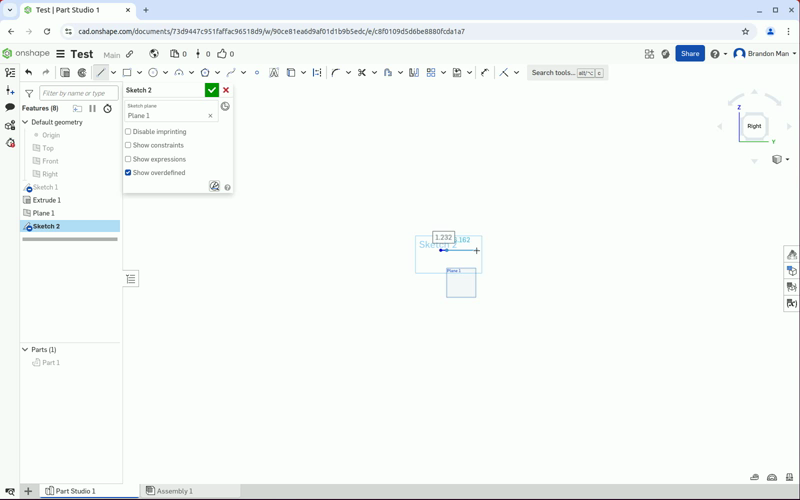
mouse_move(446, 193)
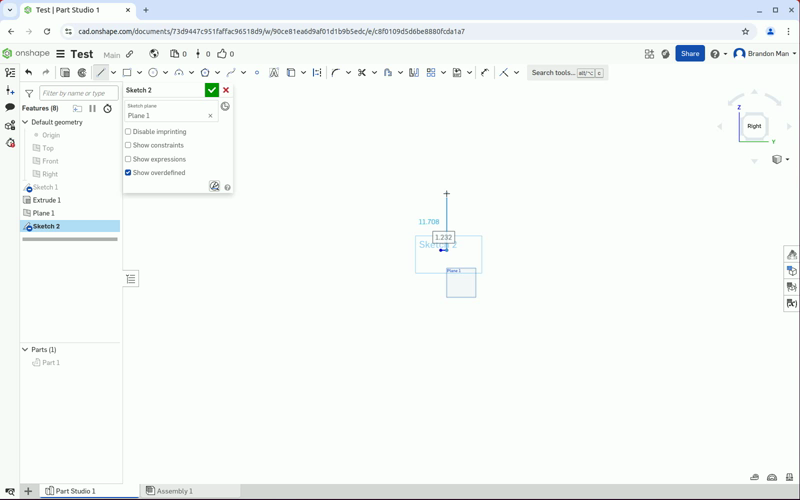
click(446, 193)
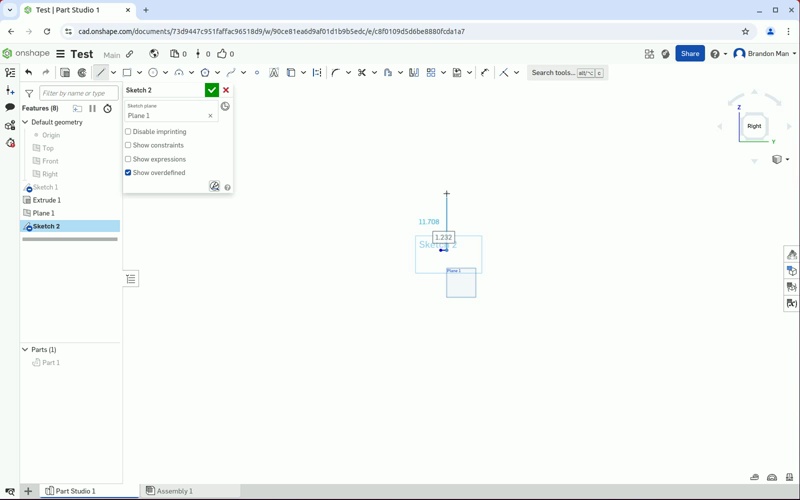
key_up(shift)
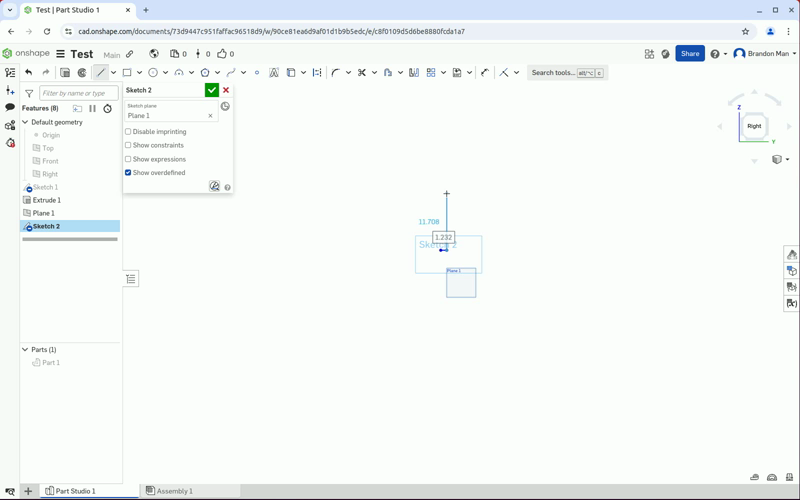
key_down(shift)
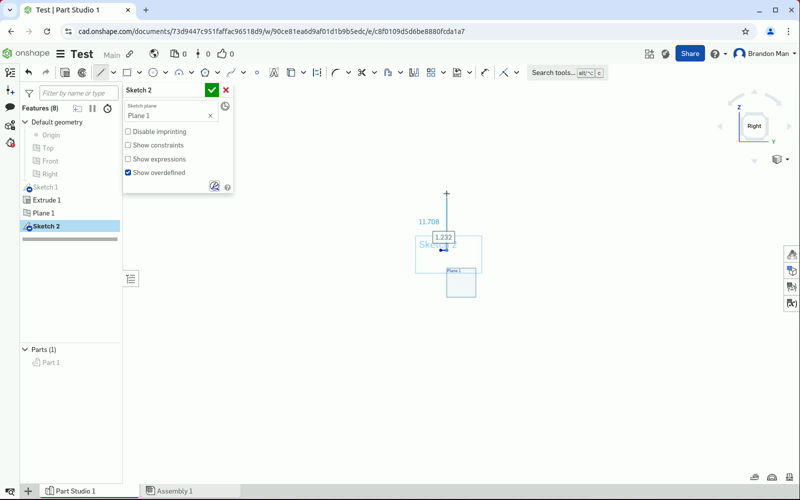
mouse_move(476, 193)
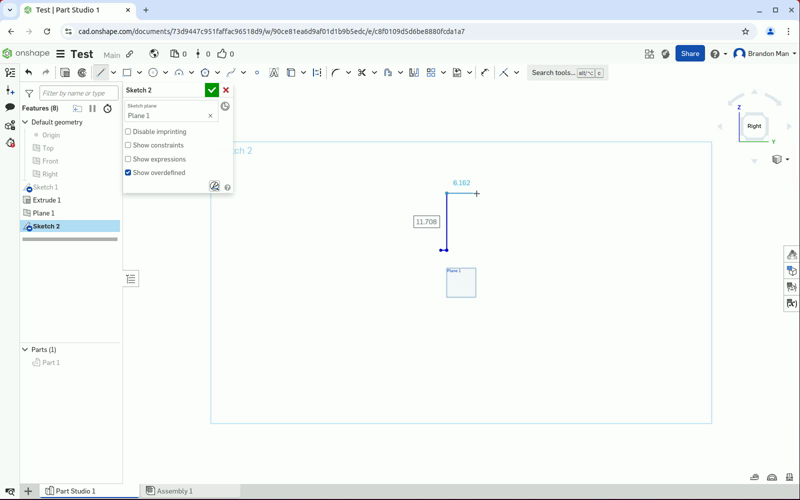
mouse_move(440, 193)
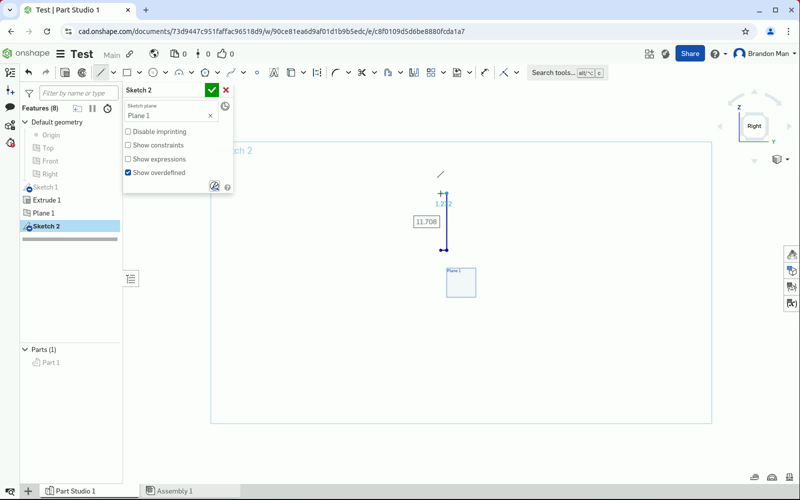
scroll(6)
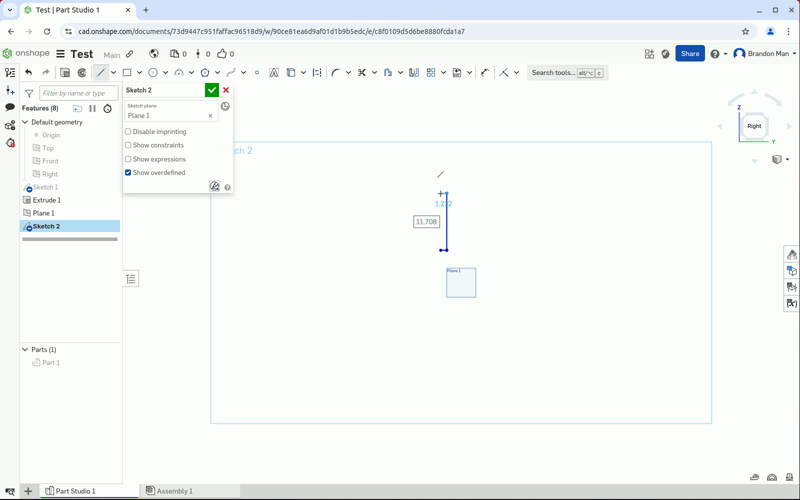
scroll(6)
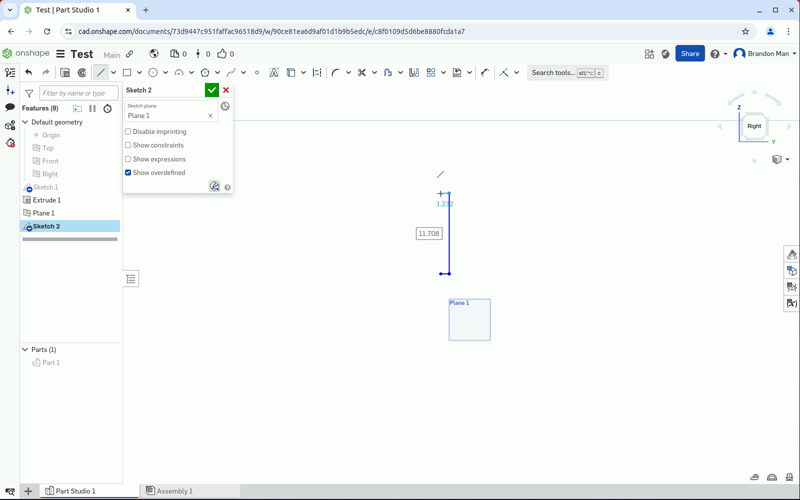
scroll(6)
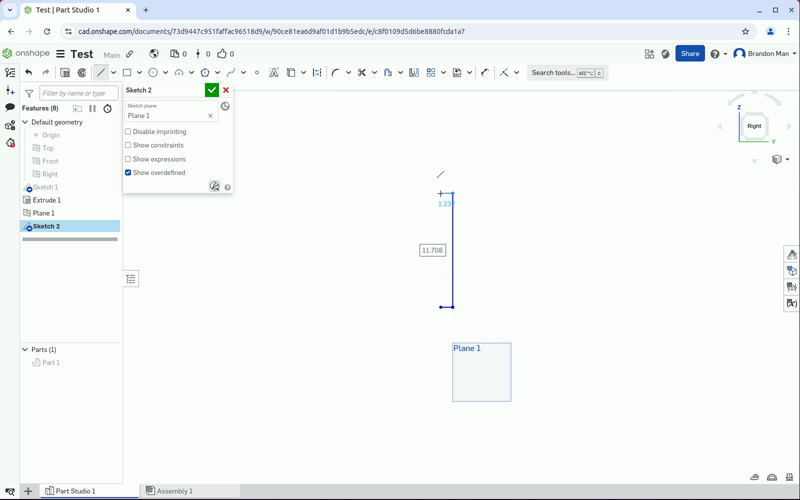
scroll(6)
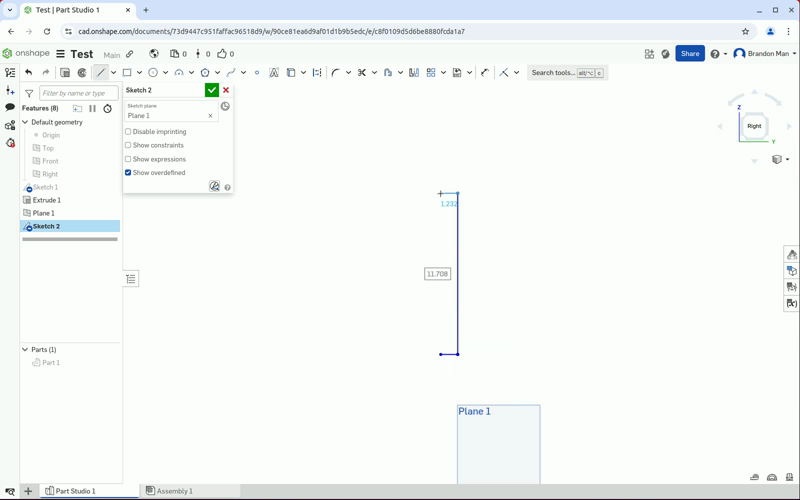
scroll(6)
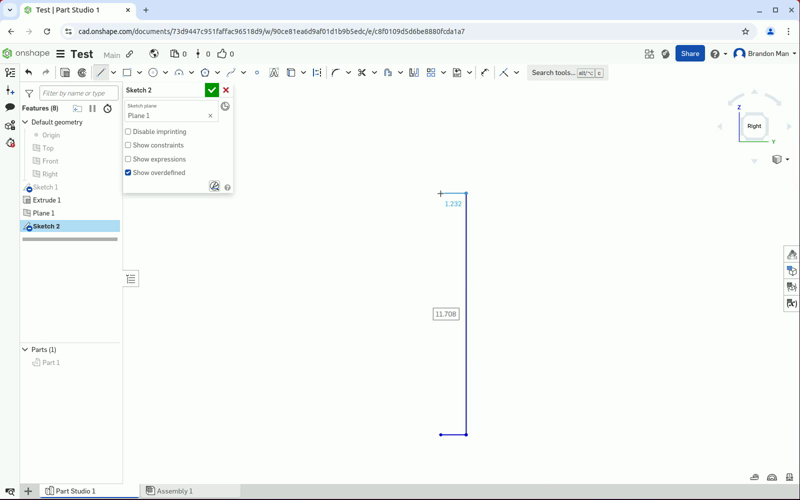
scroll(6)
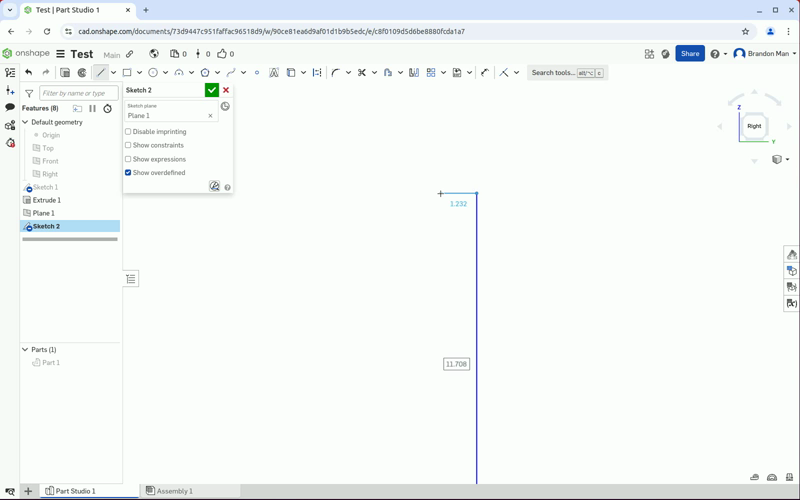
scroll(6)
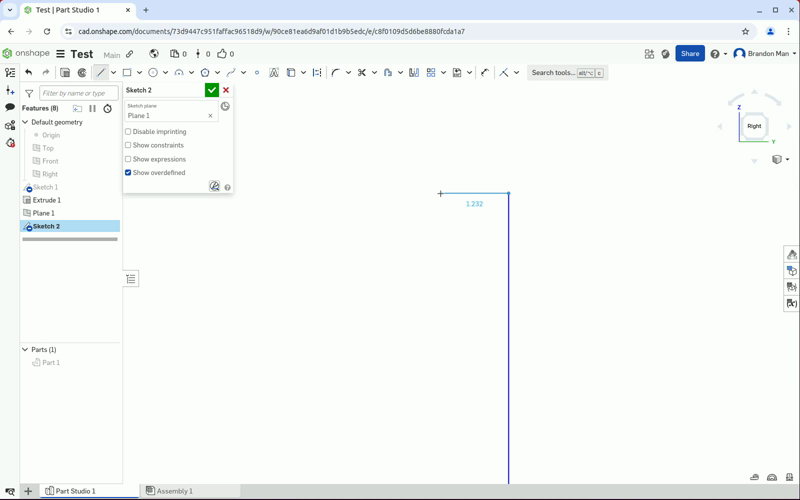
click(440, 193)
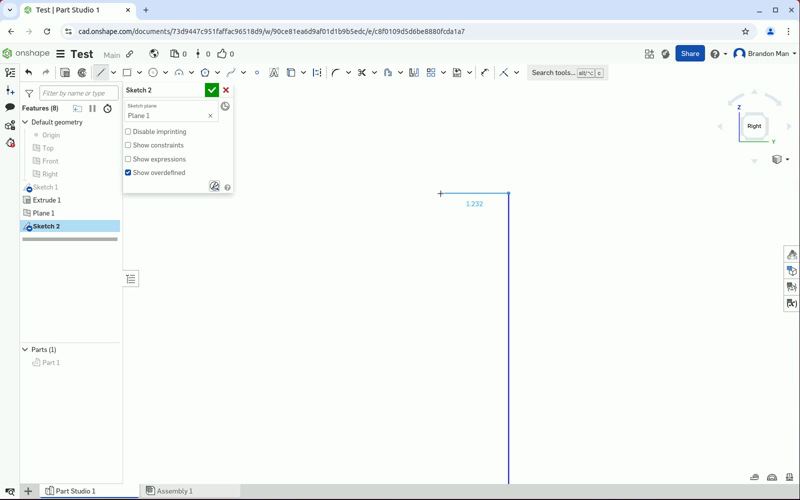
scroll(-6)
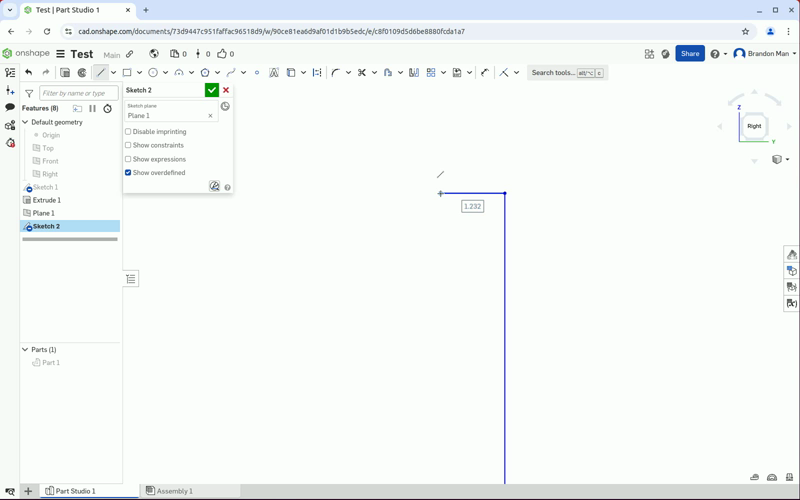
scroll(-6)
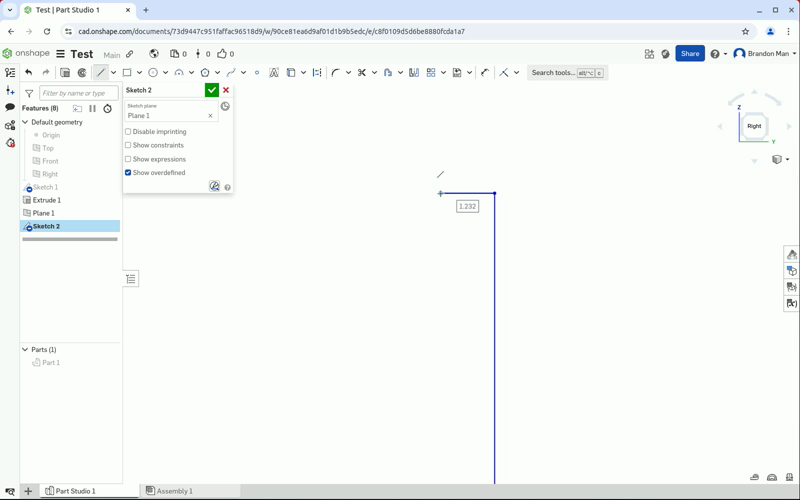
scroll(-6)
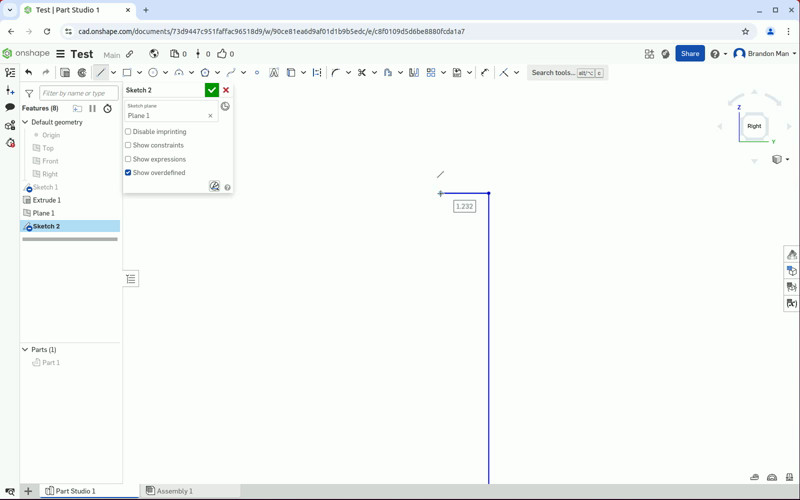
scroll(-6)
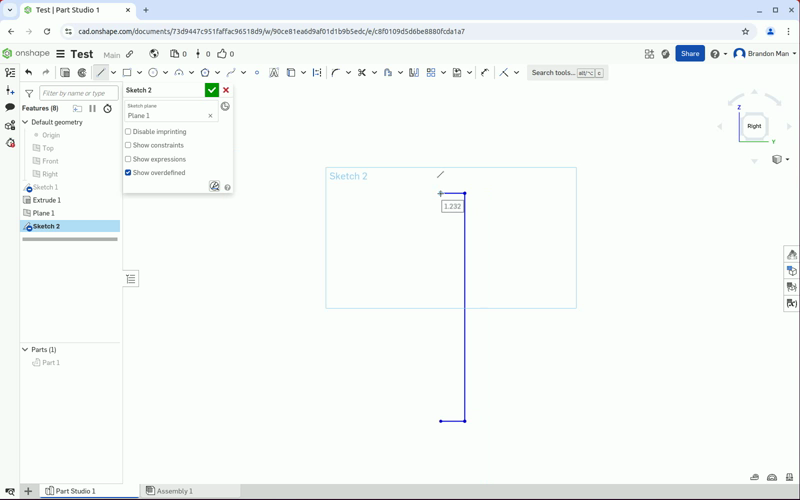
scroll(-6)
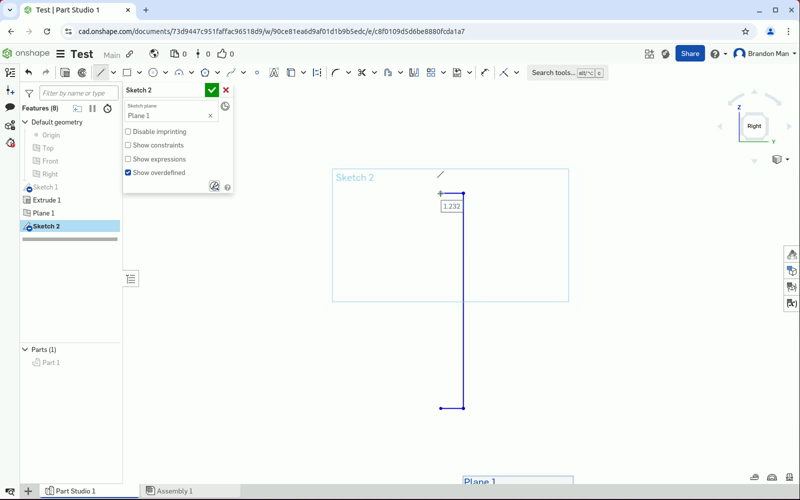
scroll(-6)
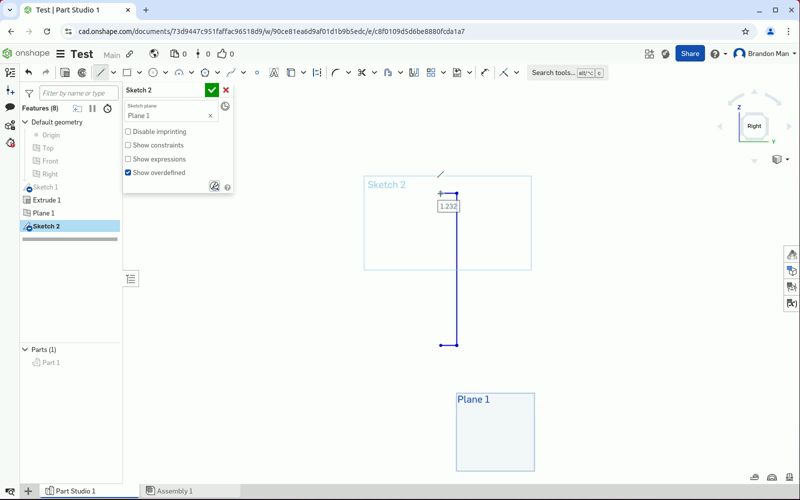
scroll(-6)
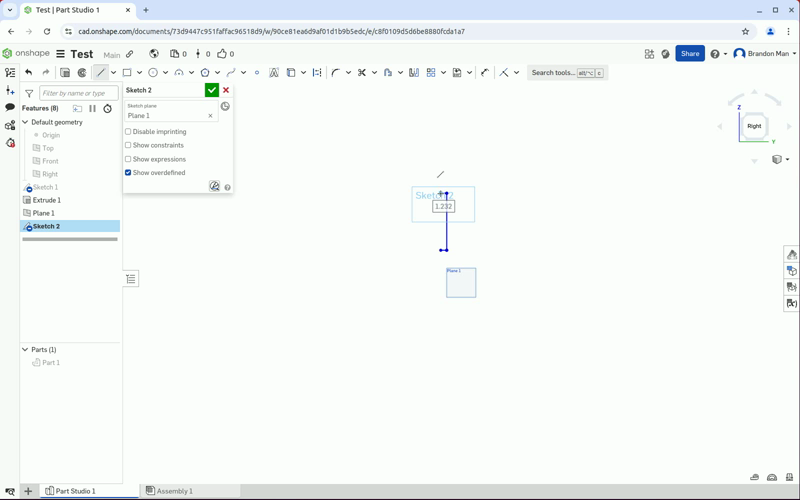
key_up(shift)
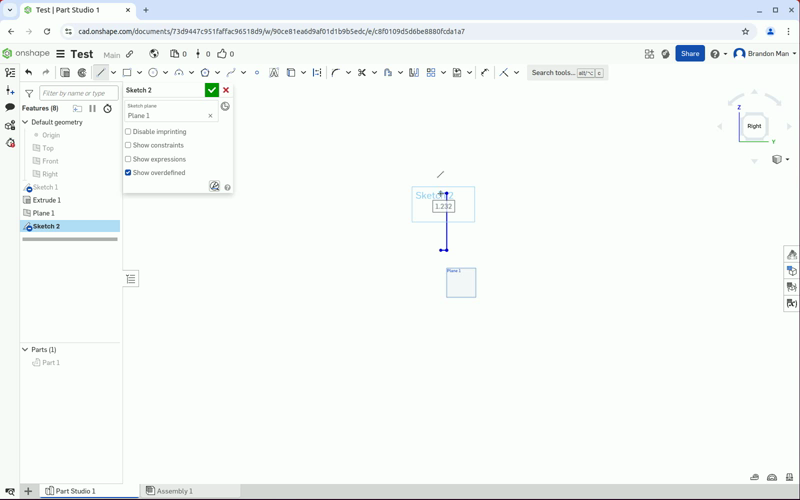
mouse_move(470, 193)
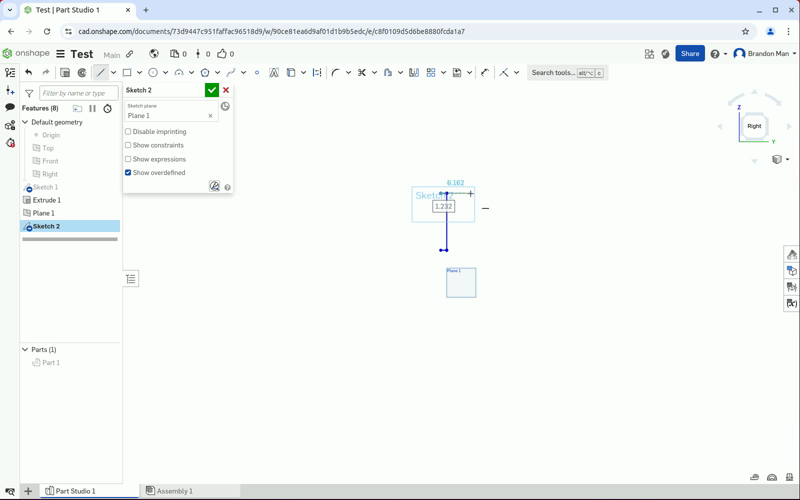
key_down(shift)
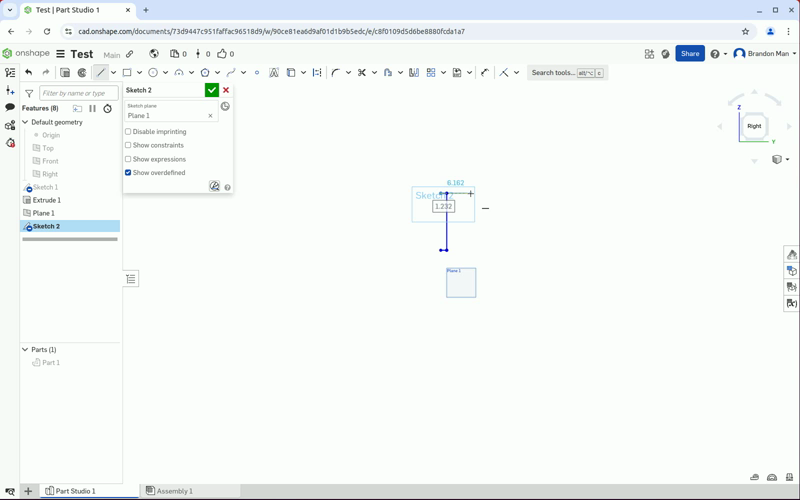
mouse_move(440, 250)
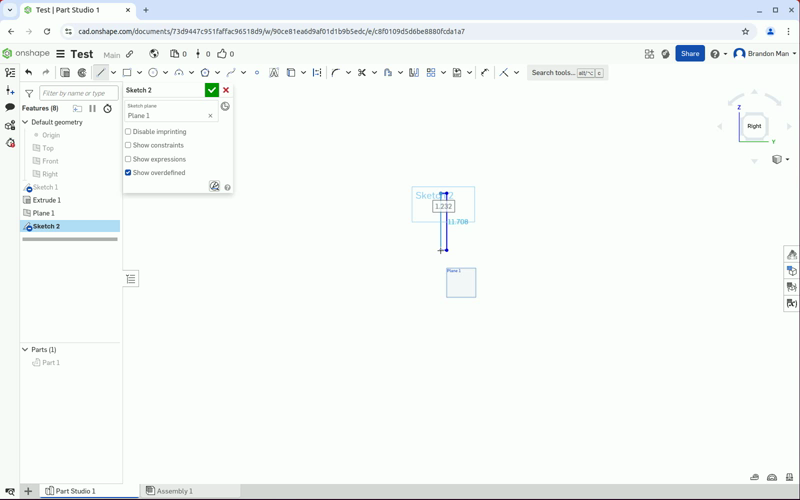
key_up(shift)
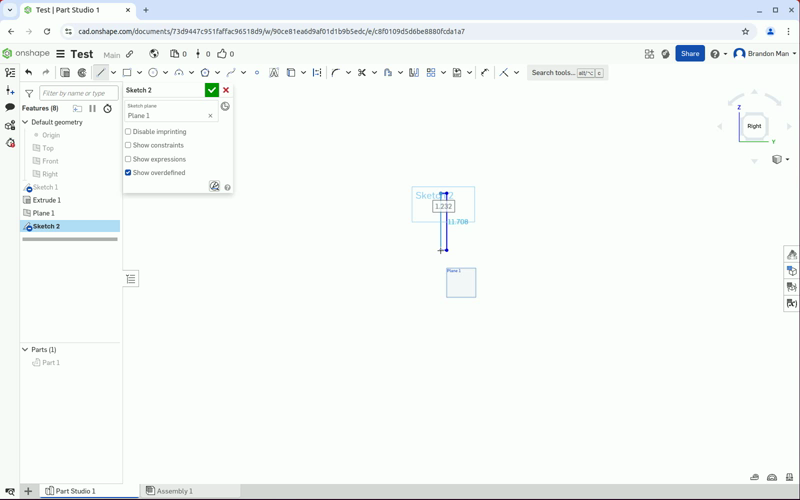
click(440, 250)
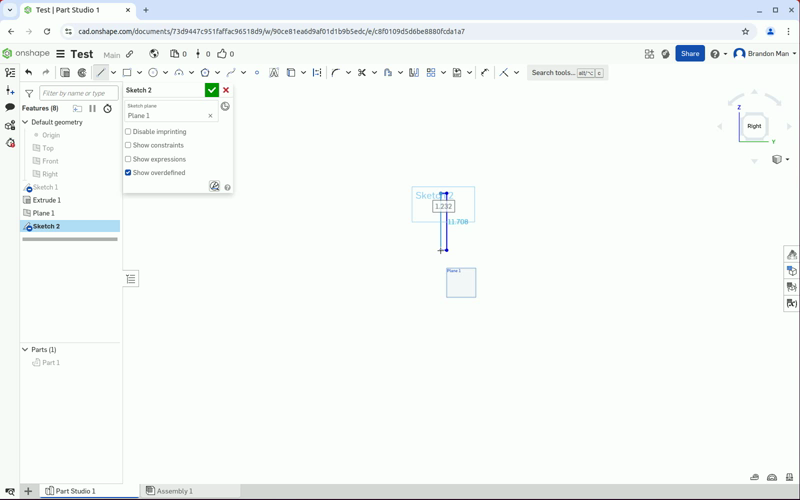
key(esc)
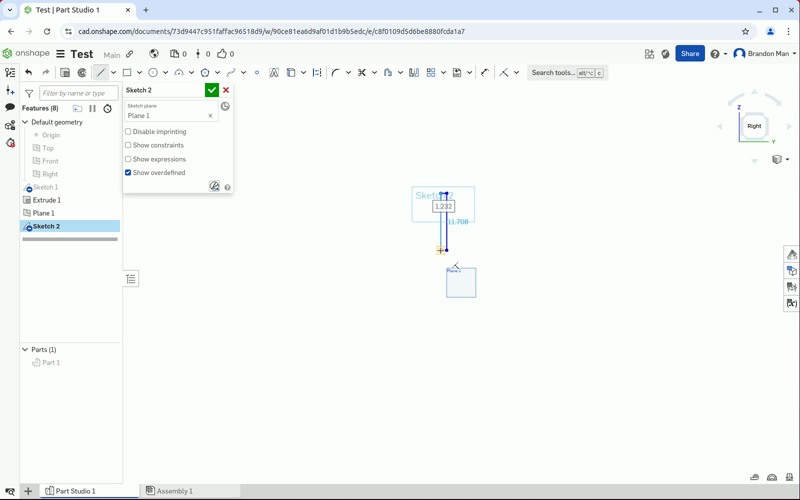
mouse_move(442, 221)
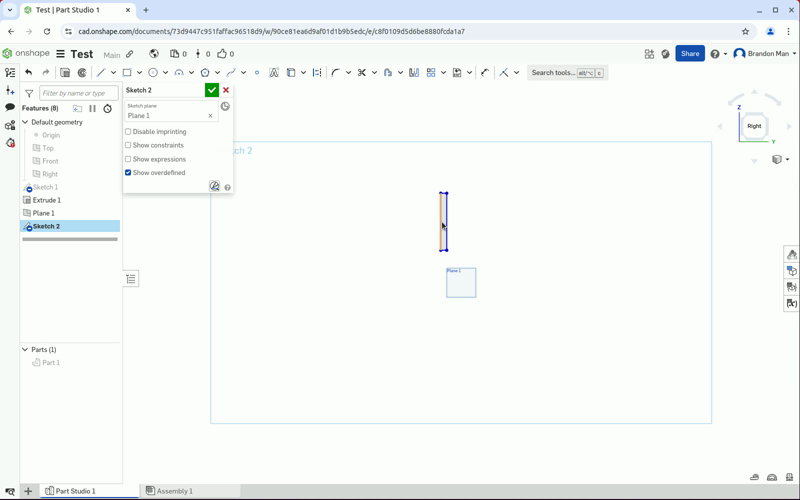
scroll(6)
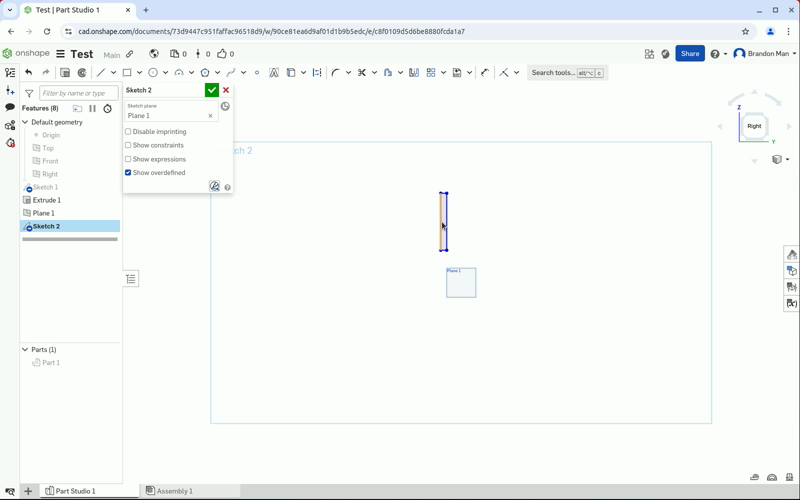
scroll(6)
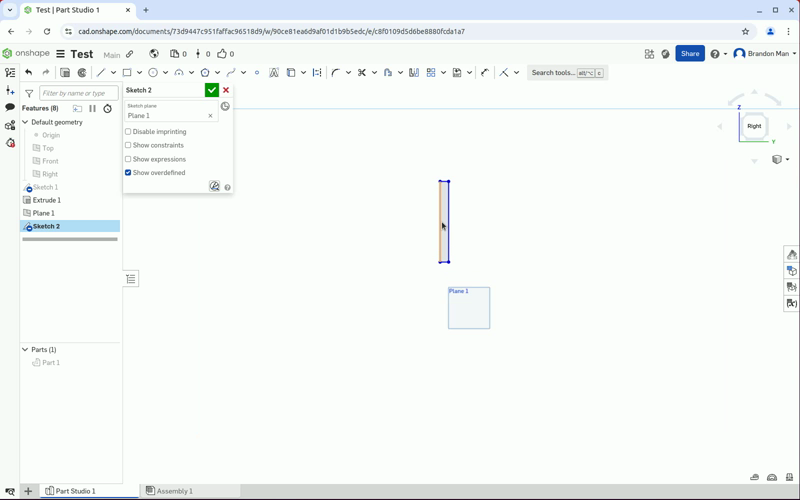
scroll(6)
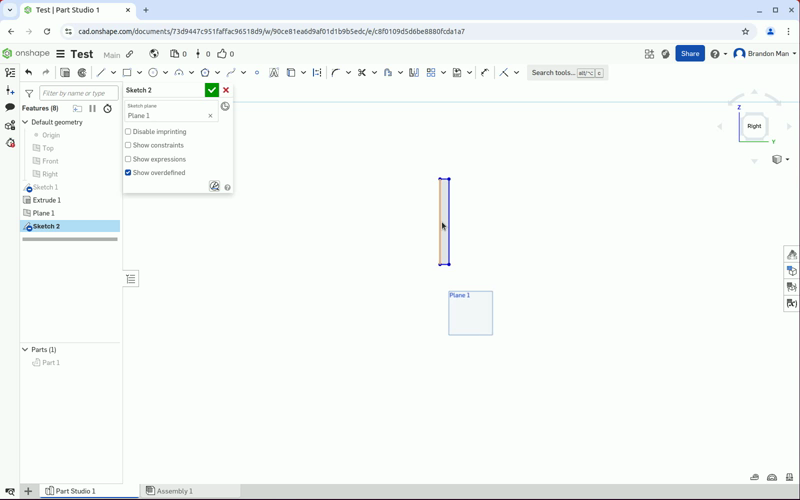
scroll(6)
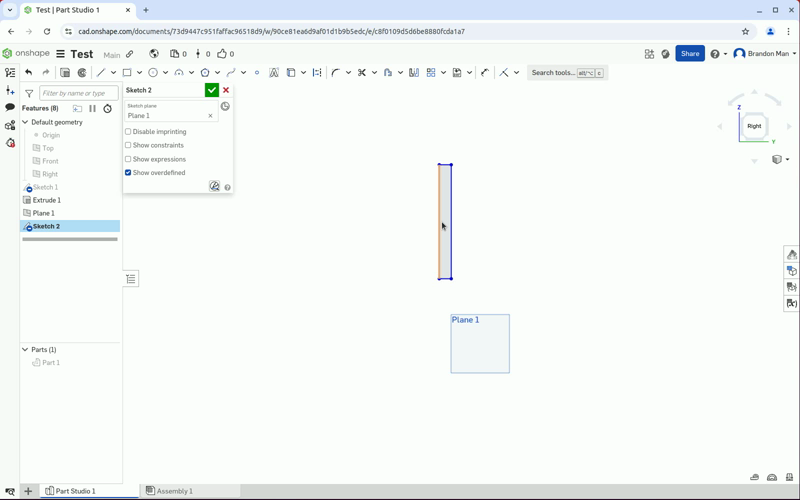
scroll(6)
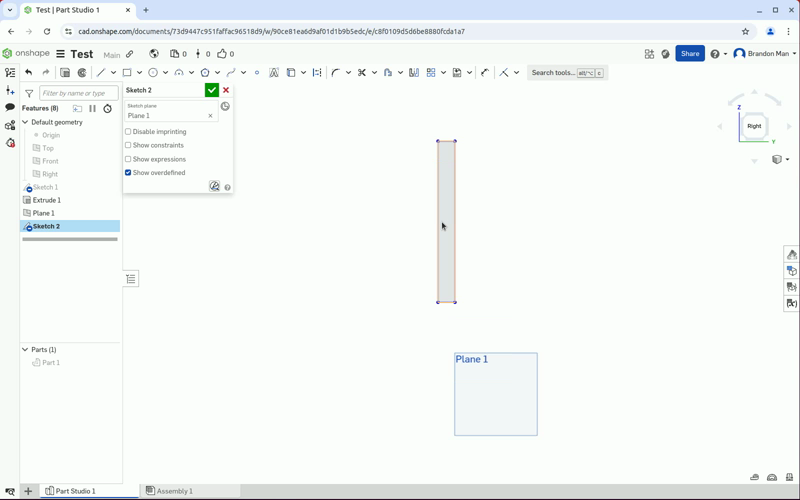
scroll(6)
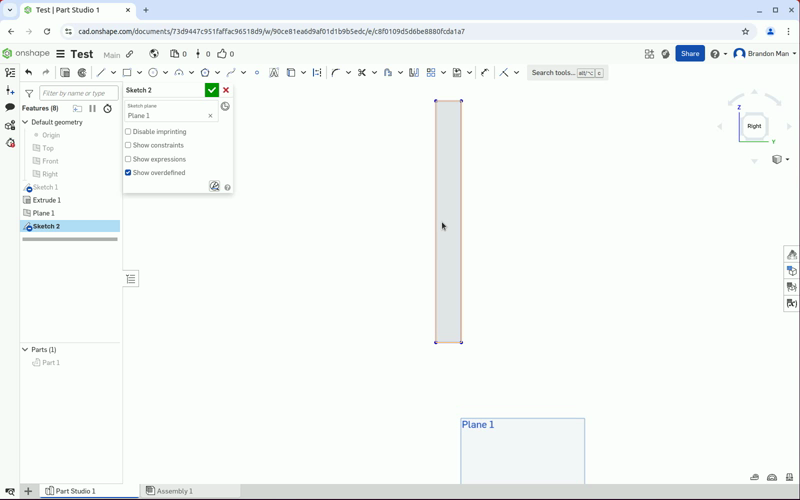
scroll(6)
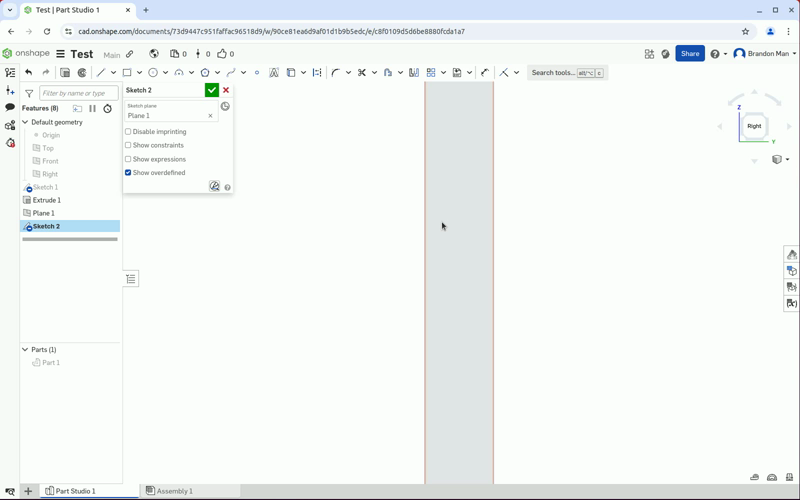
click(442, 221)
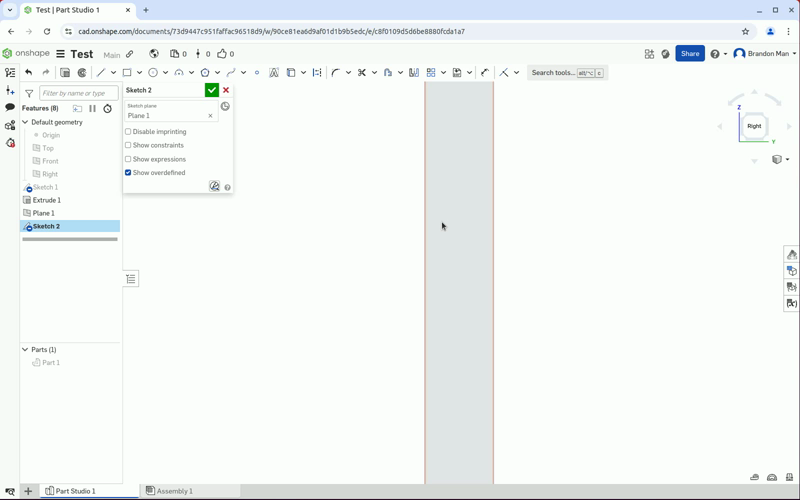
scroll(-6)
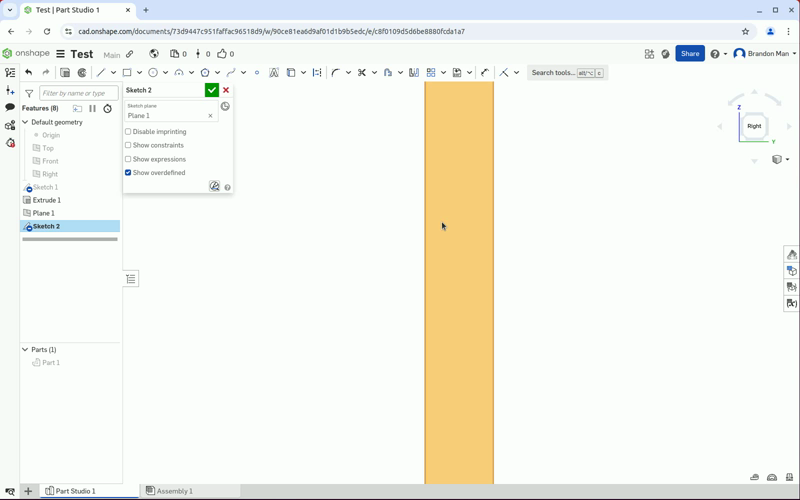
scroll(-6)
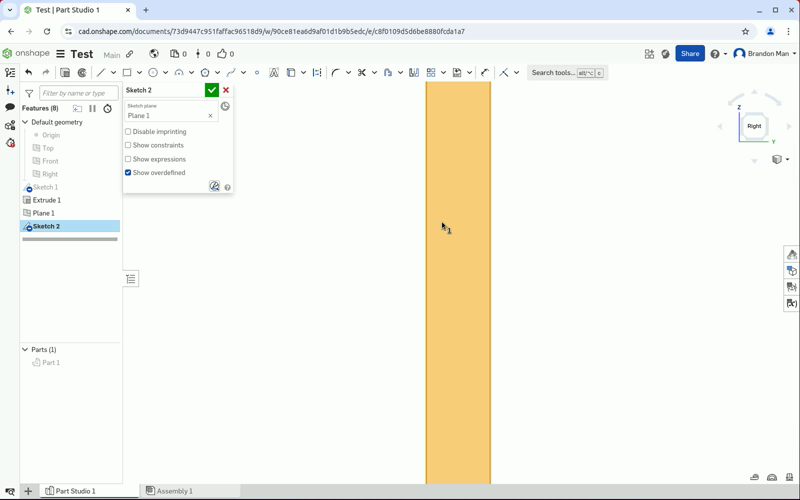
scroll(-6)
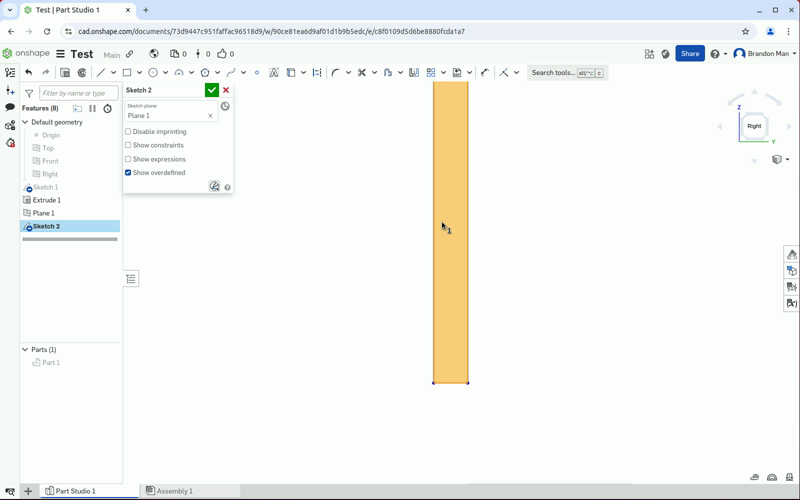
scroll(-6)
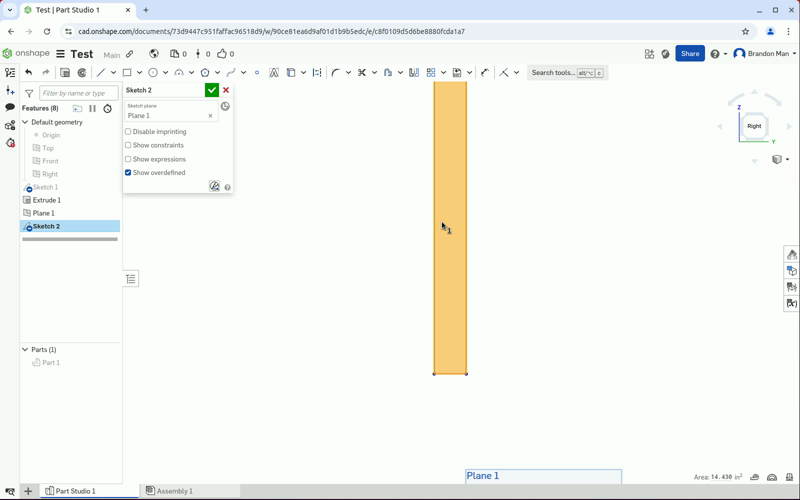
scroll(-6)
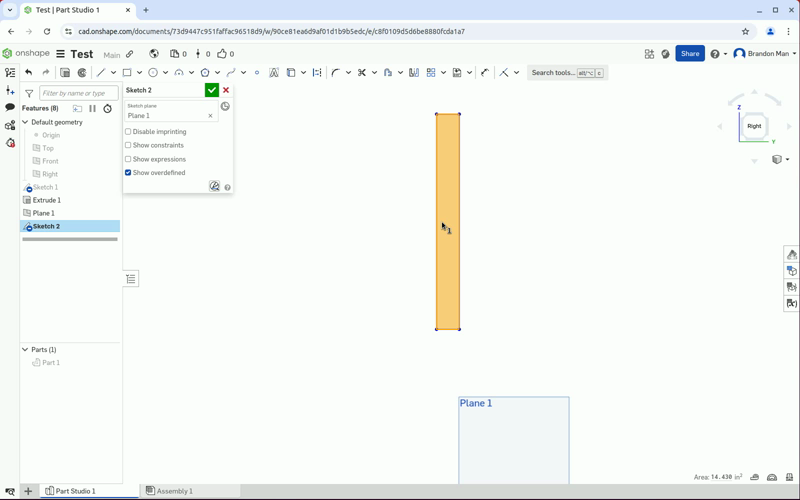
scroll(-6)
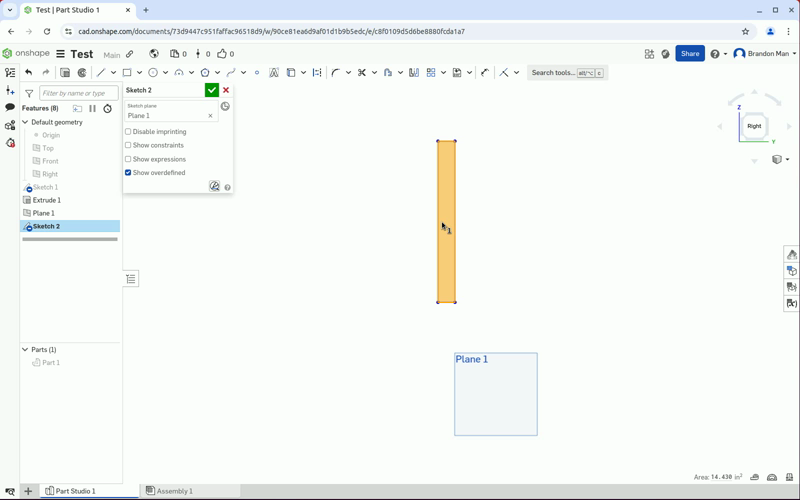
scroll(-6)
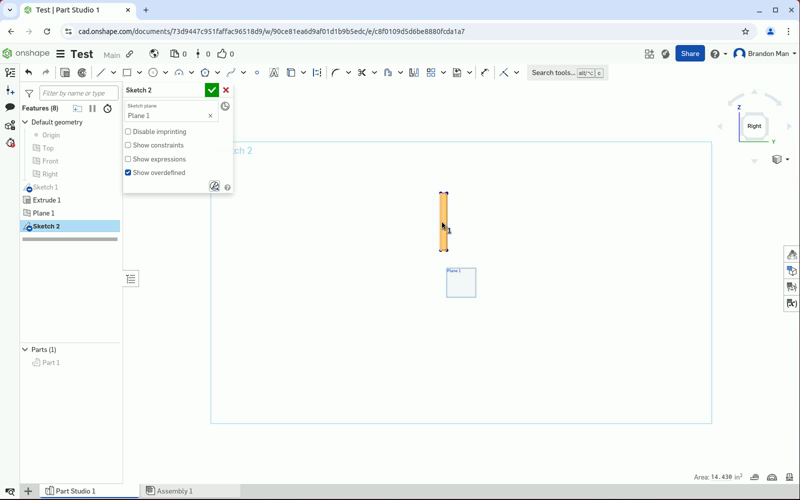
mouse_move(73, 352)
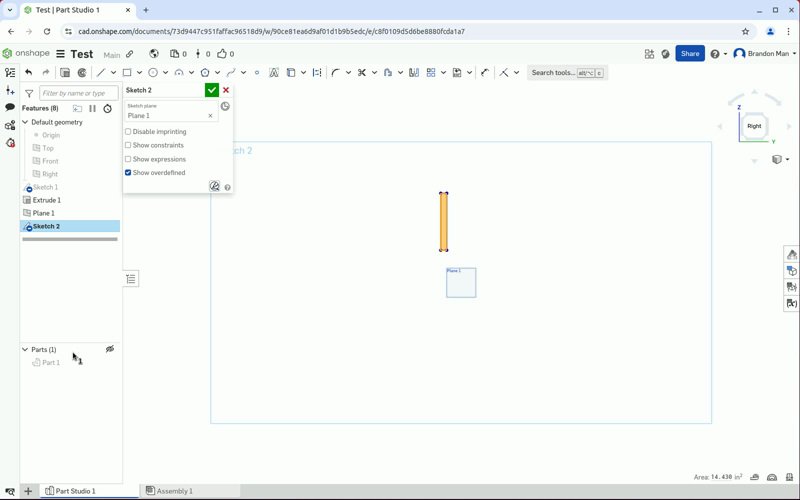
key(shift+y)
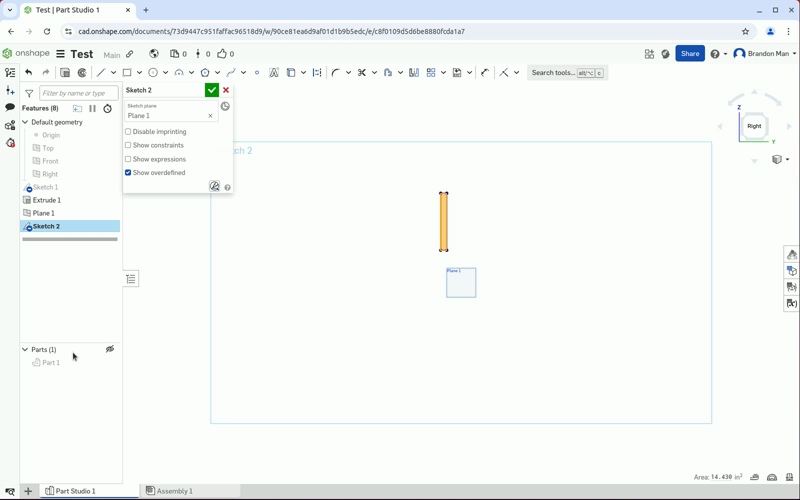
key(shift+e)
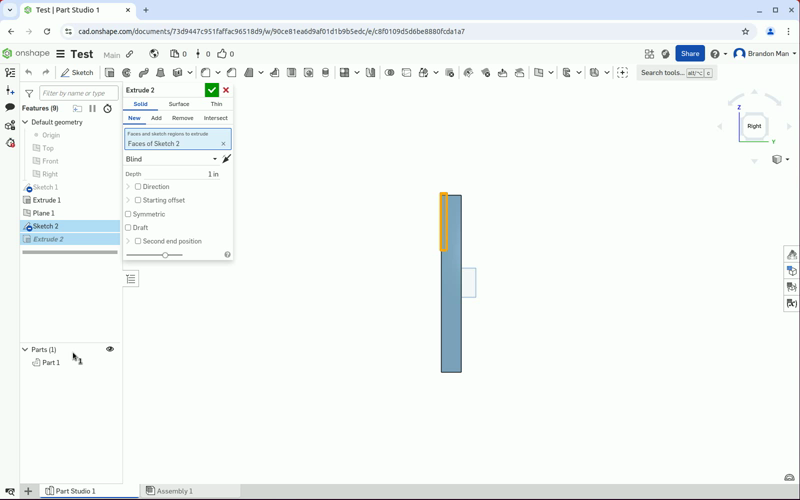
mouse_move(143, 106)
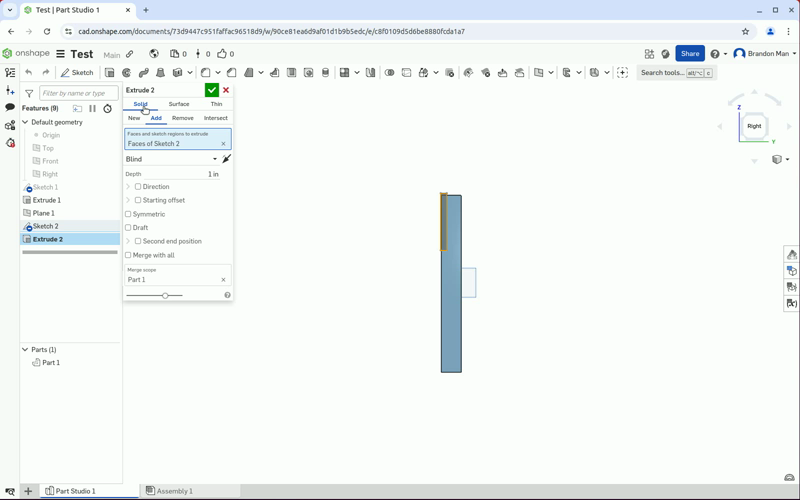
click(143, 106)
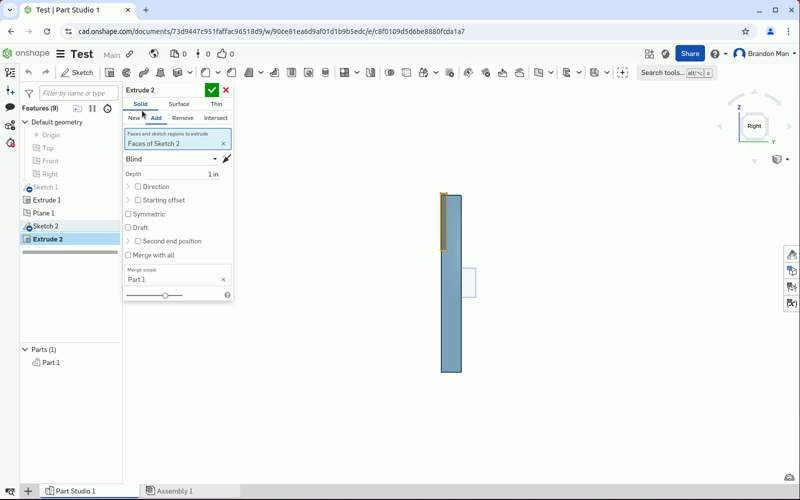
mouse_move(137, 120)
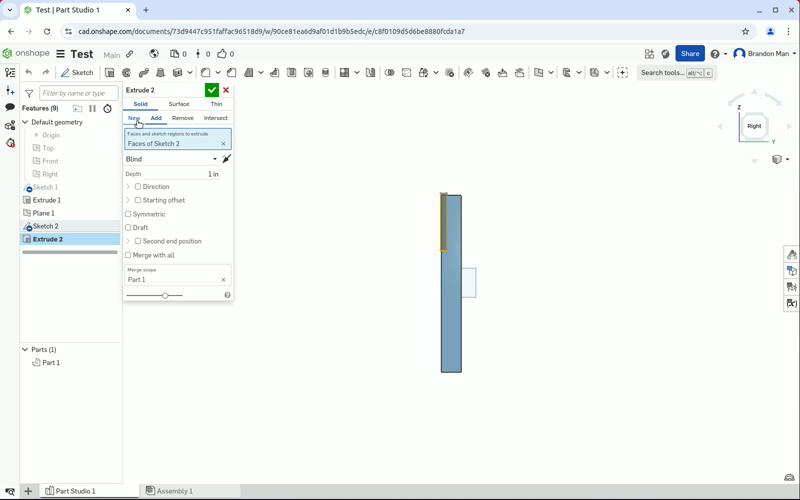
click(137, 120)
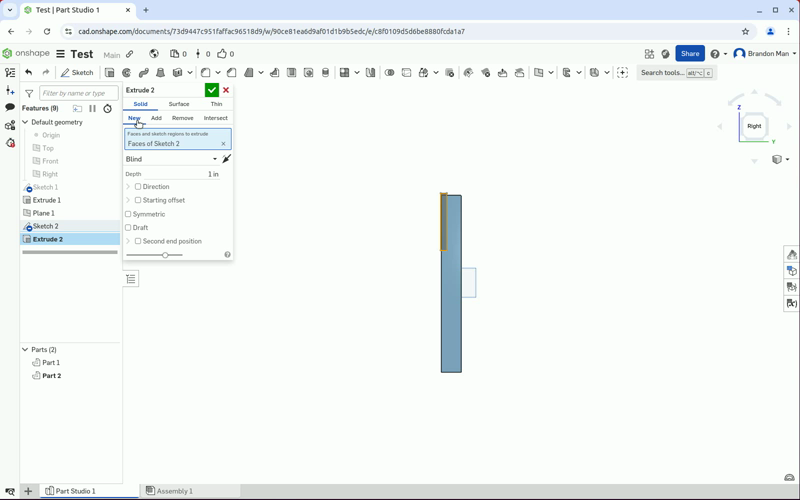
key(tab, 4)
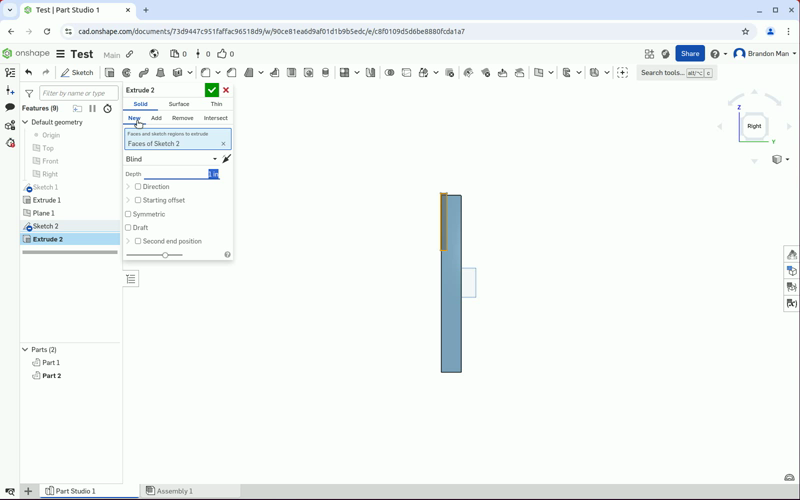
text(0.481)
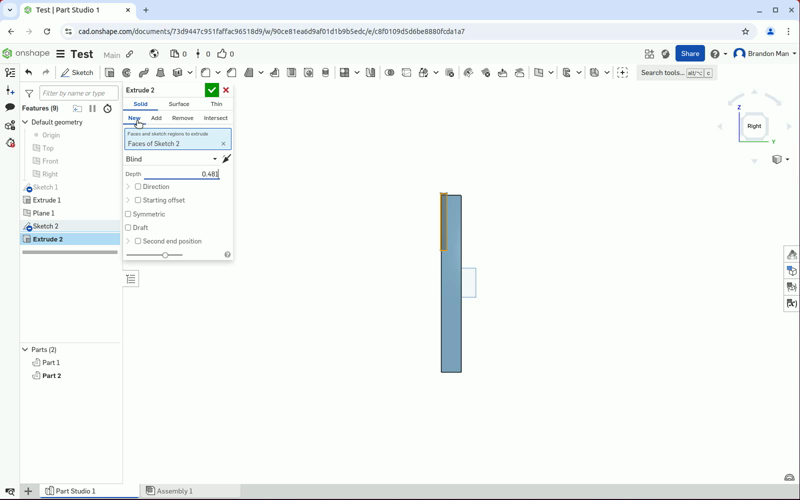
key(enter)
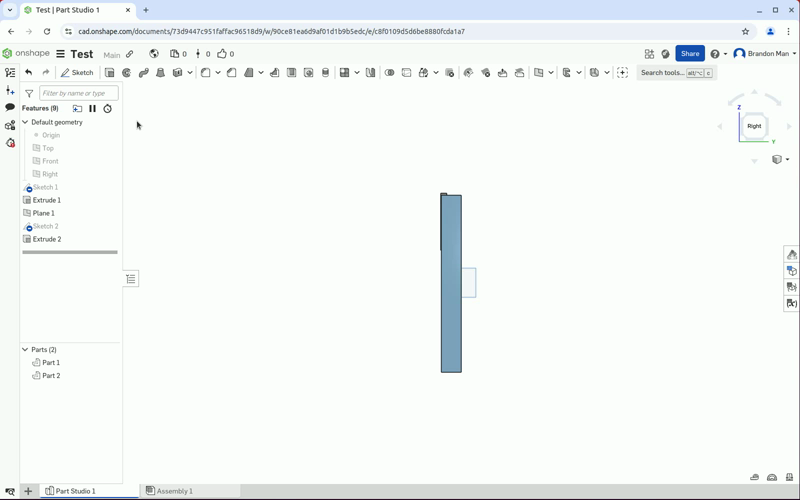
key(shift+h)
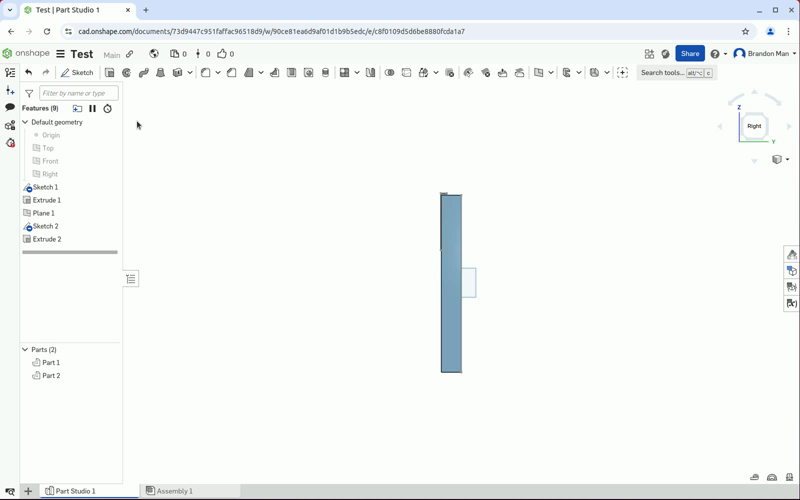
key(shift+h)
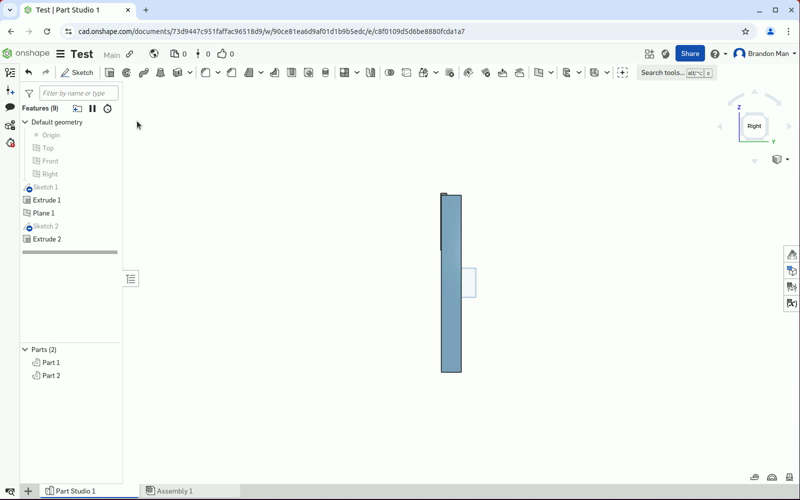
mouse_move(73, 189)
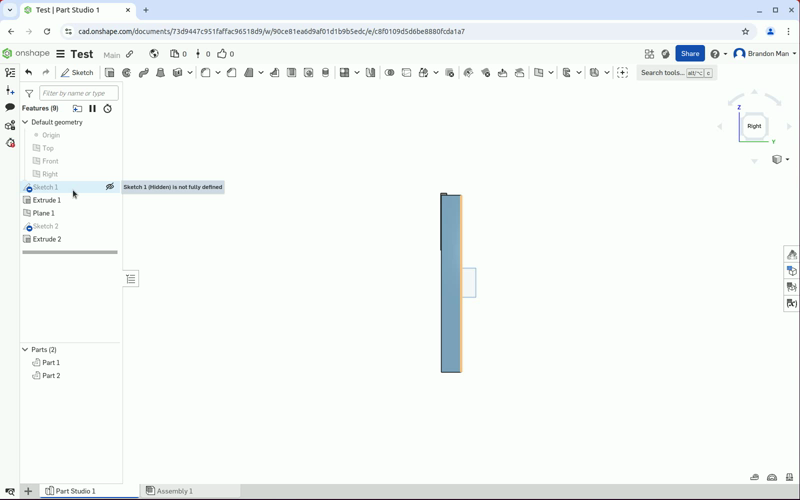
click(73, 189)
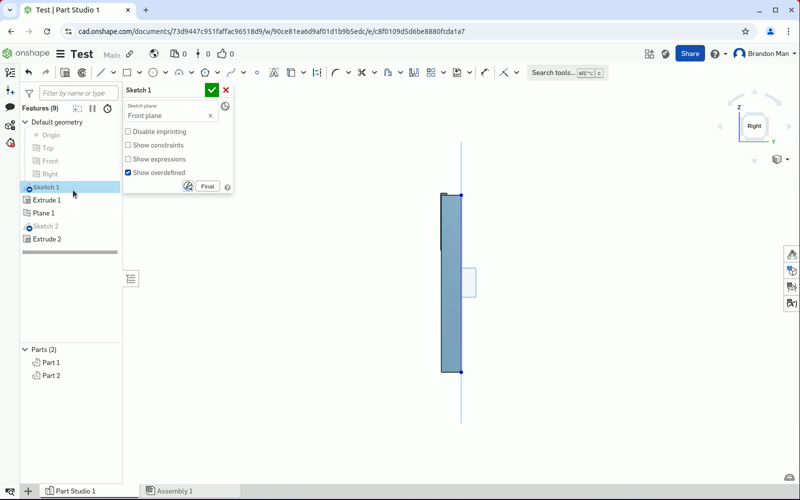
mouse_move(229, 92)
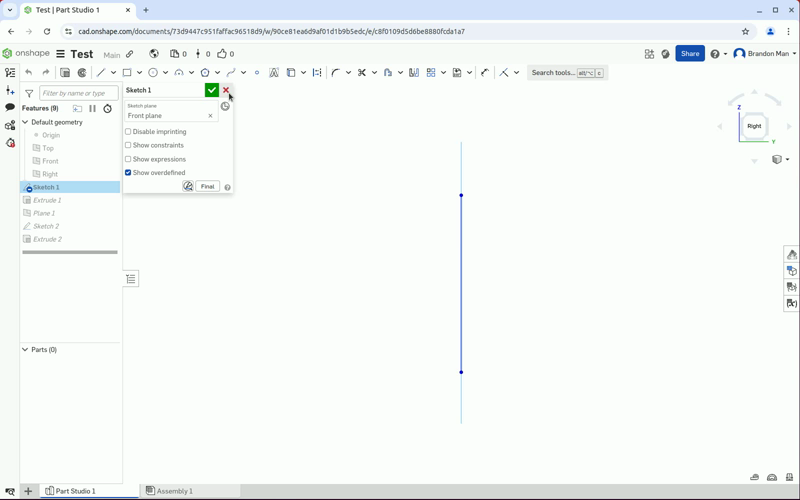
click(229, 92)
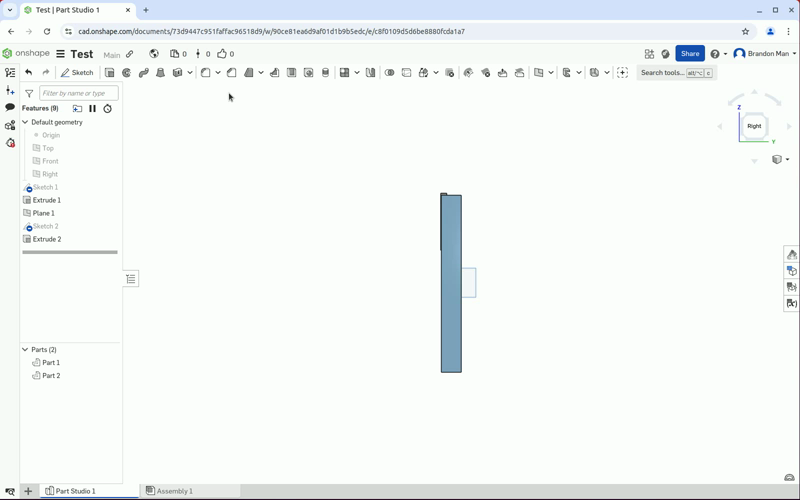
mouse_move(541, 75)
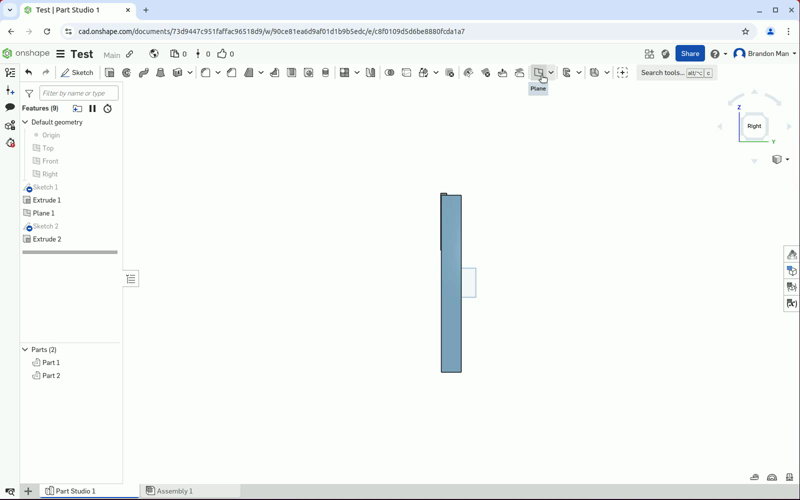
click(541, 75)
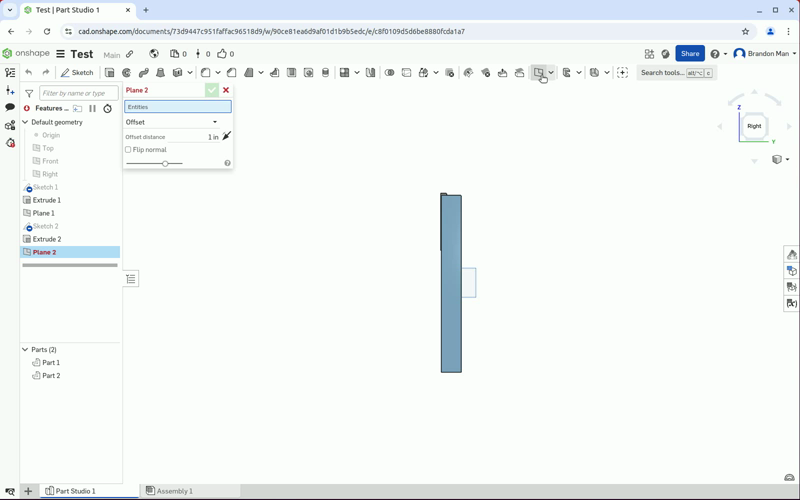
mouse_move(73, 176)
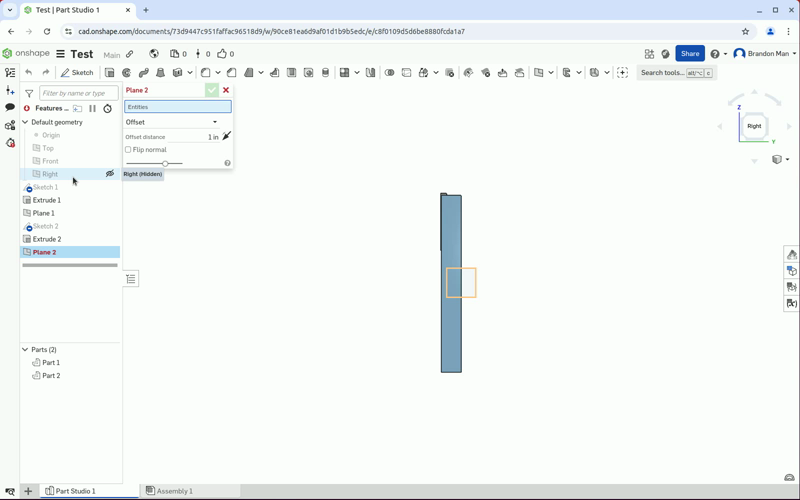
click(73, 176)
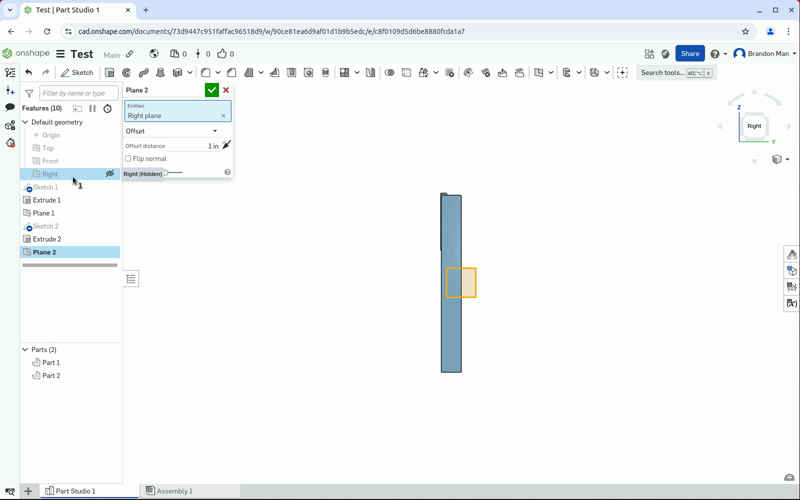
key(tab, 2)
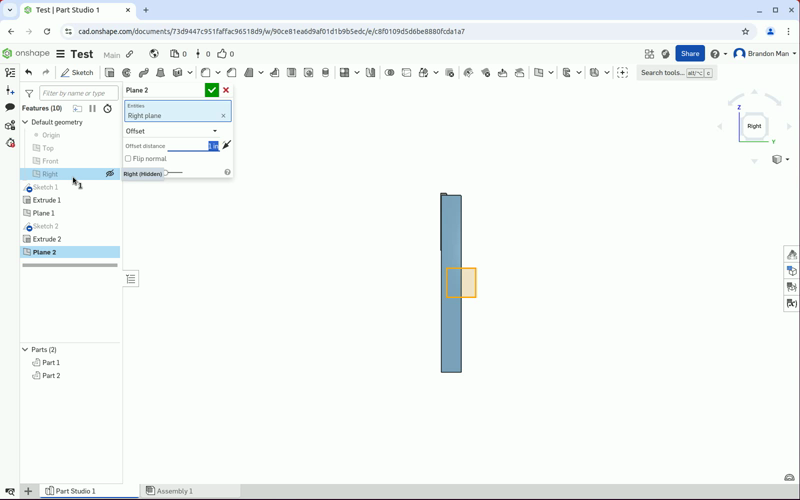
text(22.615)
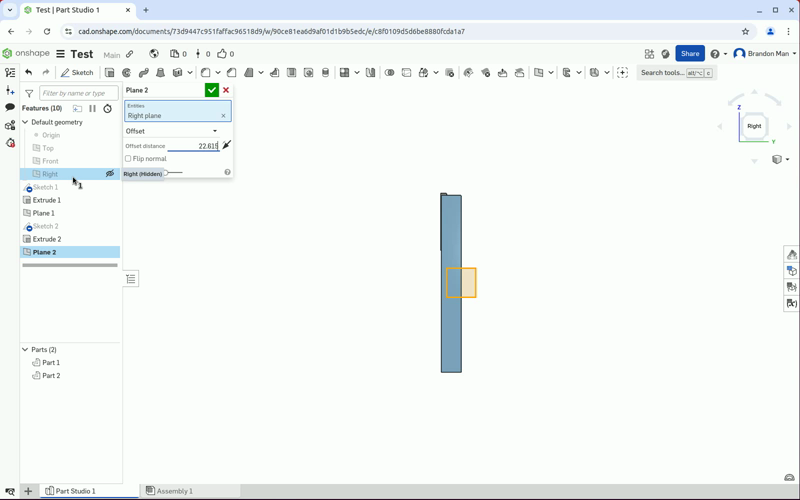
key(enter, 2)
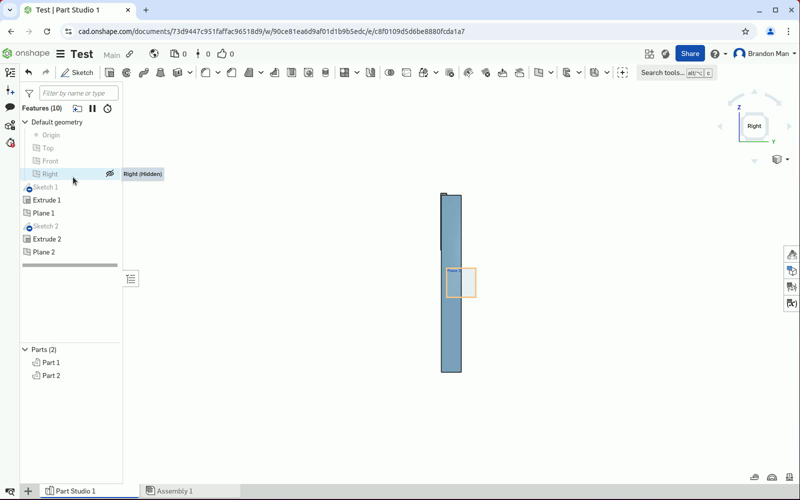
key(shift+s)
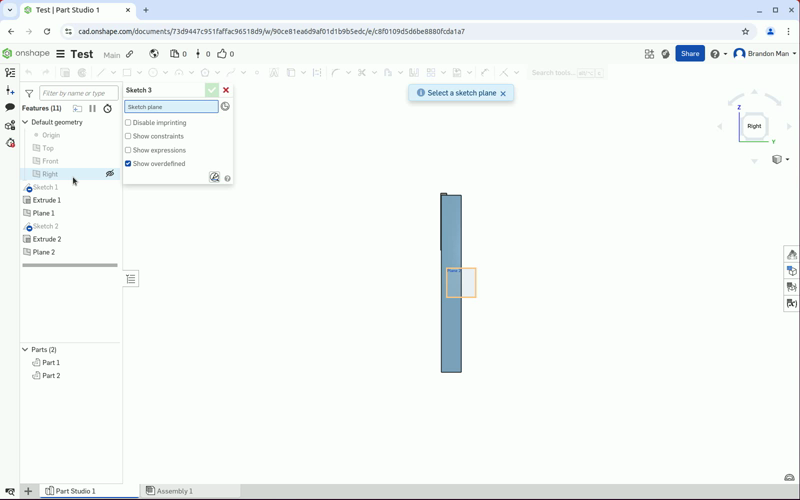
mouse_move(73, 254)
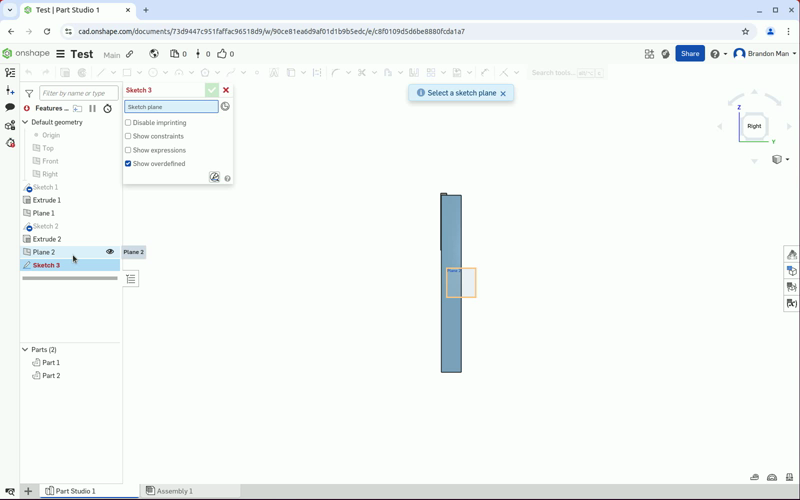
click(73, 254)
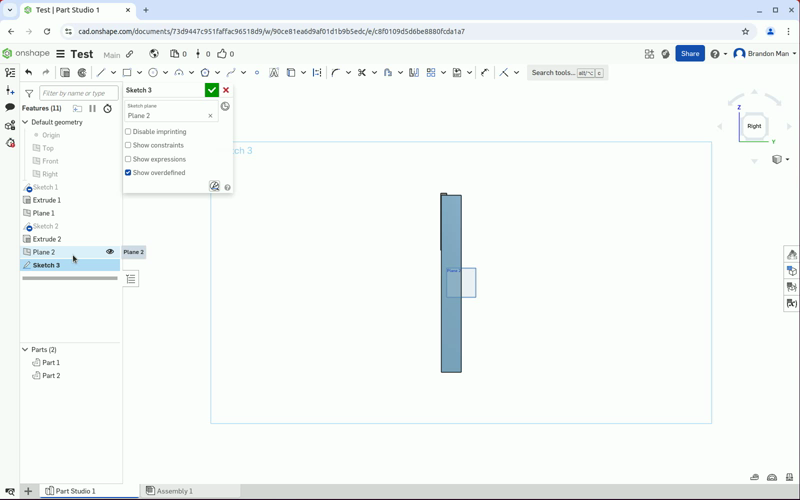
mouse_move(73, 352)
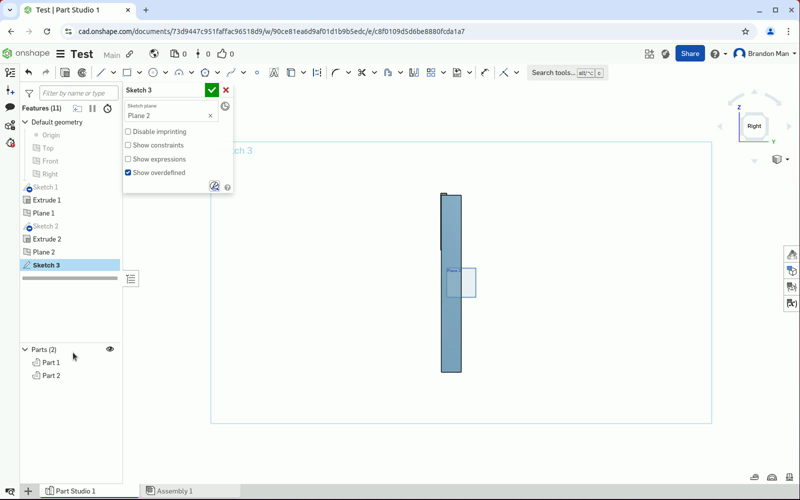
key(y)
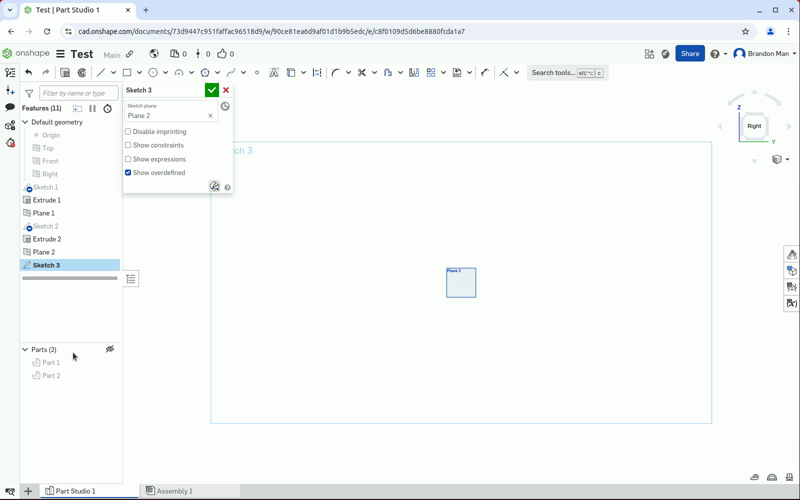
key(l)
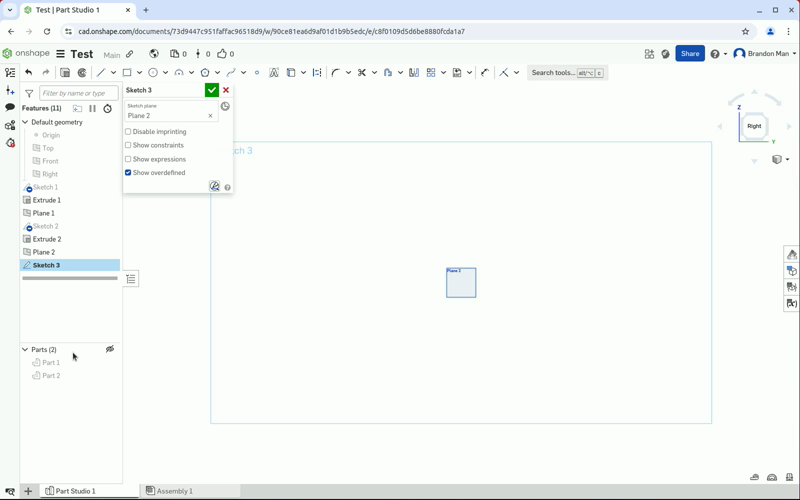
key_down(shift)
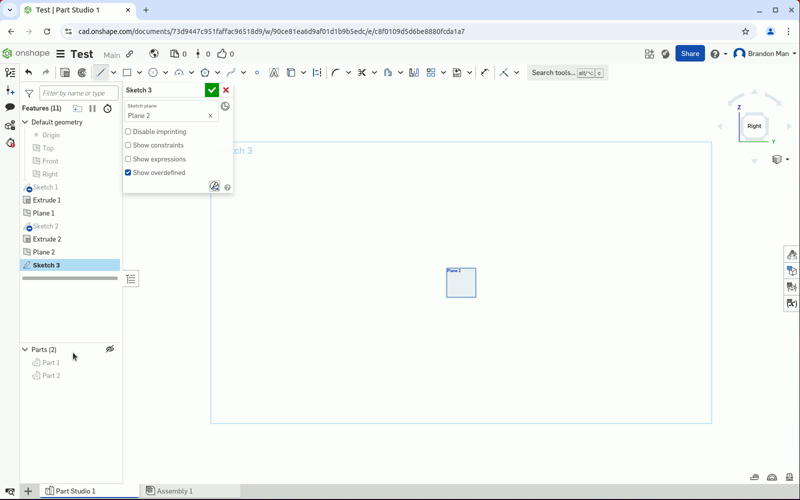
mouse_move(440, 250)
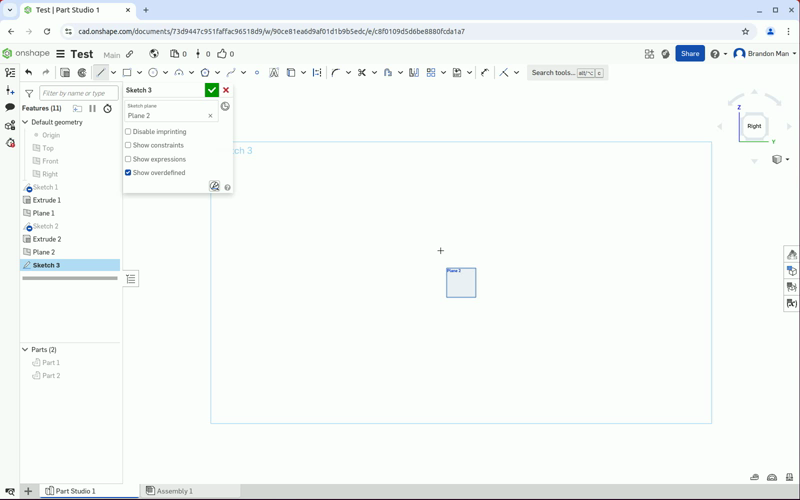
click(440, 250)
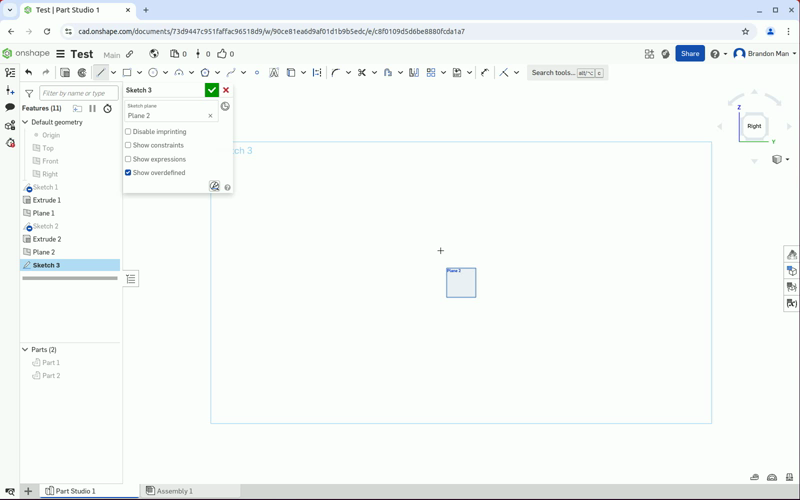
key_up(shift)
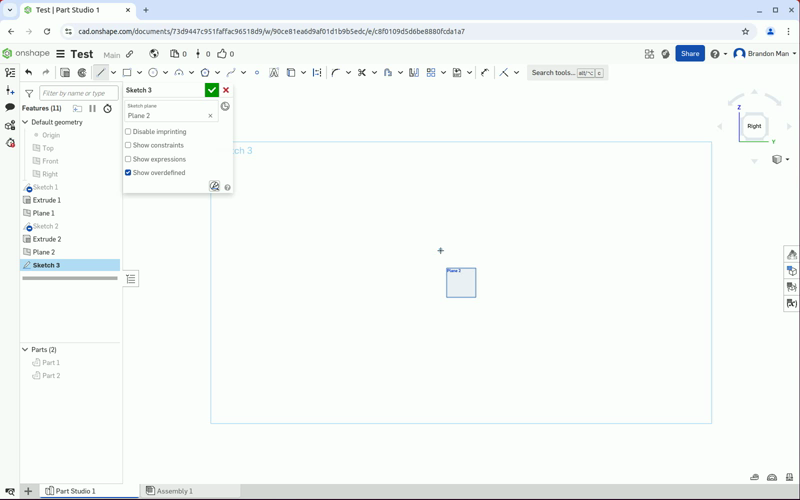
key_down(shift)
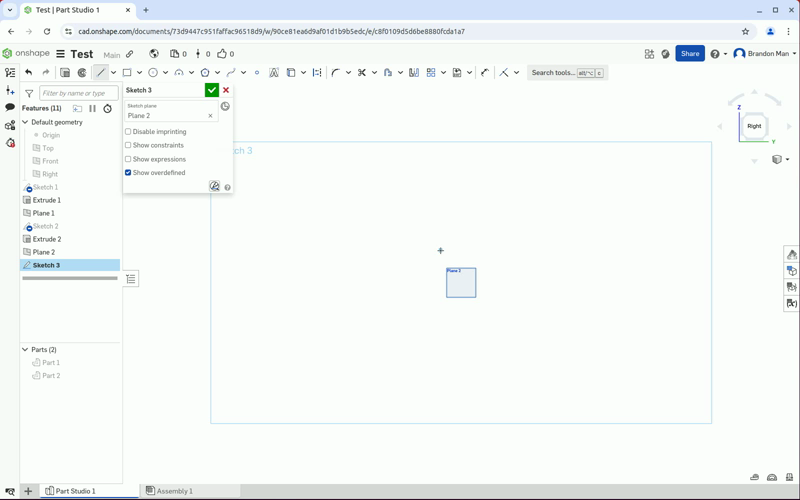
mouse_move(470, 250)
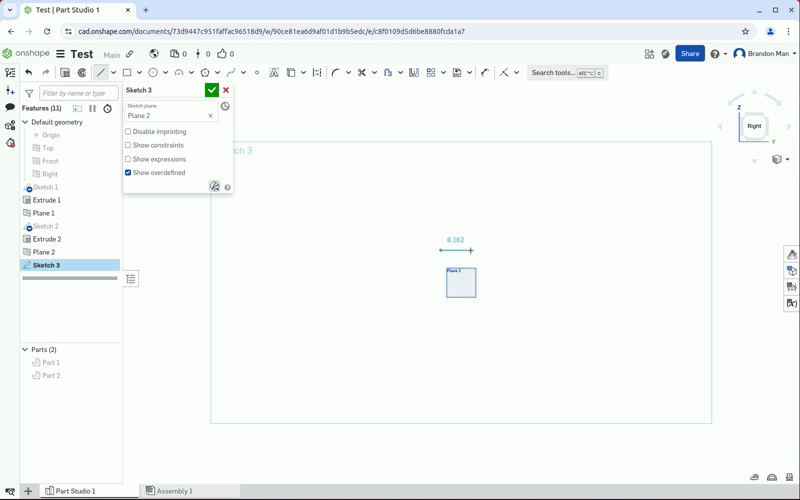
mouse_move(446, 250)
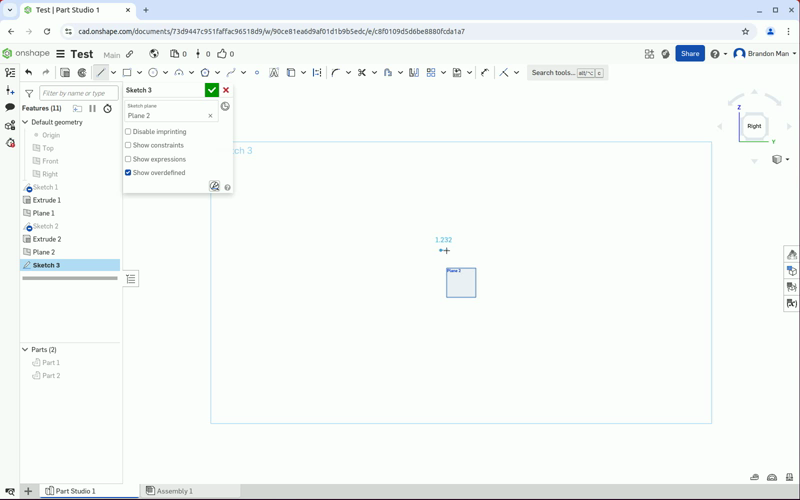
scroll(6)
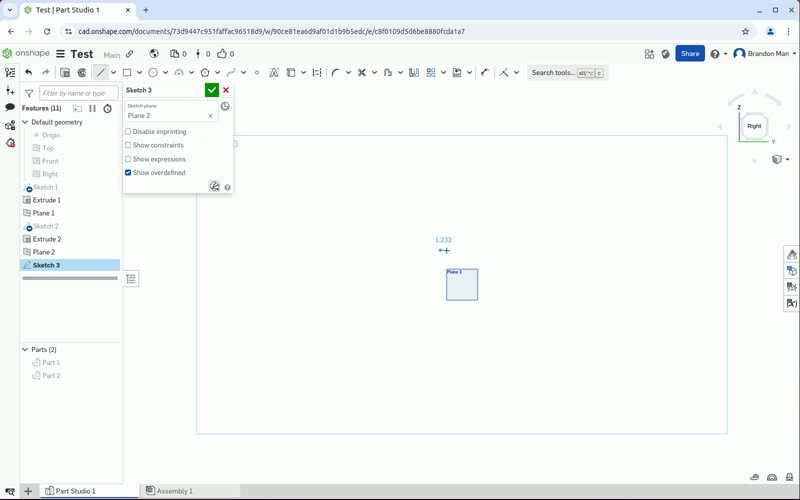
scroll(6)
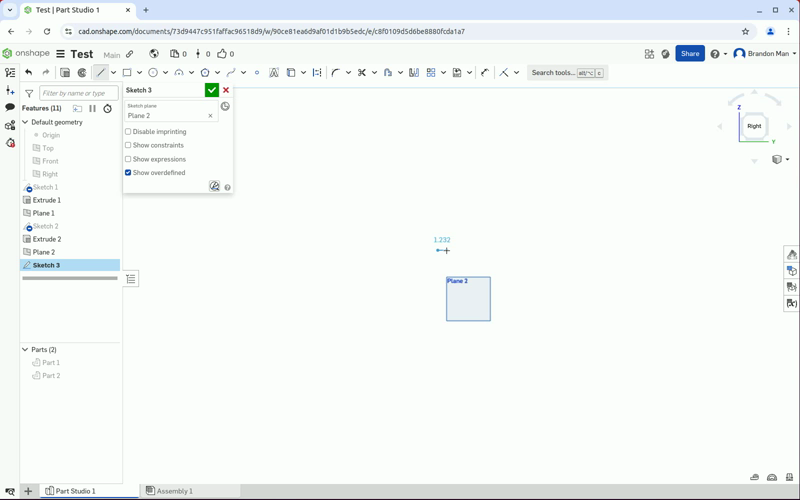
scroll(6)
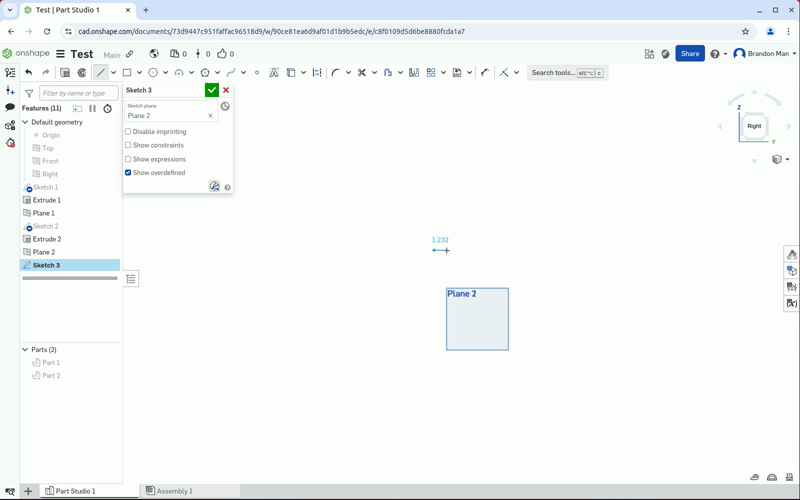
scroll(6)
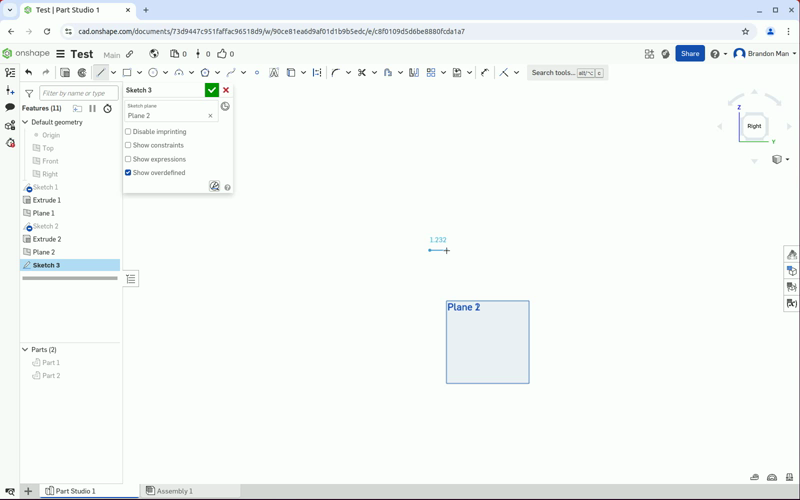
scroll(6)
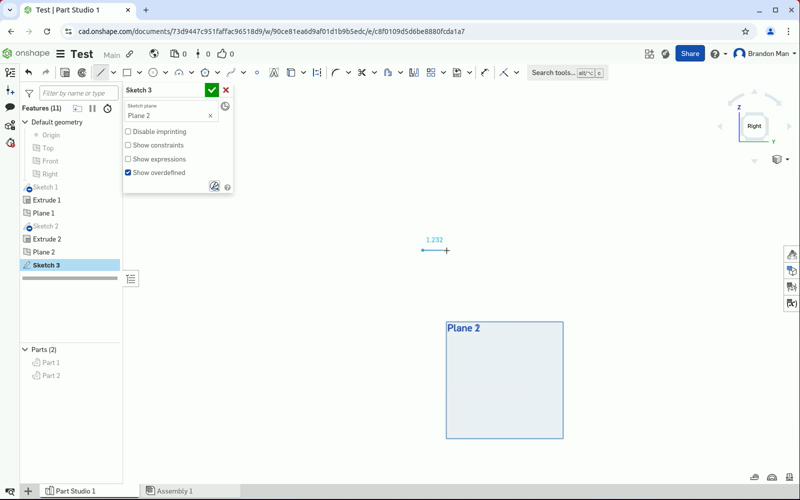
scroll(6)
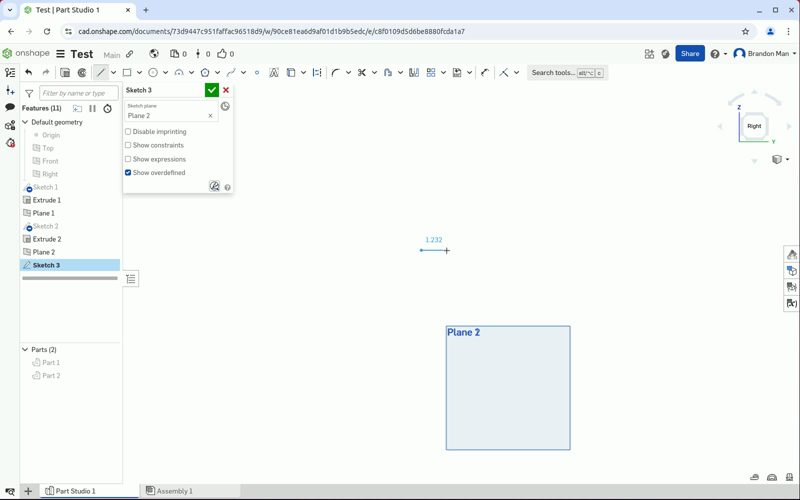
scroll(6)
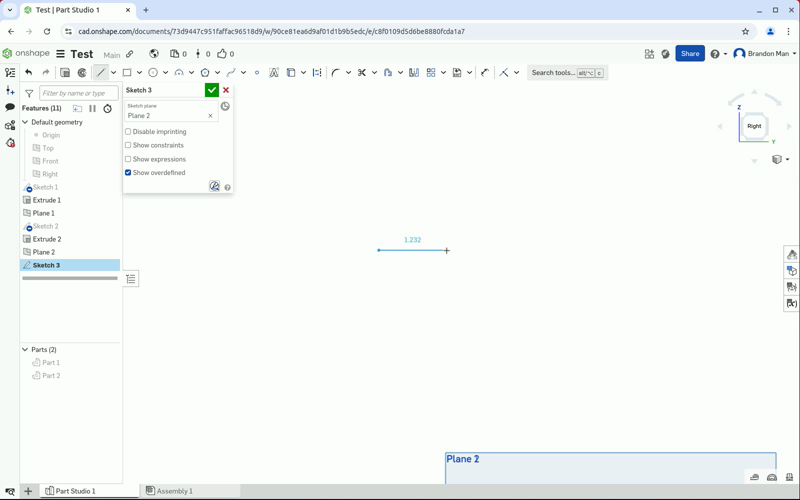
click(446, 250)
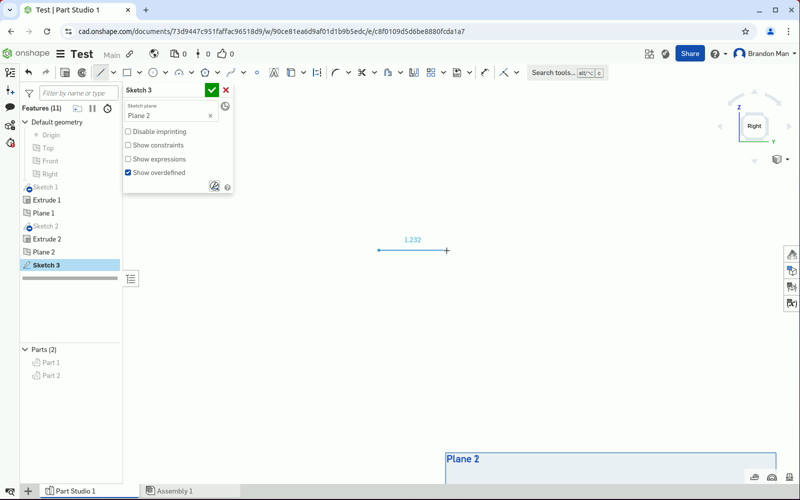
scroll(-6)
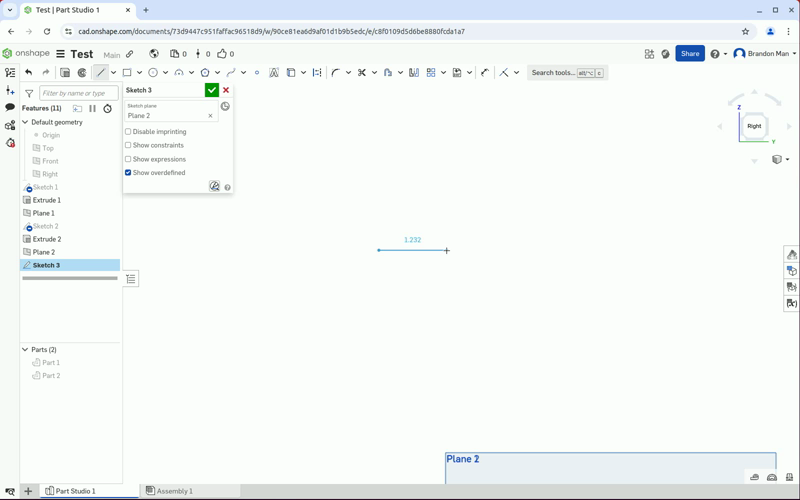
scroll(-6)
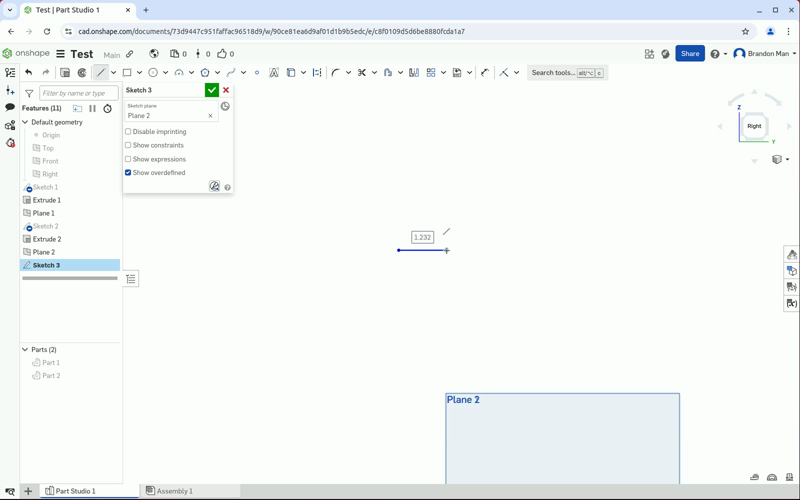
scroll(-6)
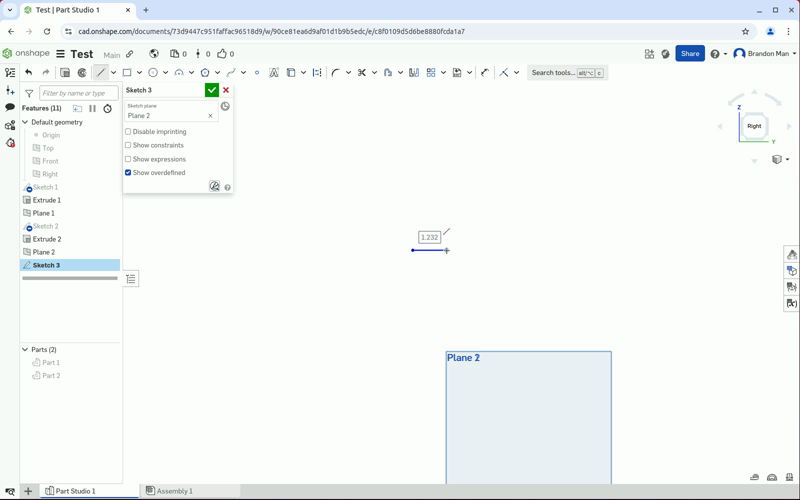
scroll(-6)
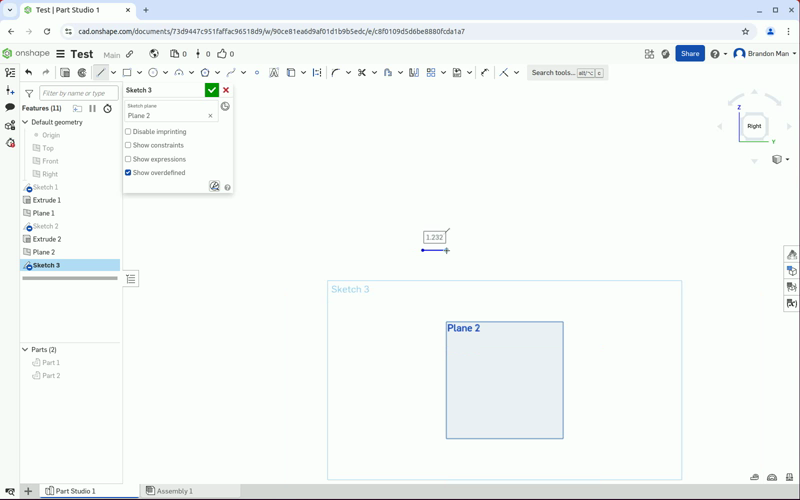
scroll(-6)
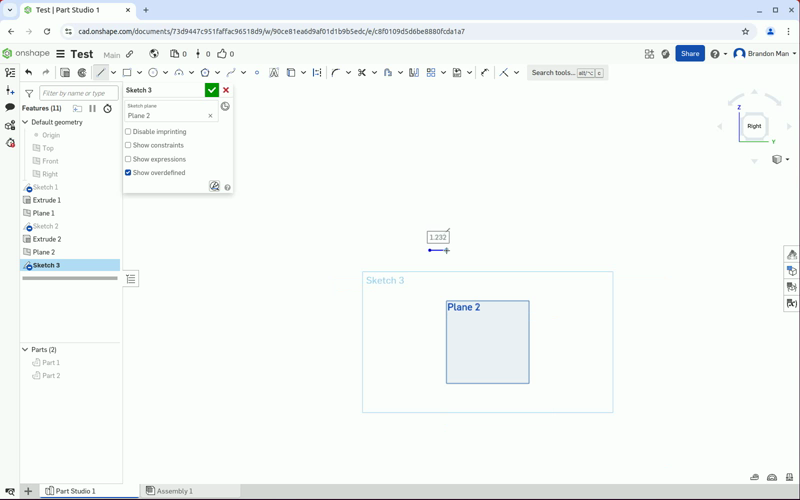
scroll(-6)
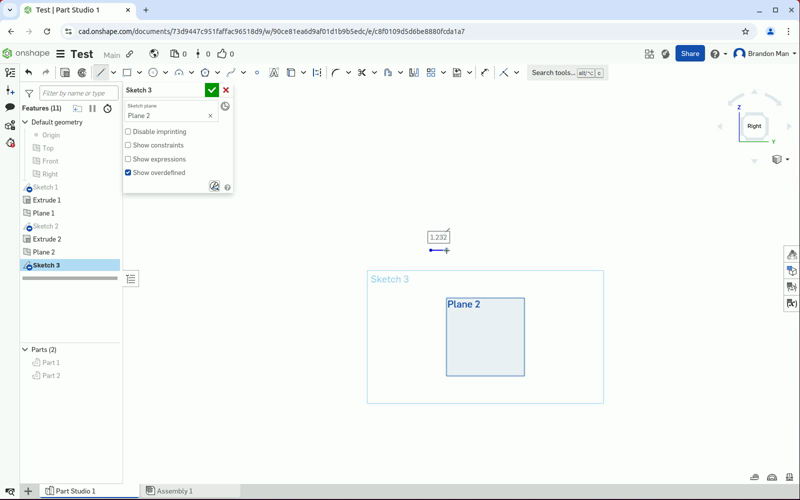
scroll(-6)
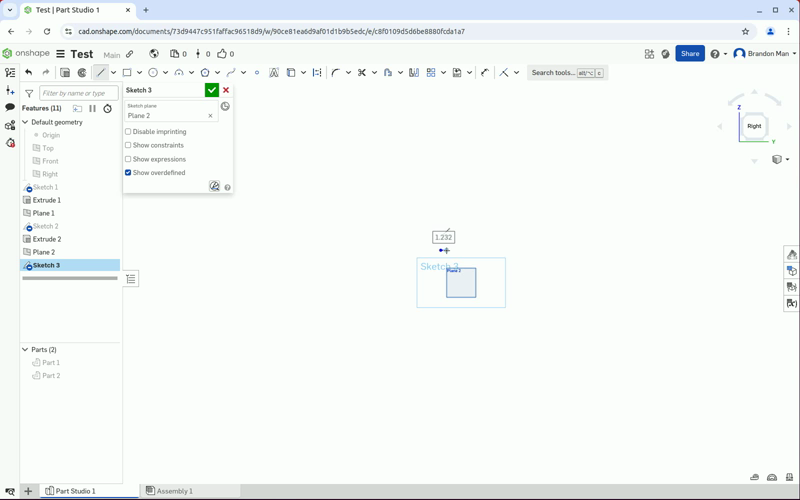
key_up(shift)
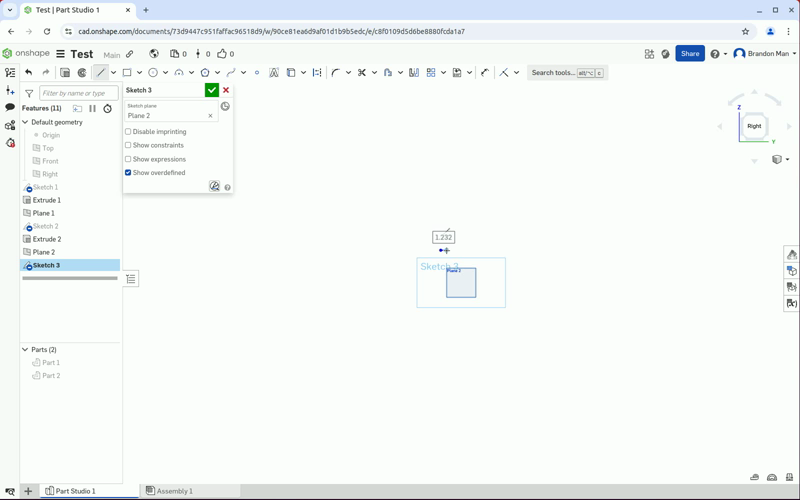
key_down(shift)
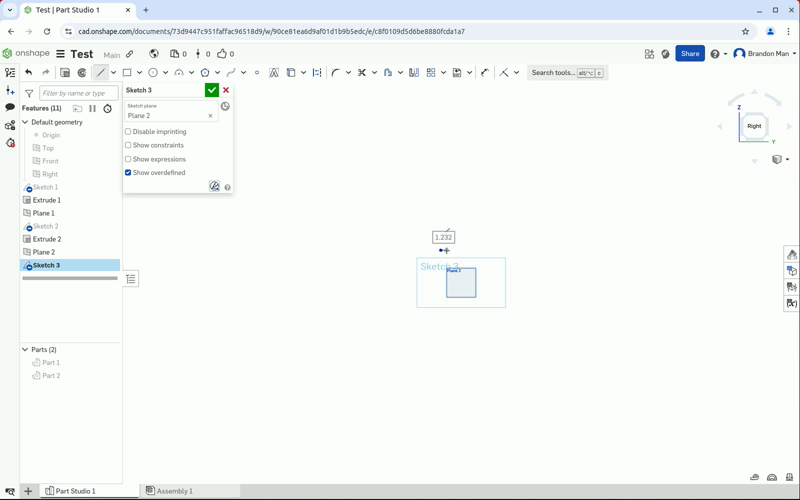
mouse_move(476, 250)
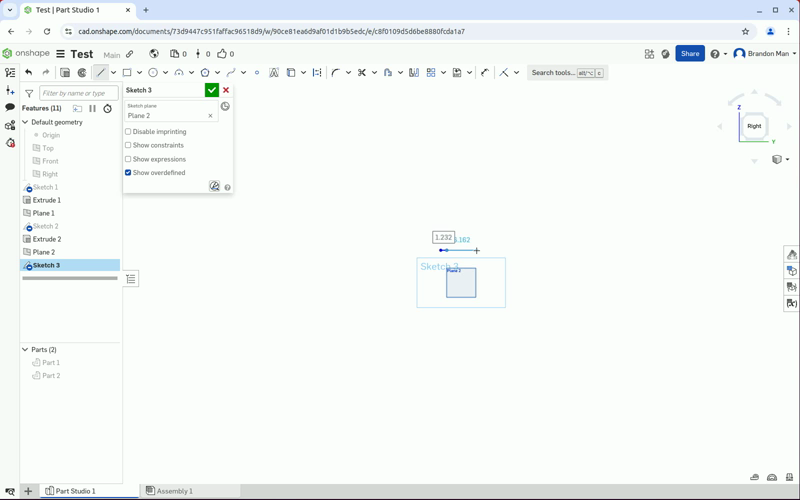
mouse_move(446, 193)
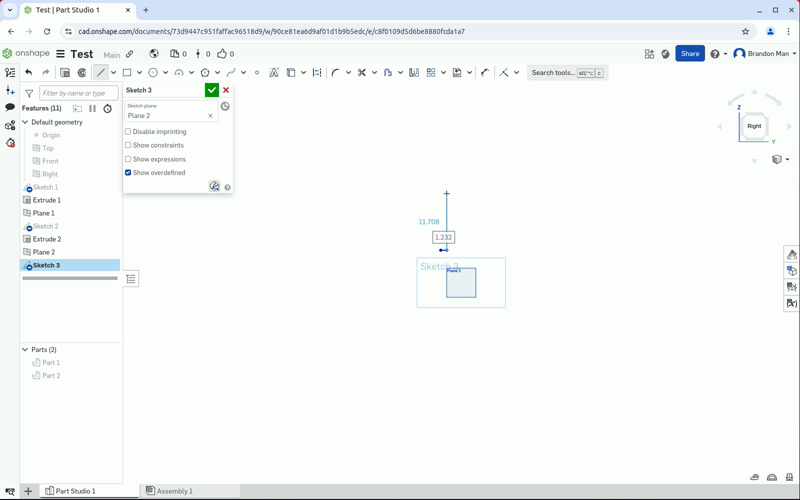
click(446, 193)
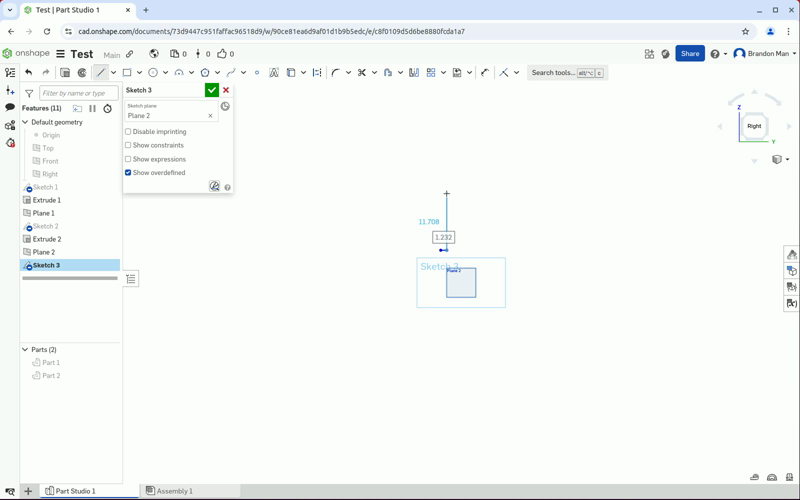
key_up(shift)
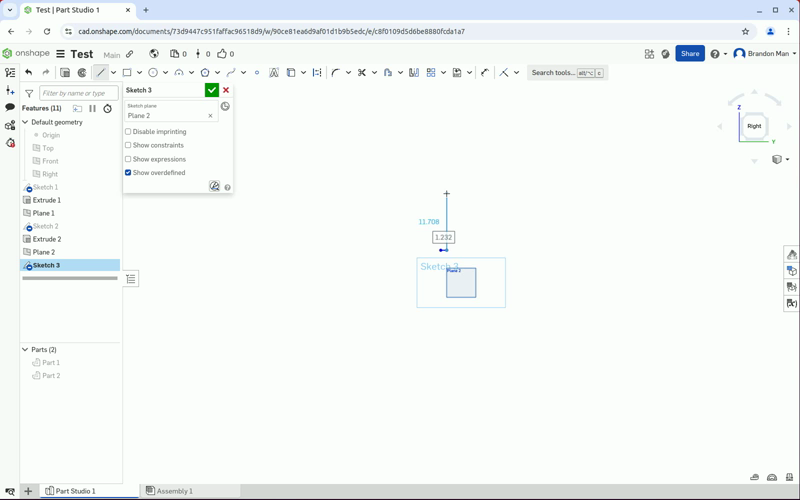
key_down(shift)
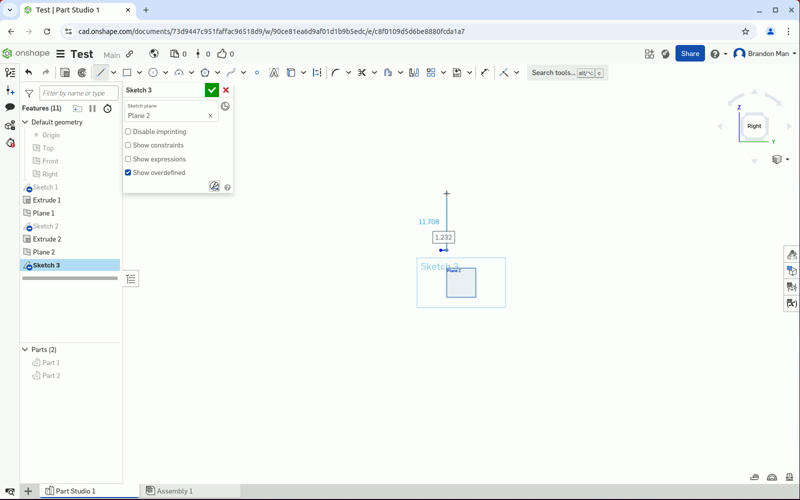
mouse_move(476, 193)
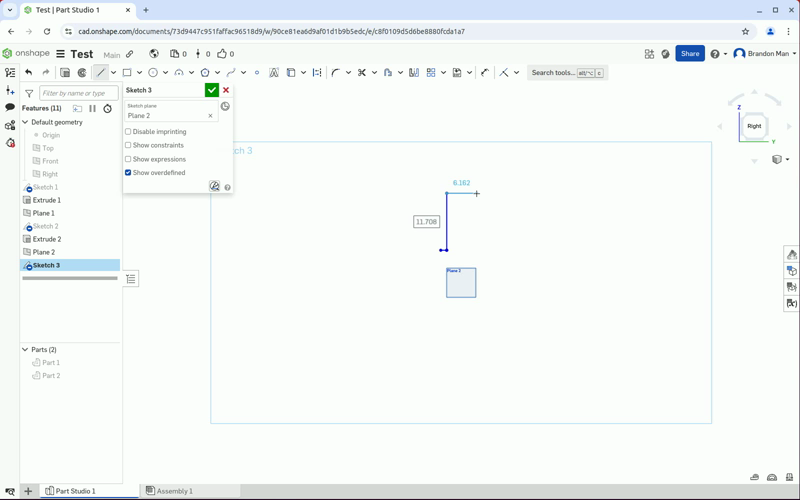
mouse_move(440, 193)
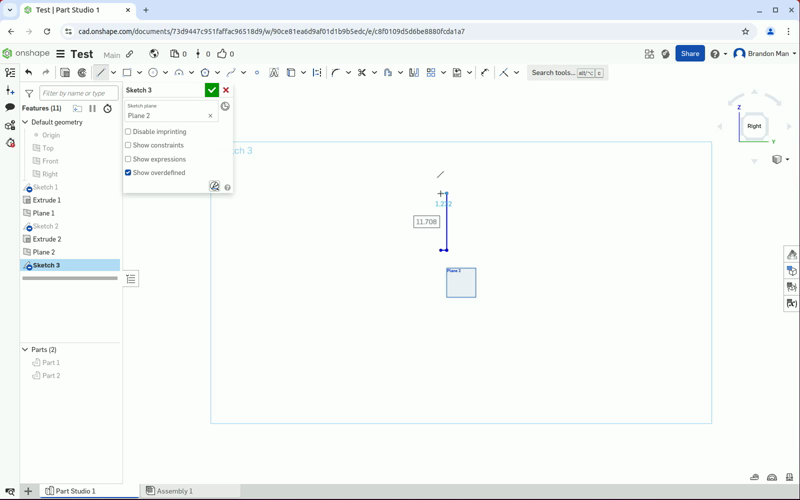
scroll(6)
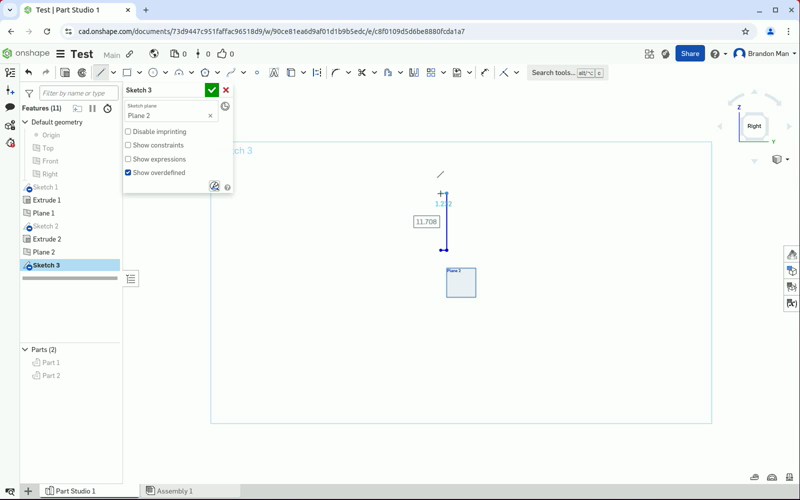
scroll(6)
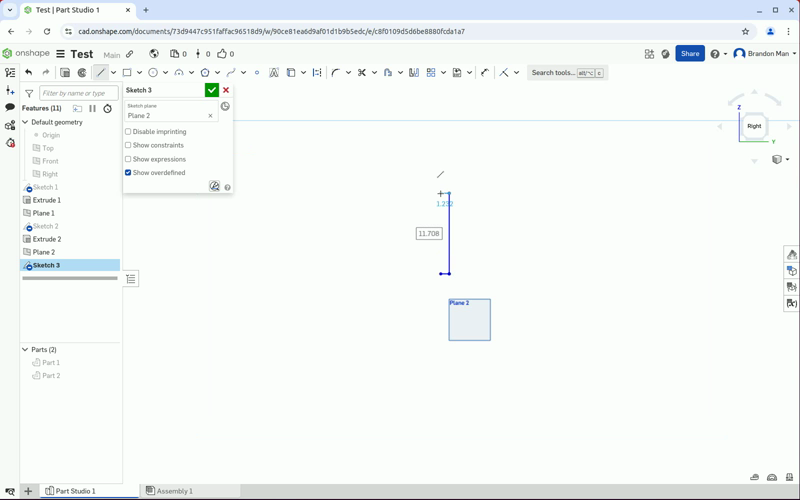
scroll(6)
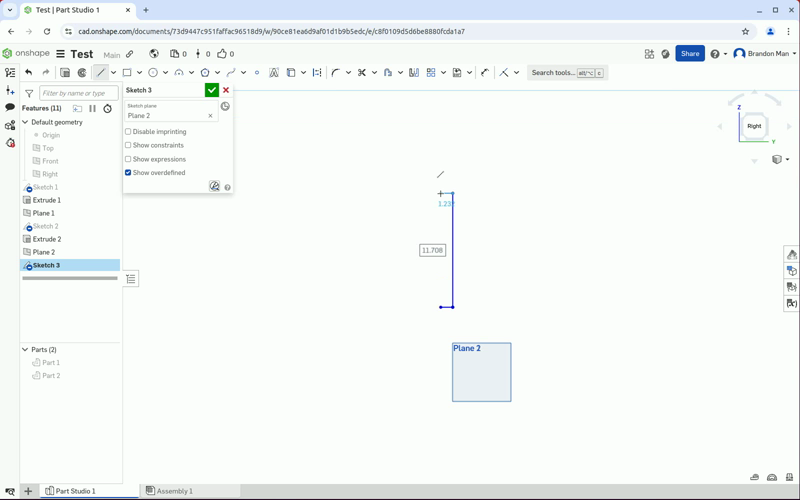
scroll(6)
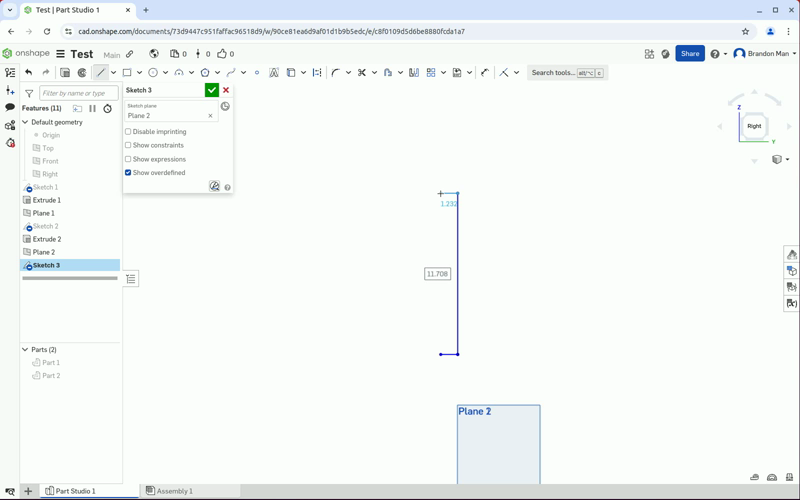
scroll(6)
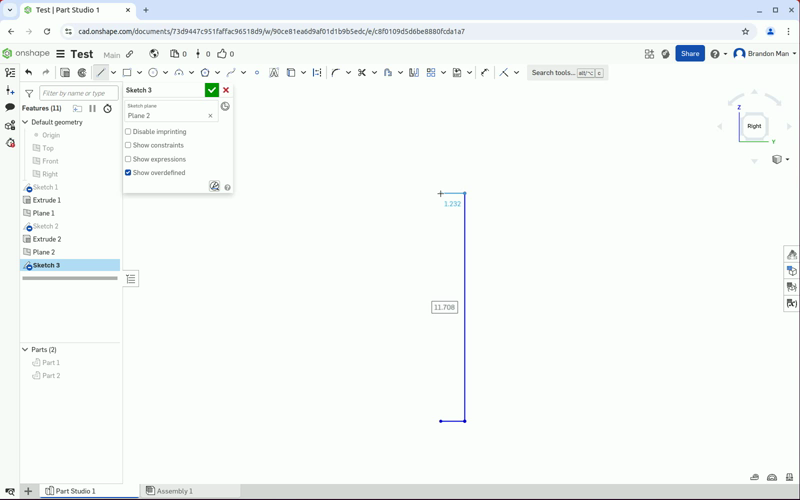
scroll(6)
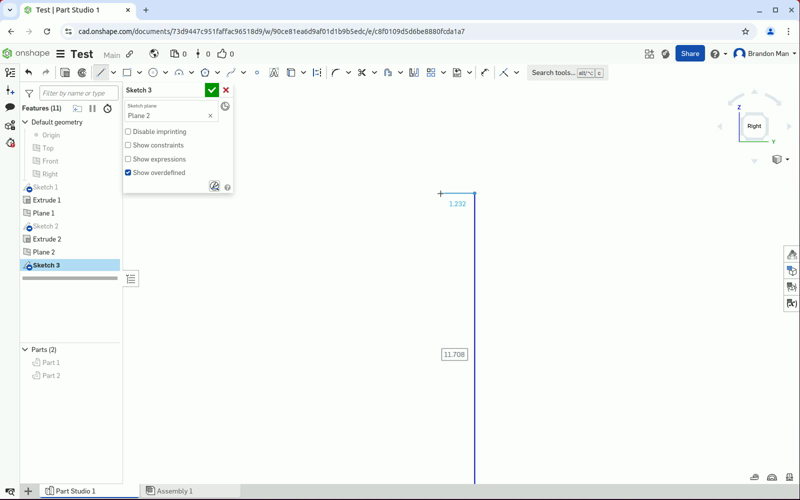
scroll(6)
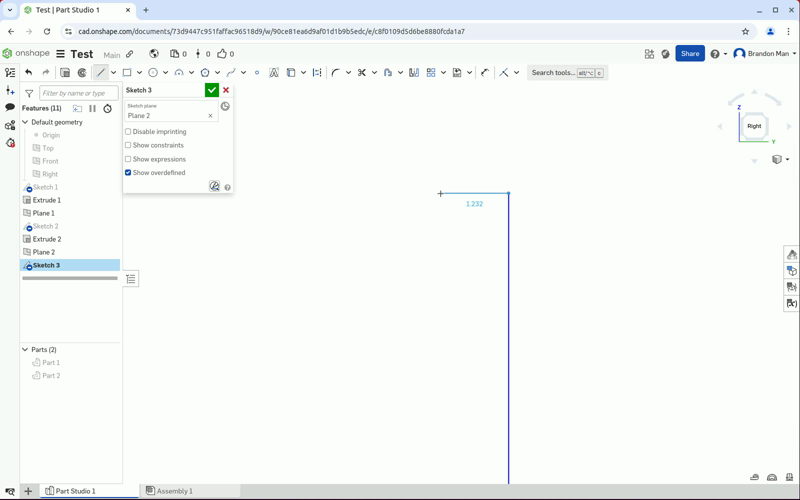
click(440, 193)
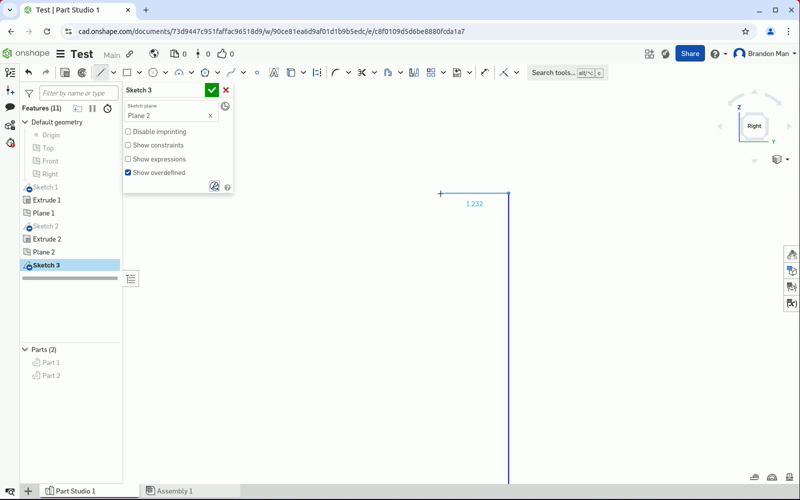
scroll(-6)
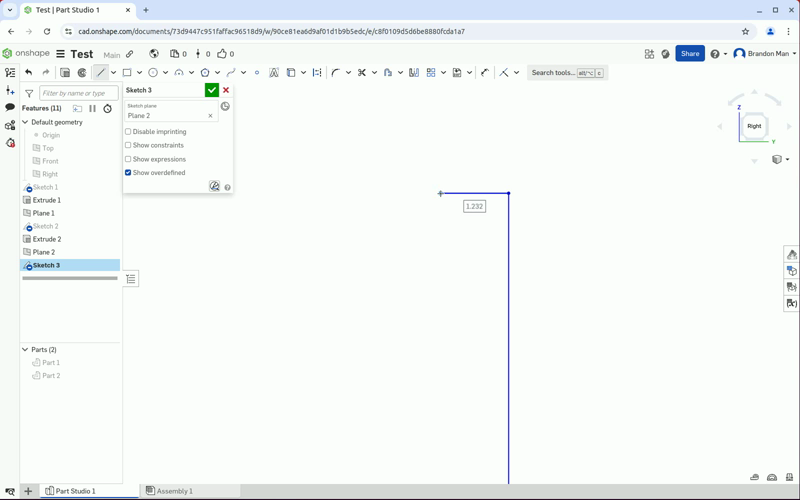
scroll(-6)
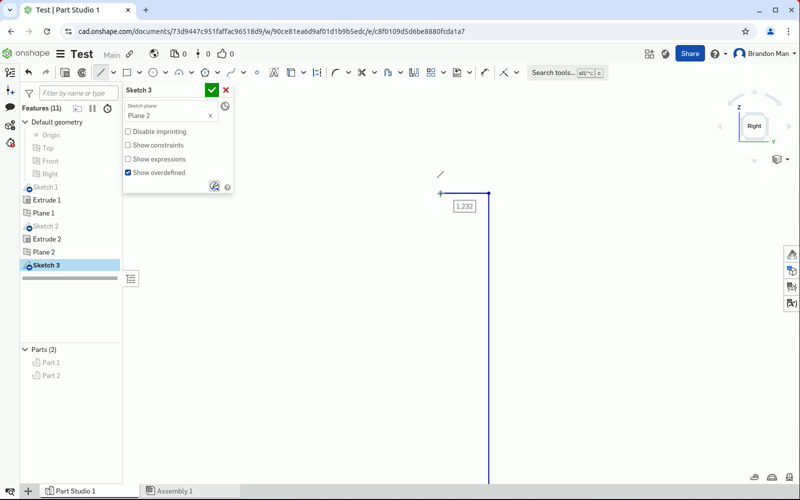
scroll(-6)
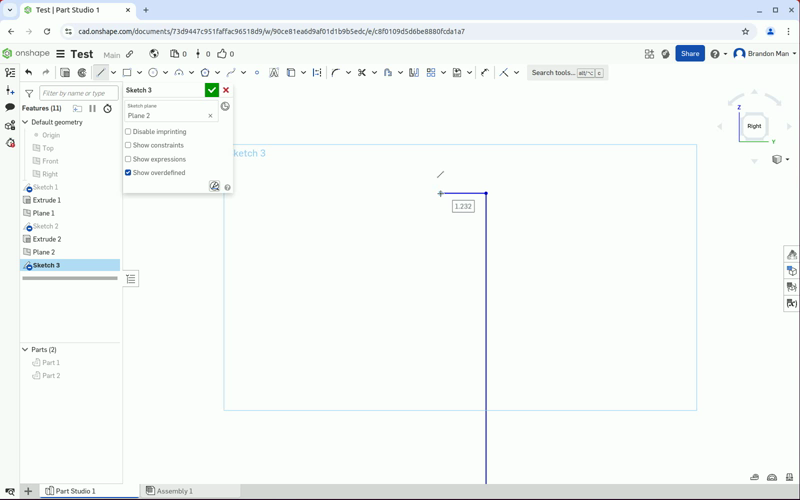
scroll(-6)
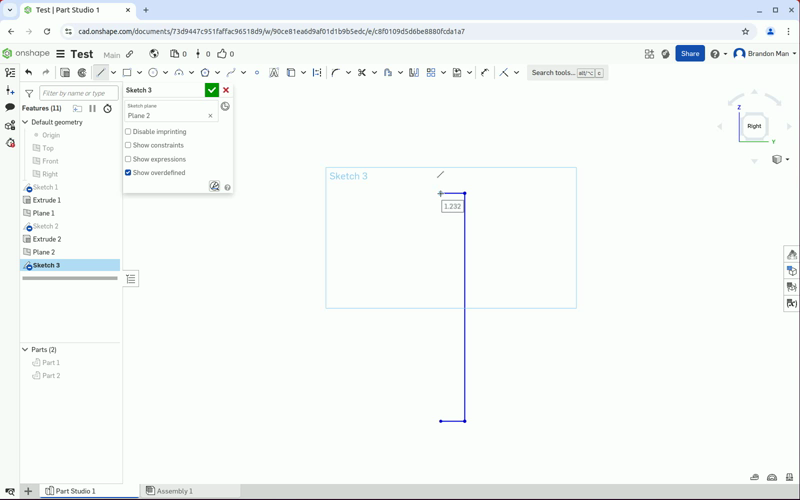
scroll(-6)
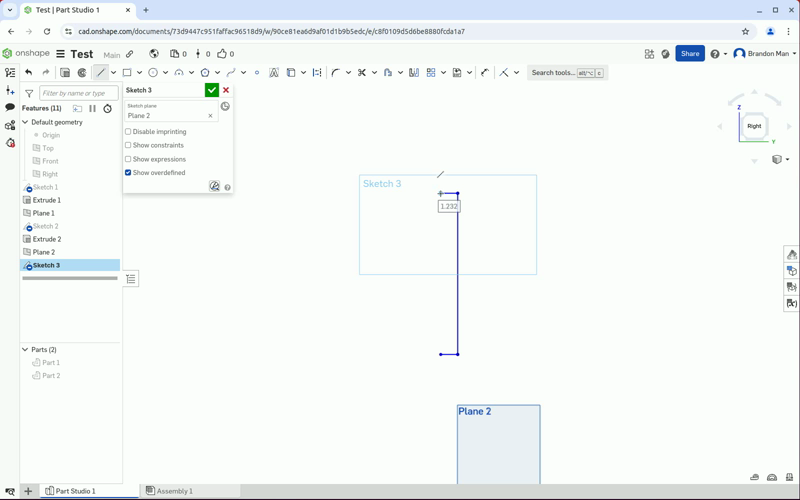
scroll(-6)
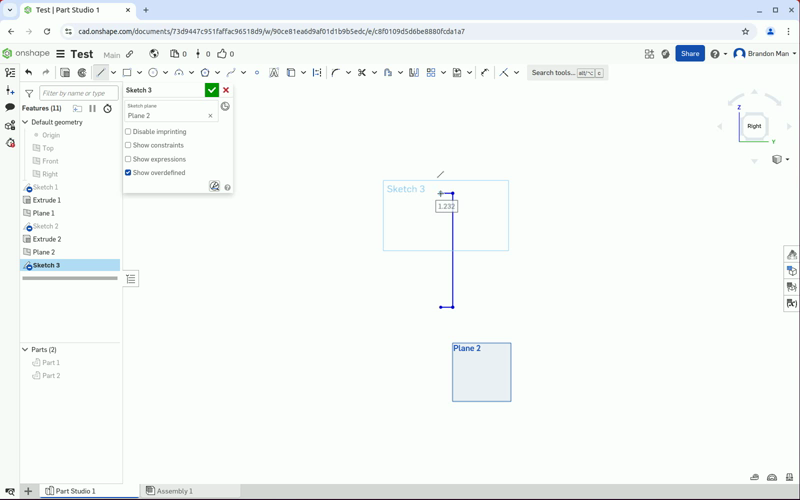
scroll(-6)
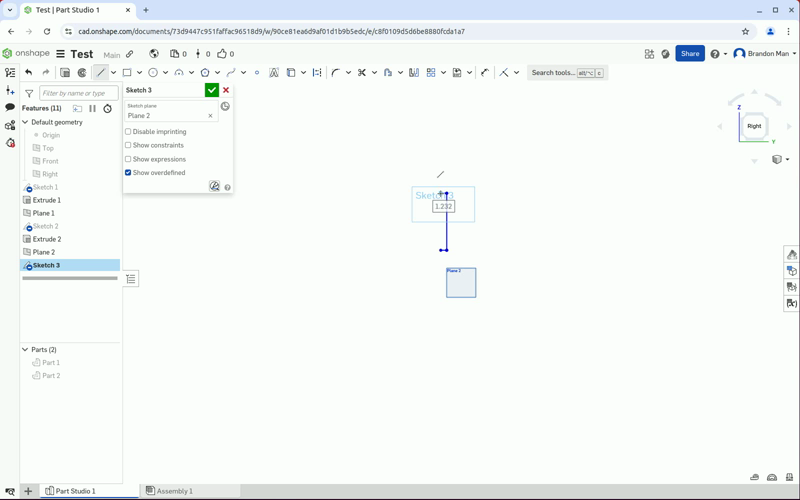
key_up(shift)
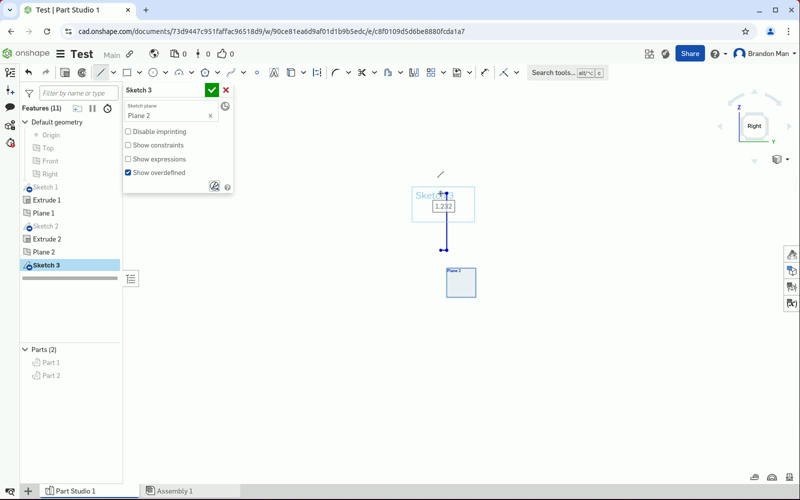
mouse_move(470, 193)
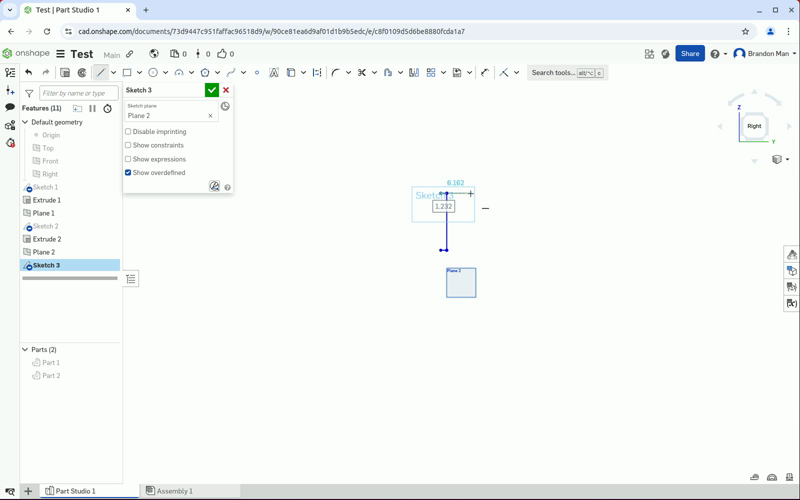
key_down(shift)
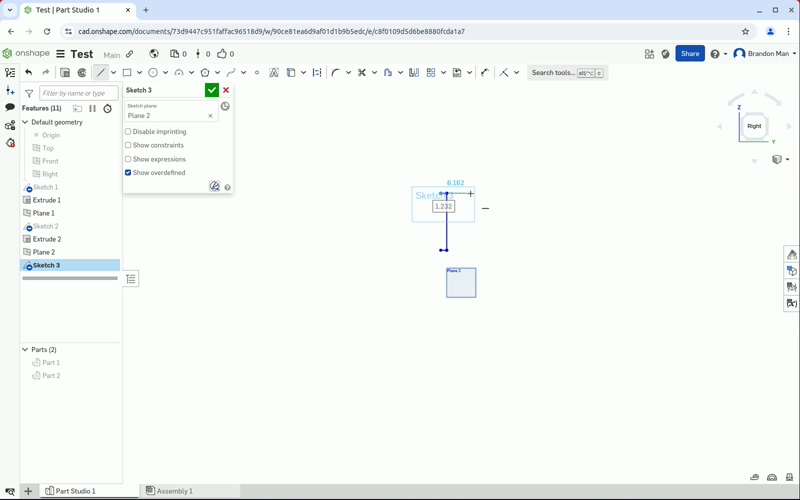
mouse_move(440, 250)
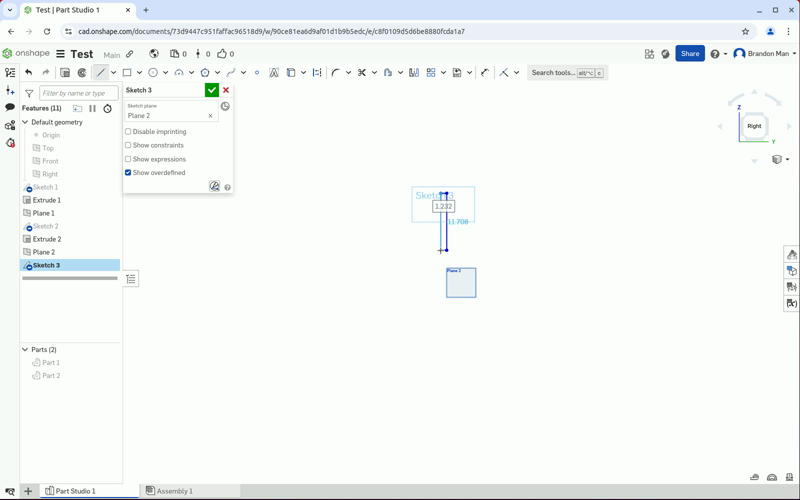
key_up(shift)
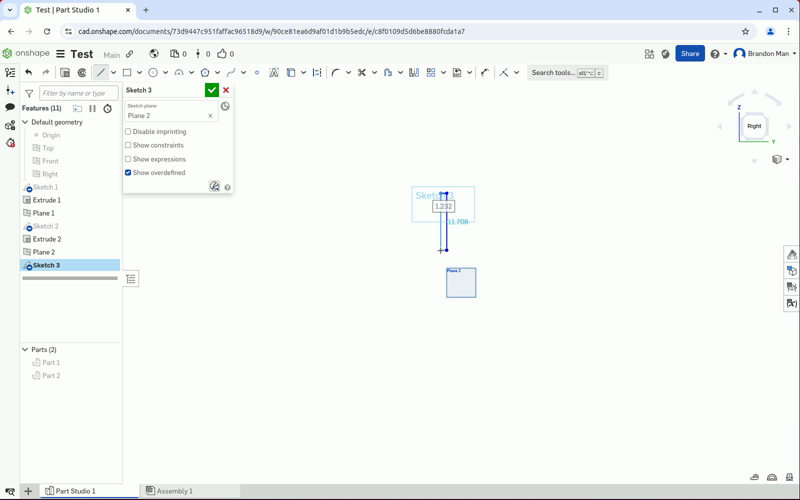
click(440, 250)
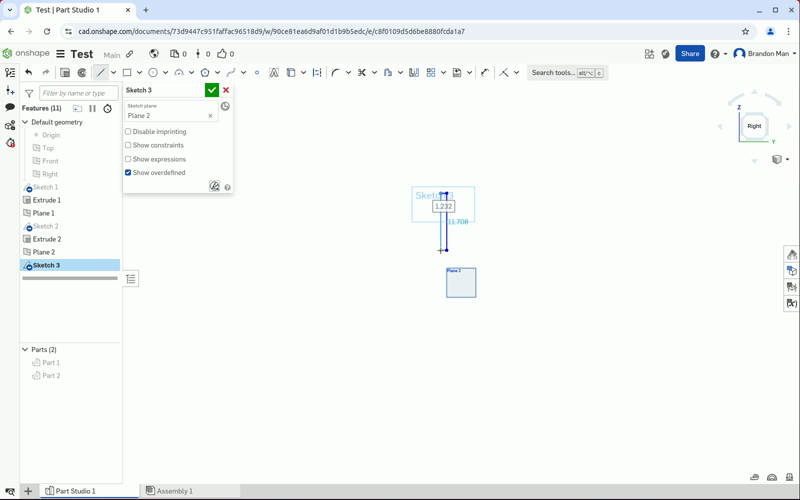
key(esc)
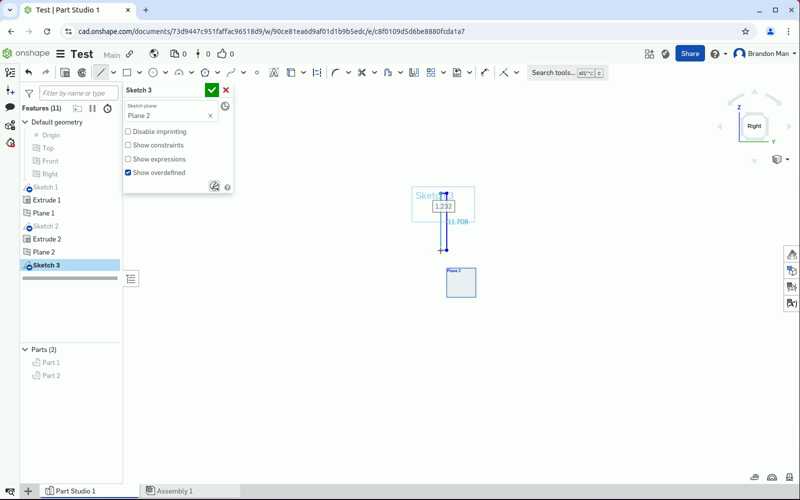
mouse_move(443, 216)
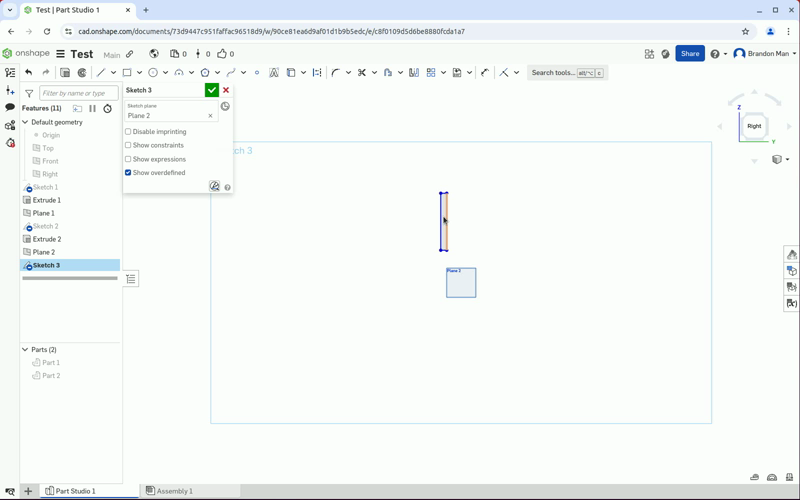
scroll(6)
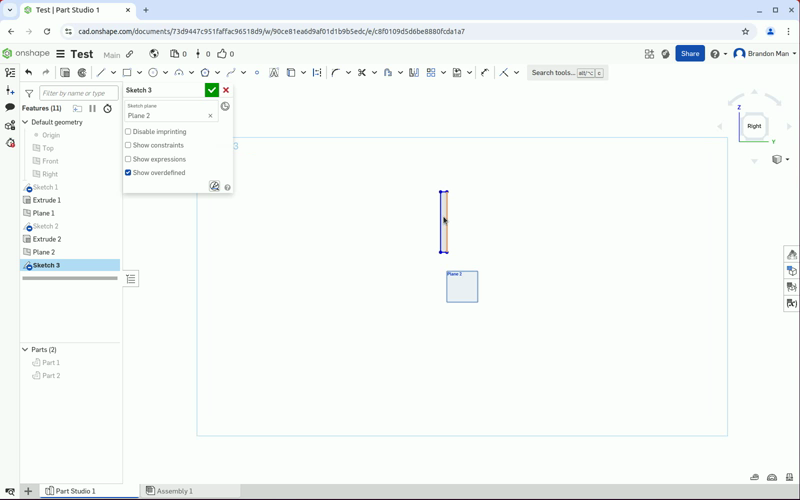
scroll(6)
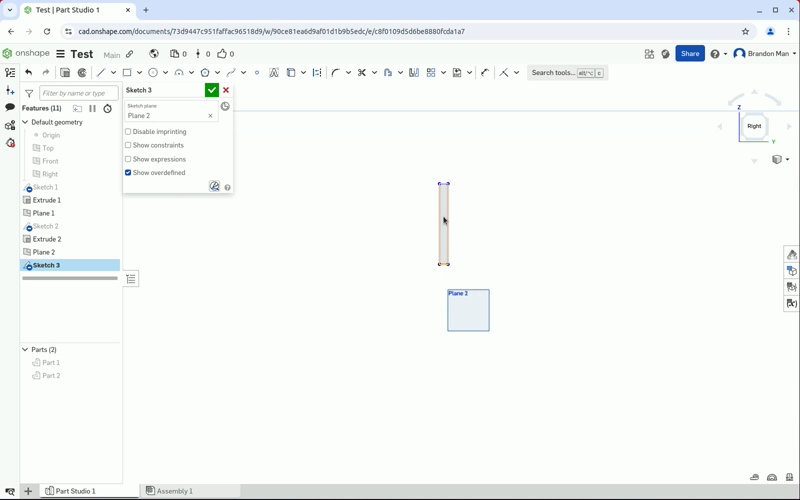
scroll(6)
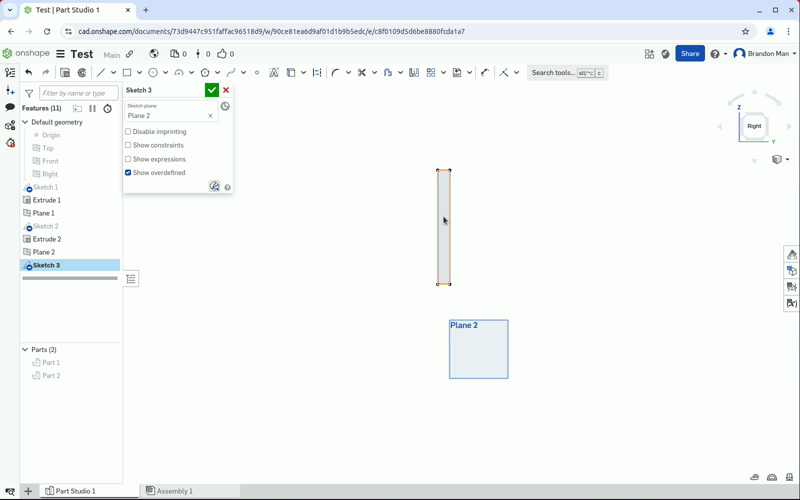
scroll(6)
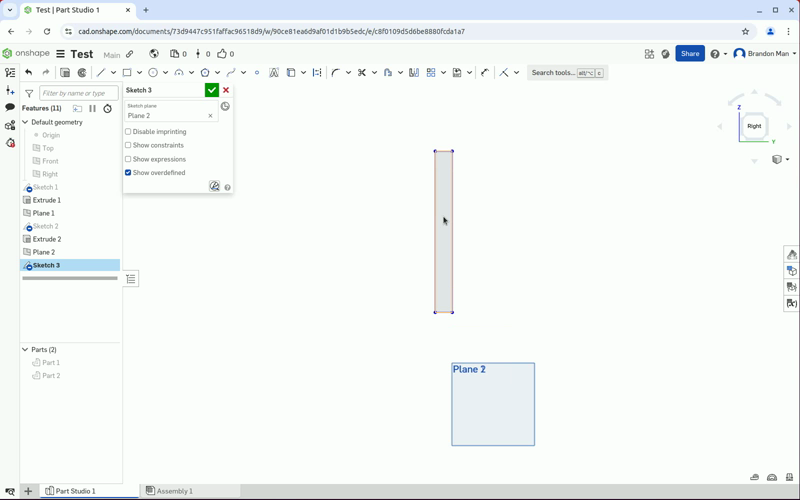
scroll(6)
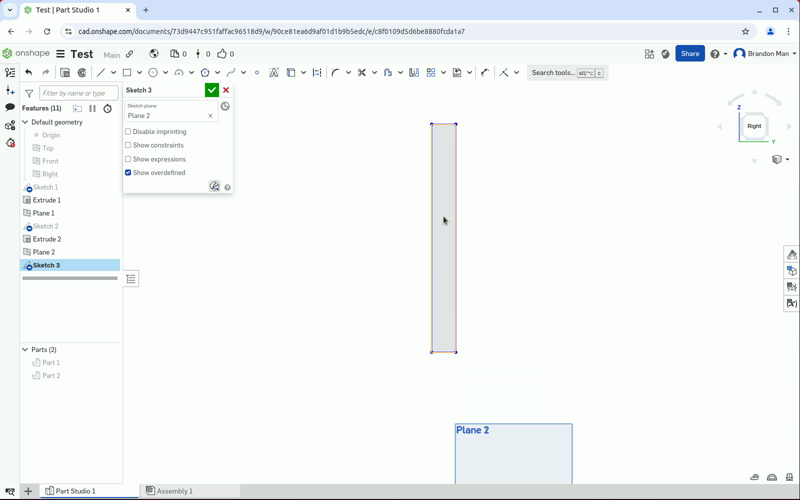
scroll(6)
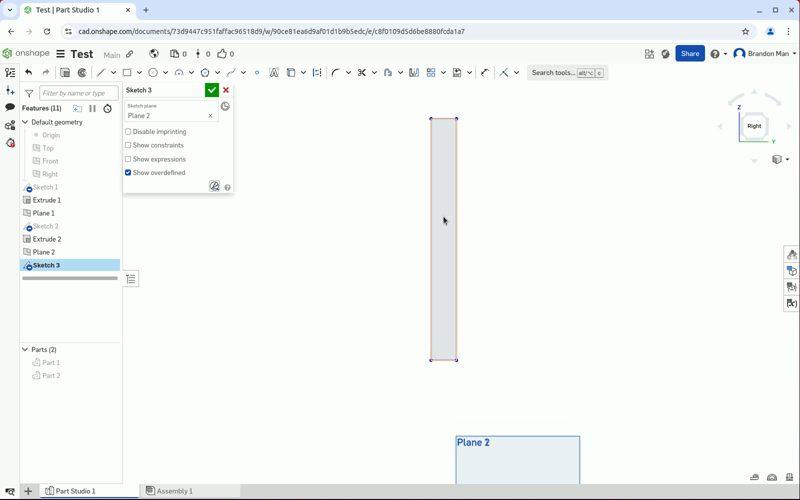
scroll(6)
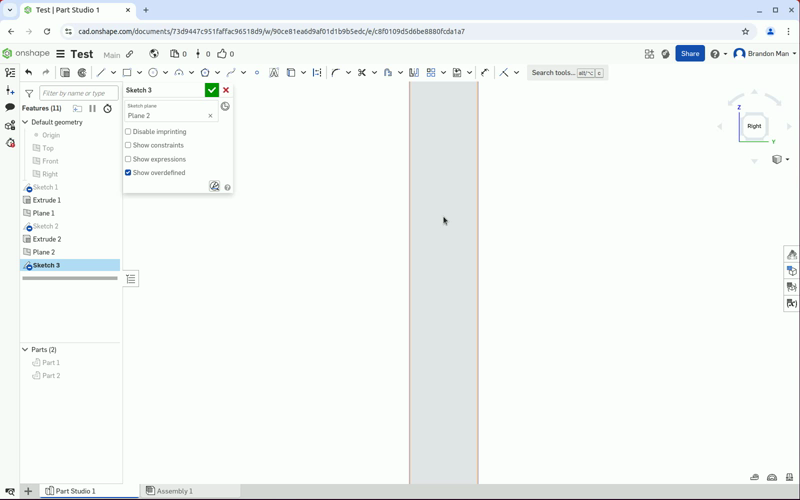
click(443, 216)
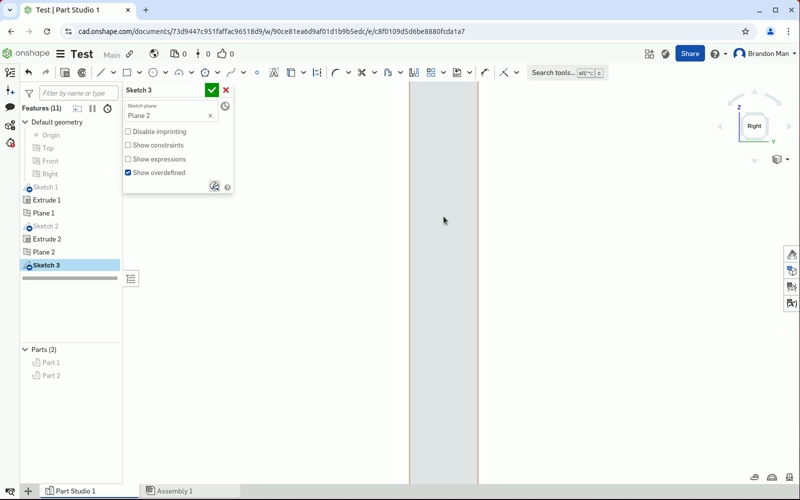
scroll(-6)
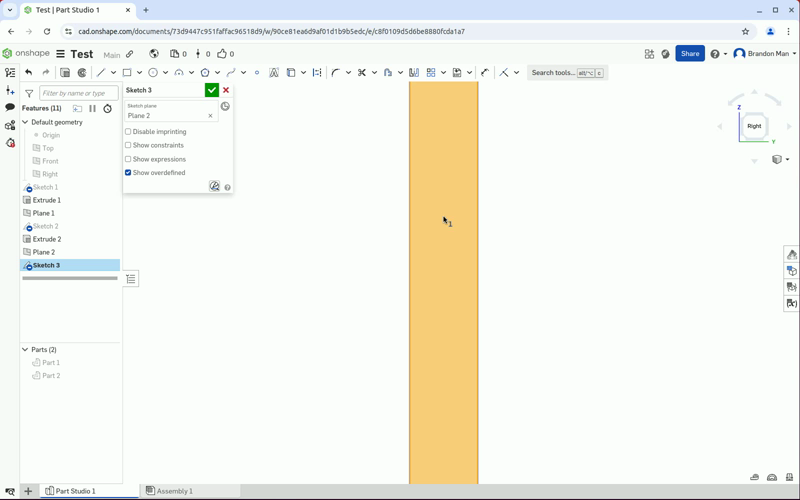
scroll(-6)
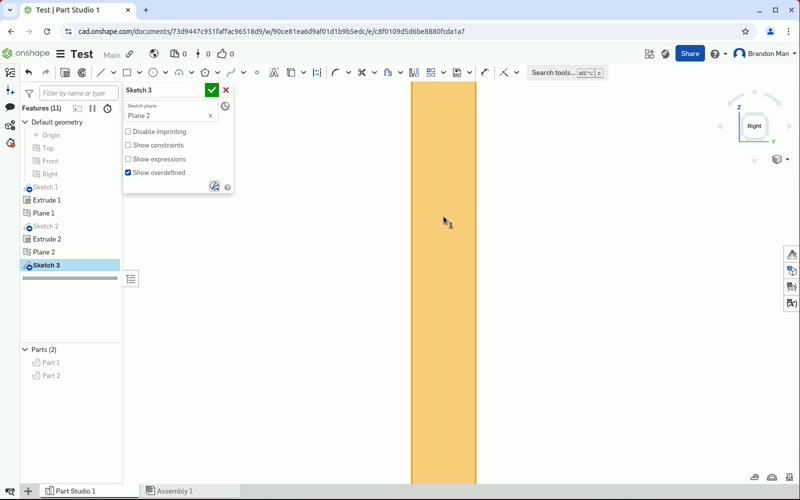
scroll(-6)
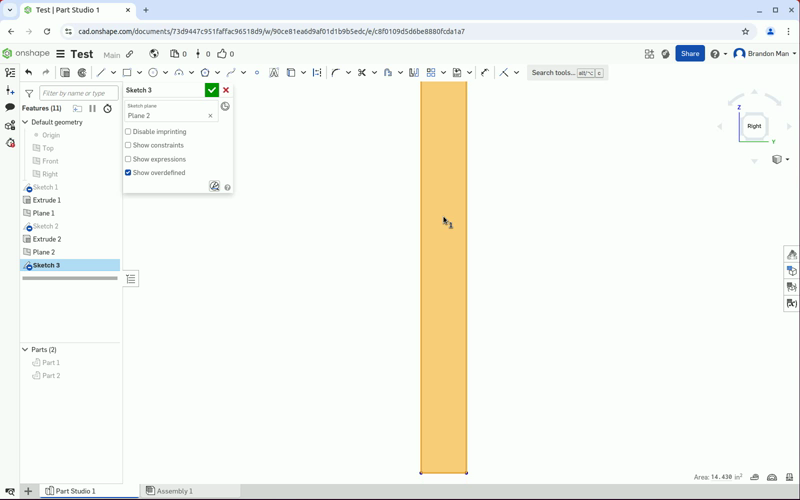
scroll(-6)
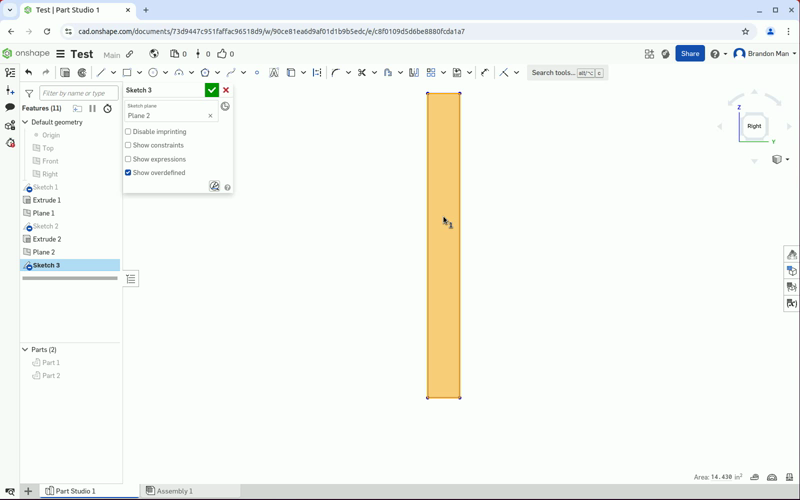
scroll(-6)
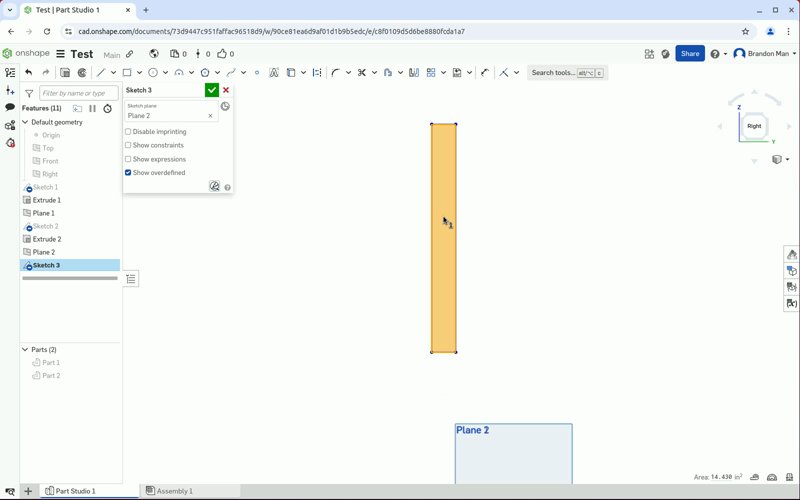
scroll(-6)
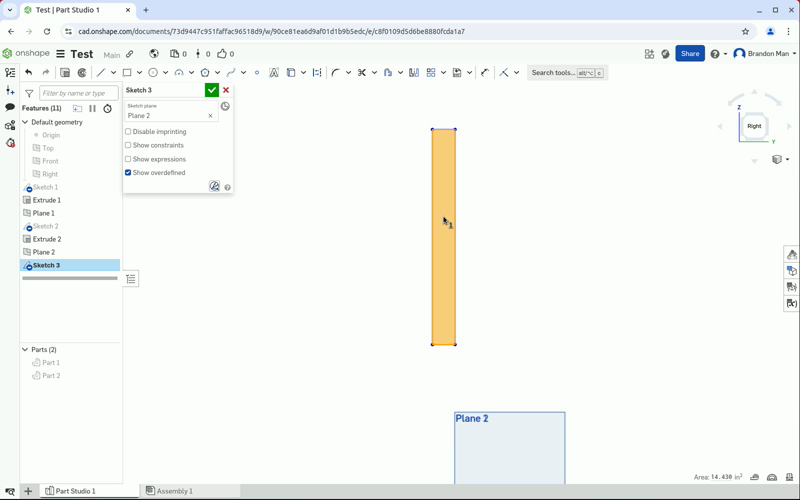
scroll(-6)
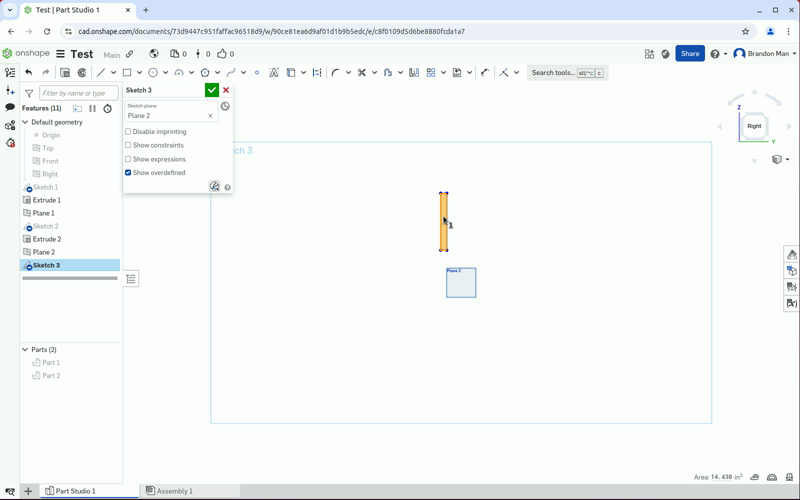
mouse_move(73, 352)
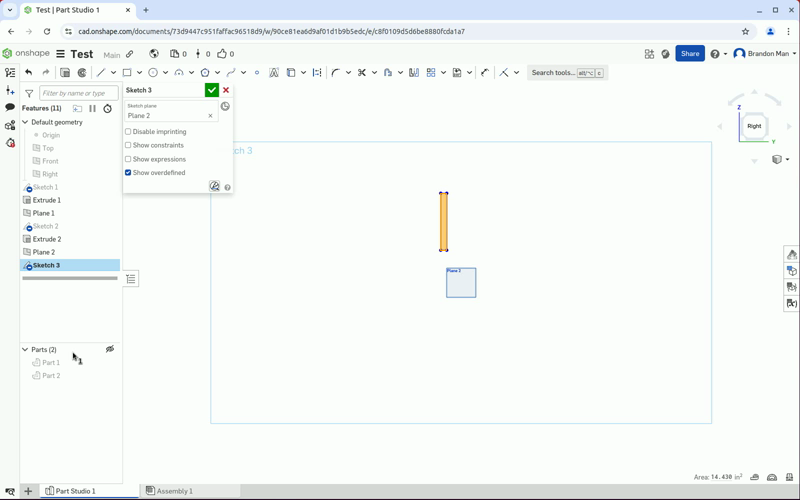
key(shift+y)
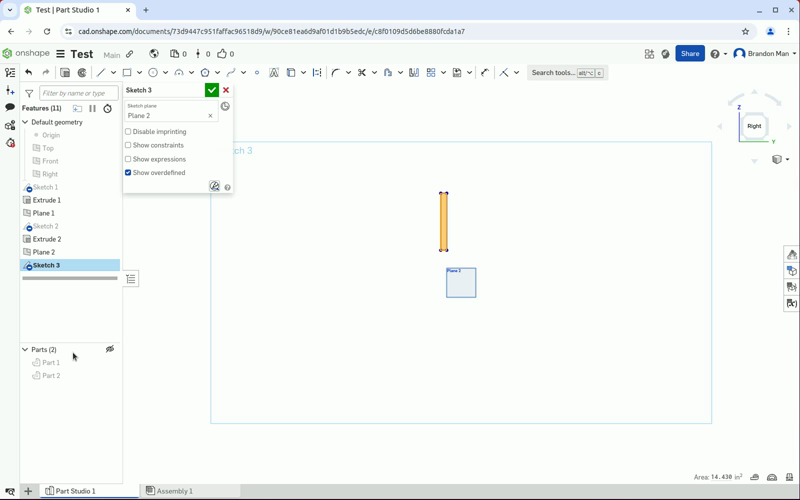
key(shift+e)
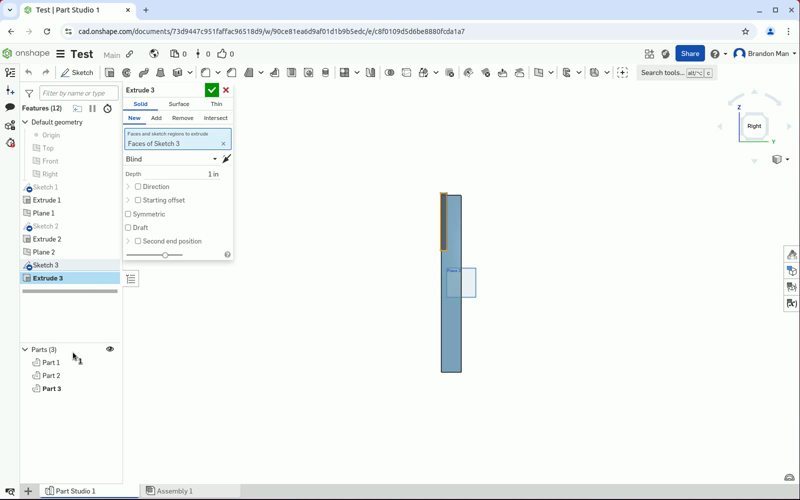
mouse_move(143, 106)
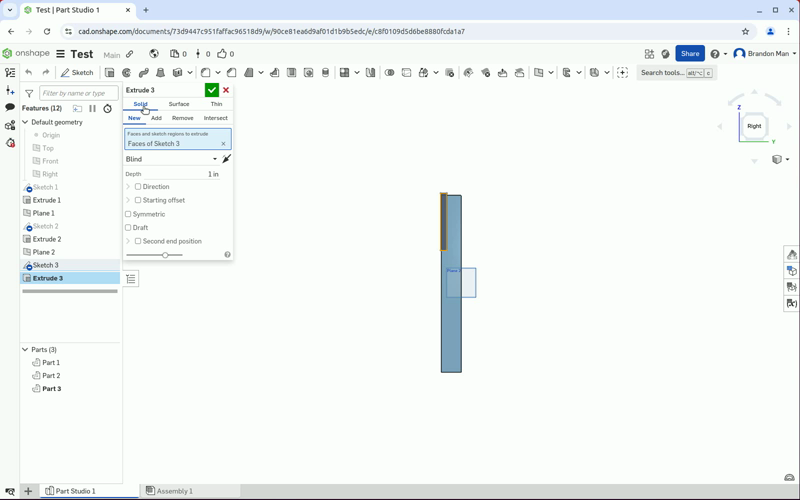
click(143, 106)
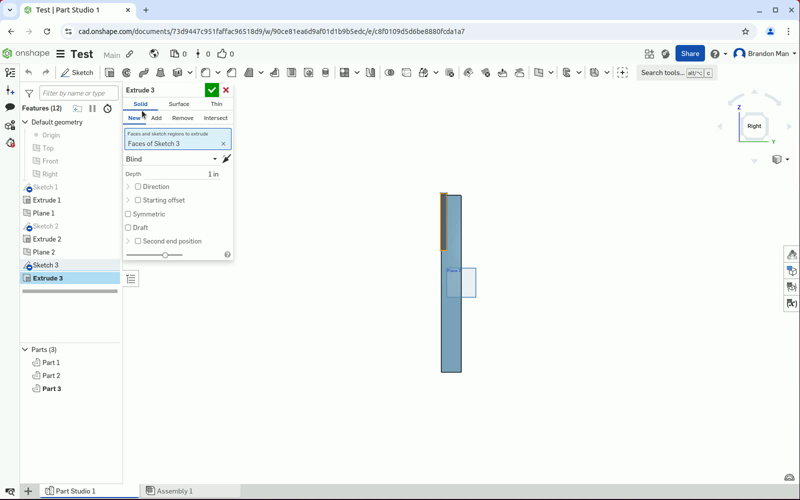
mouse_move(137, 120)
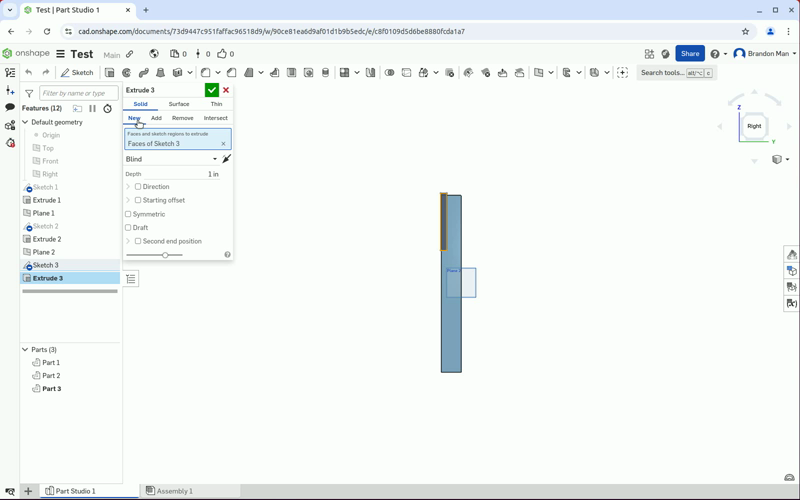
click(137, 120)
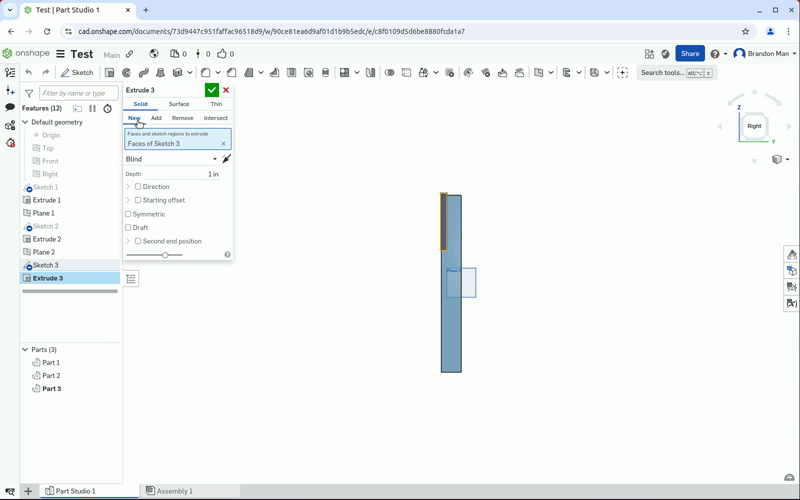
key(tab, 4)
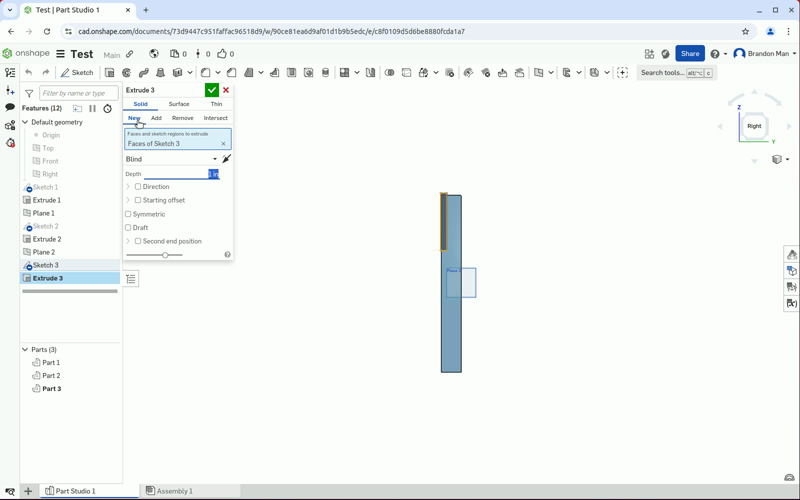
text(0.481)
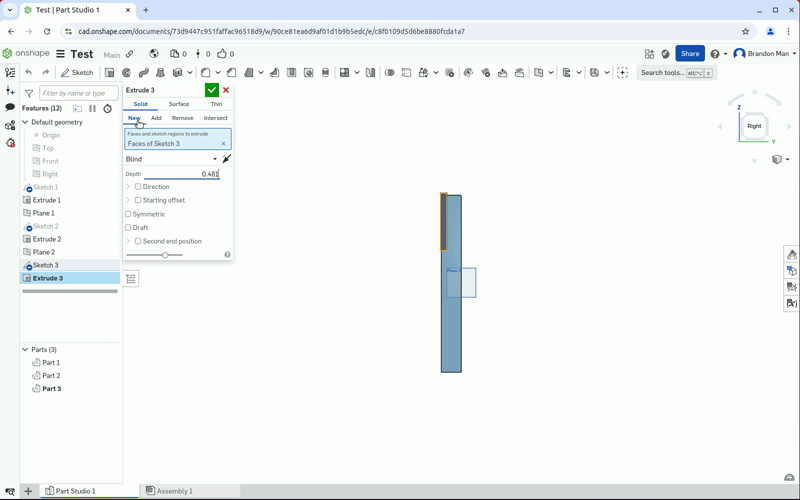
key(enter)
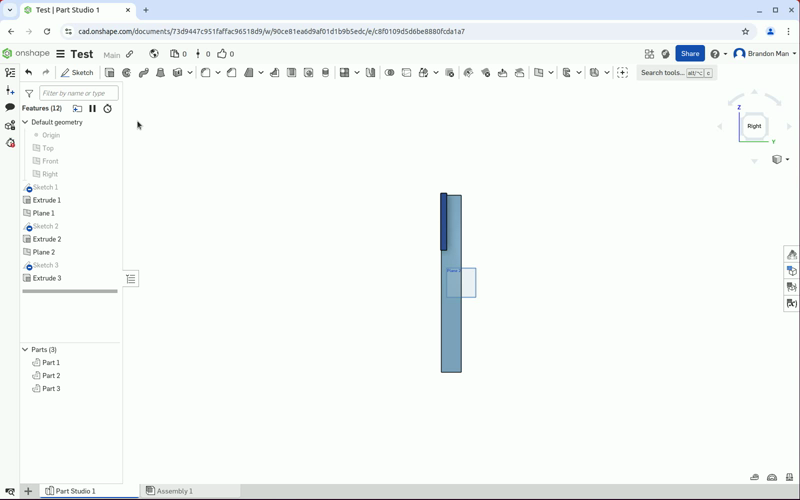
key(shift+h)
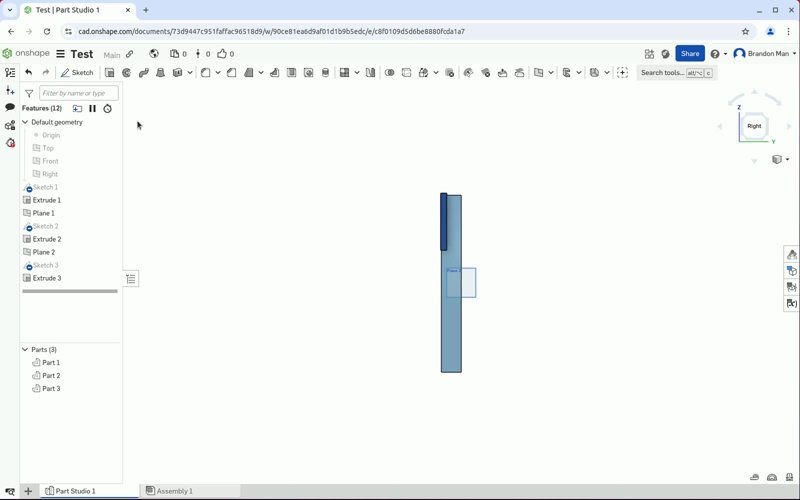
key(shift+h)
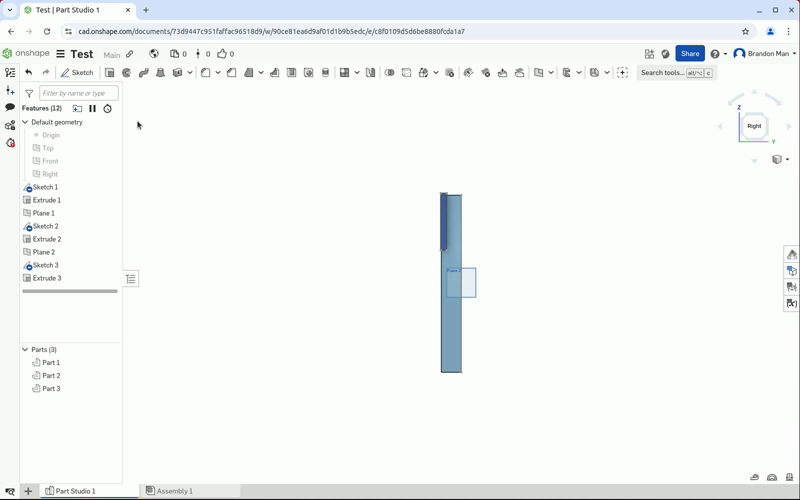
key(shift+7)
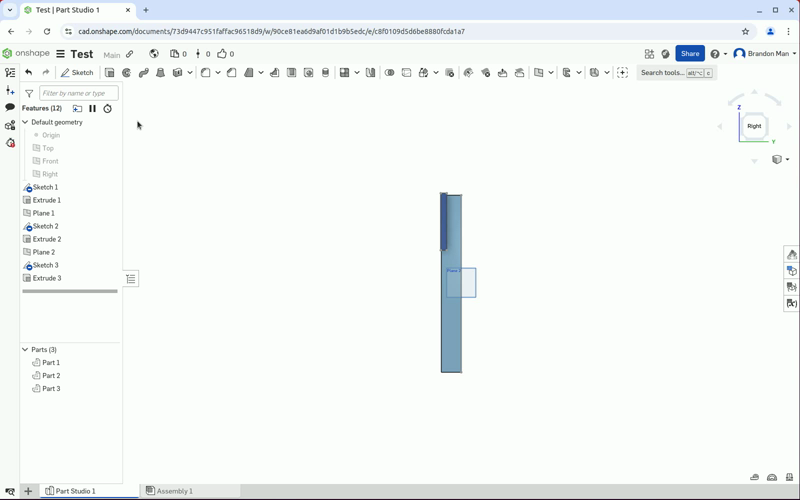
key(right, 2)
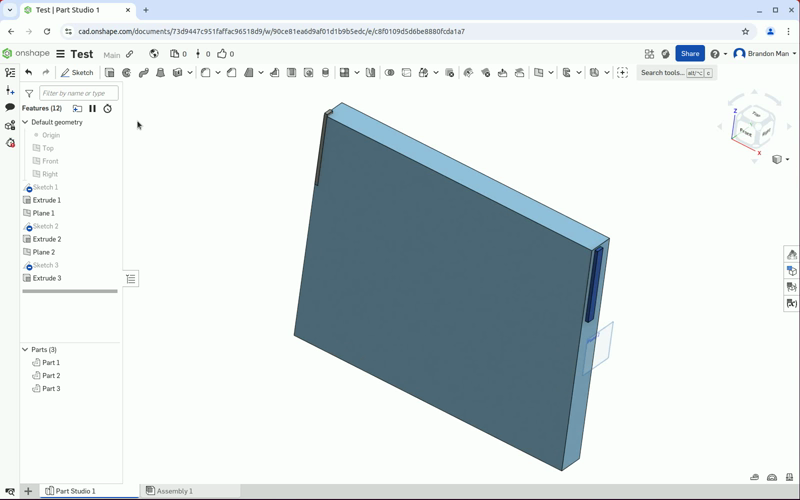
key(down, 2)
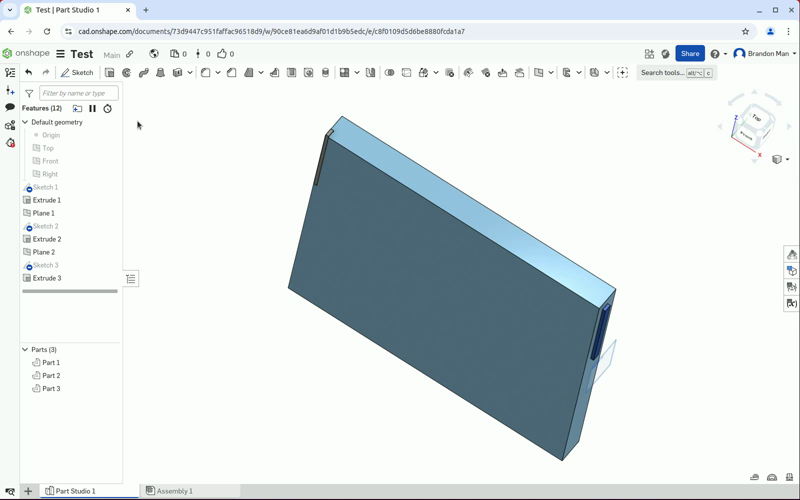
key(up, 2)
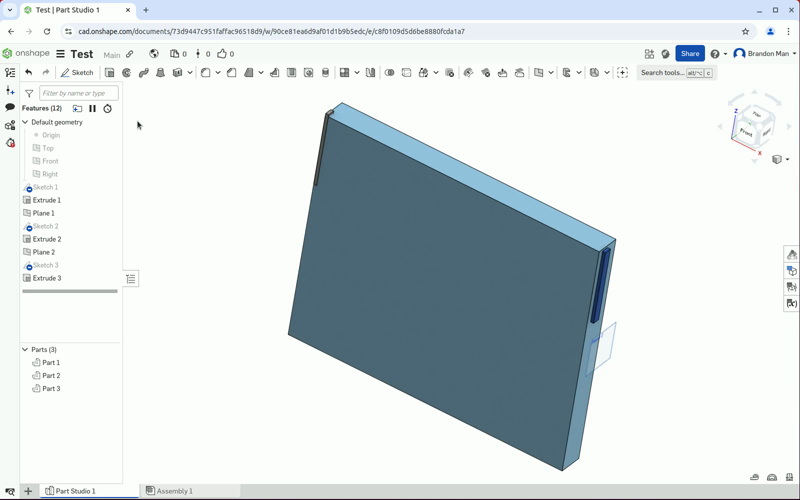
key(left, 2)
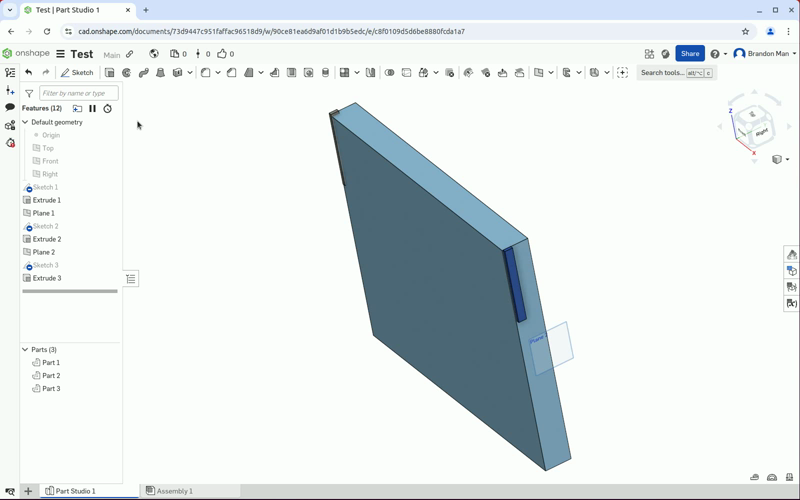
mouse_move(73, 189)
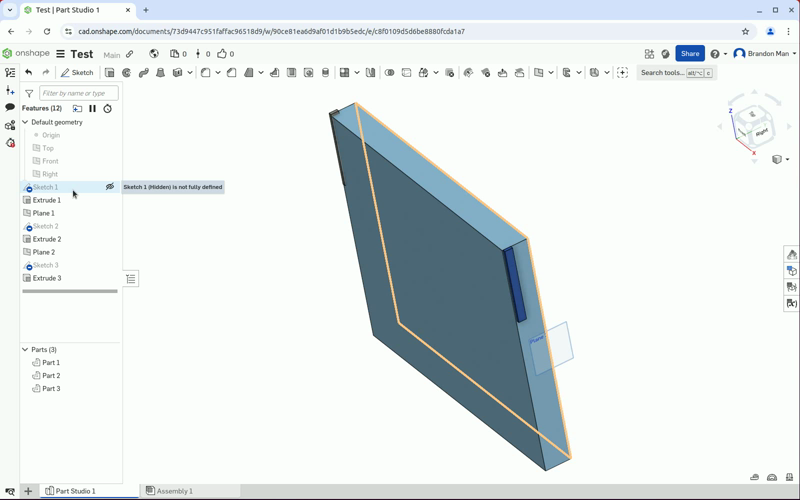
click(73, 189)